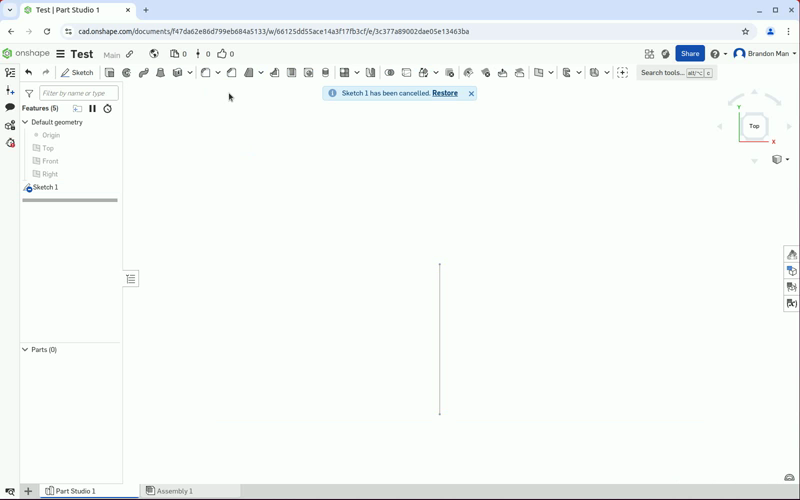
key(shift+h)
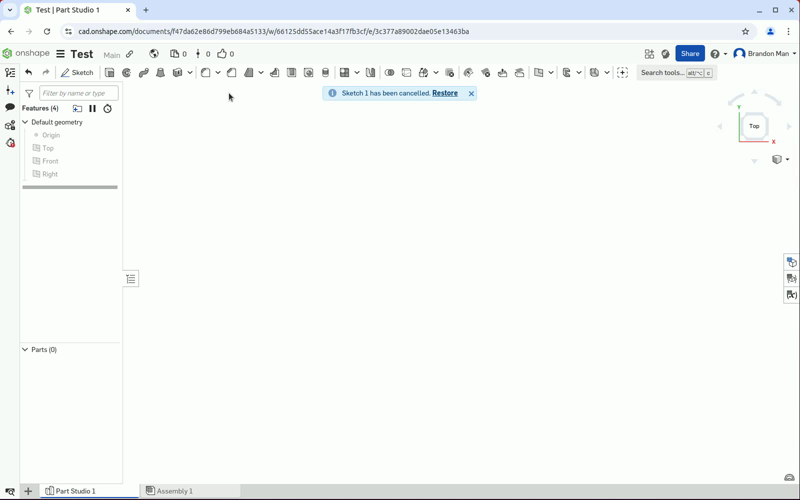
mouse_move(73, 352)
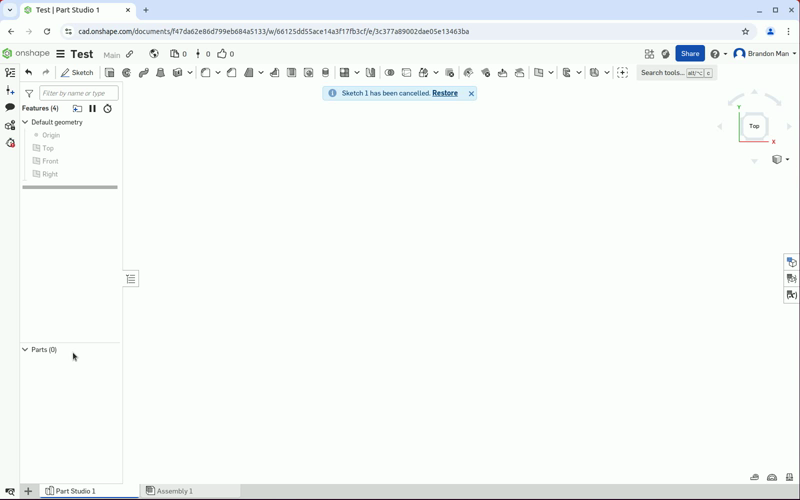
key(y)
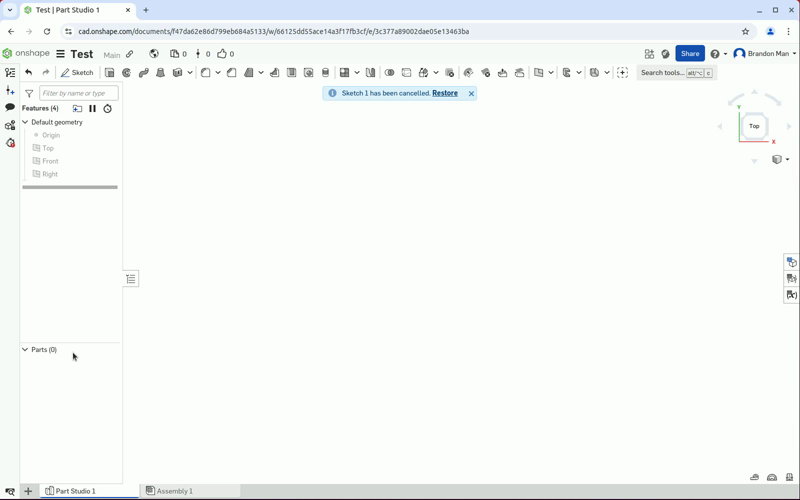
key(shift+p)
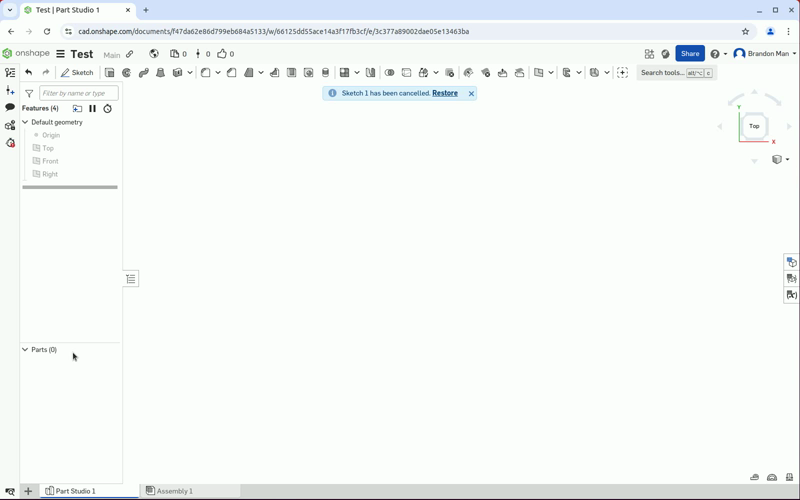
key(space)
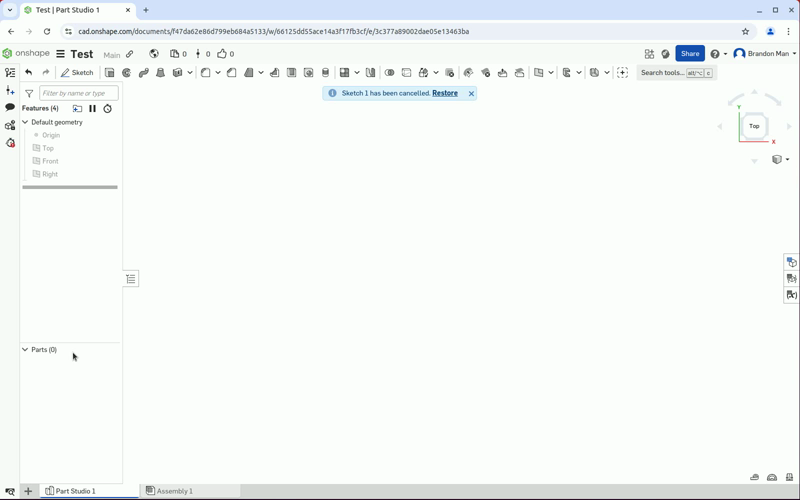
key_down(shift)
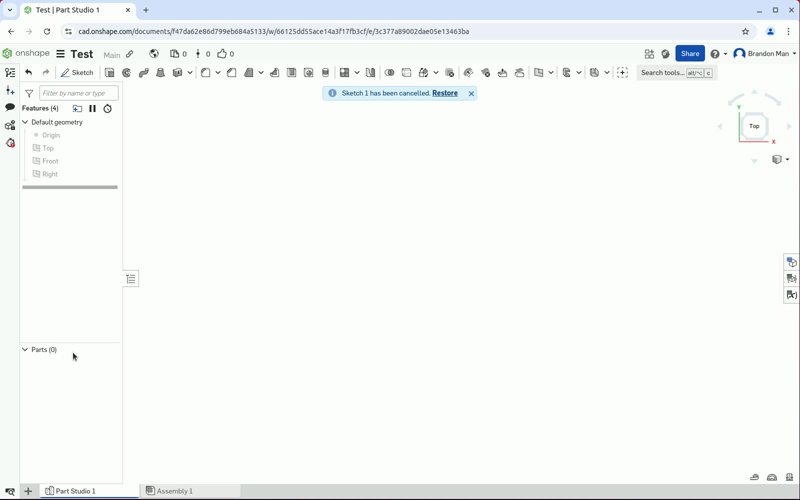
key(up)
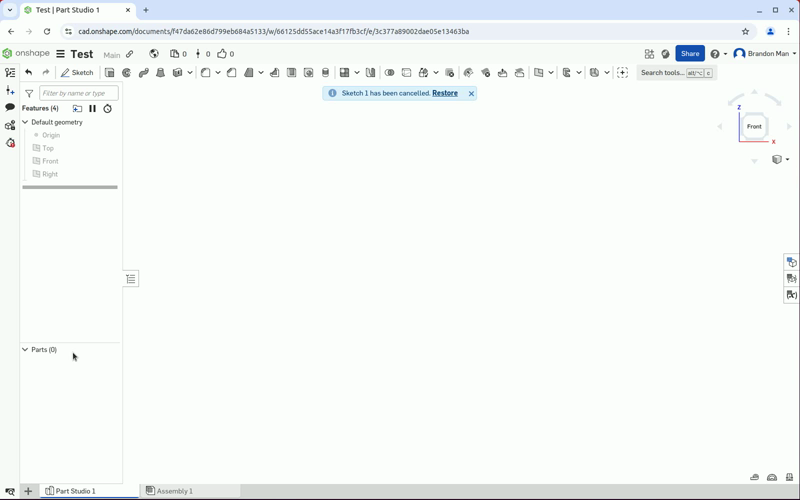
key_up(shift)
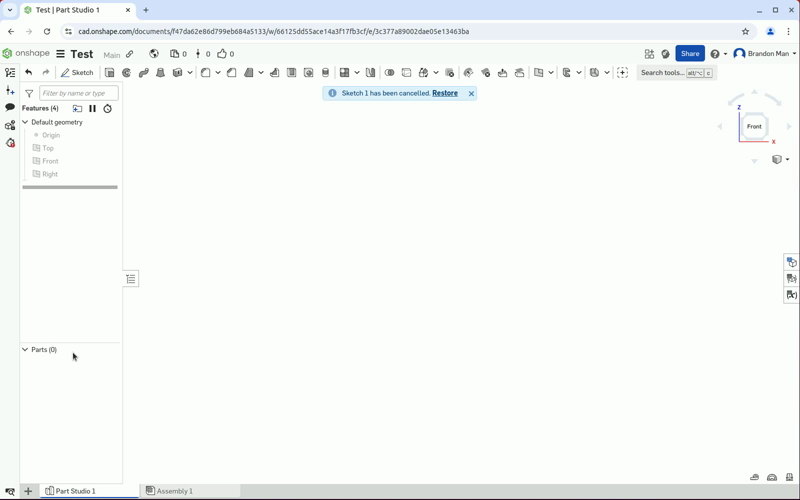
key(space)
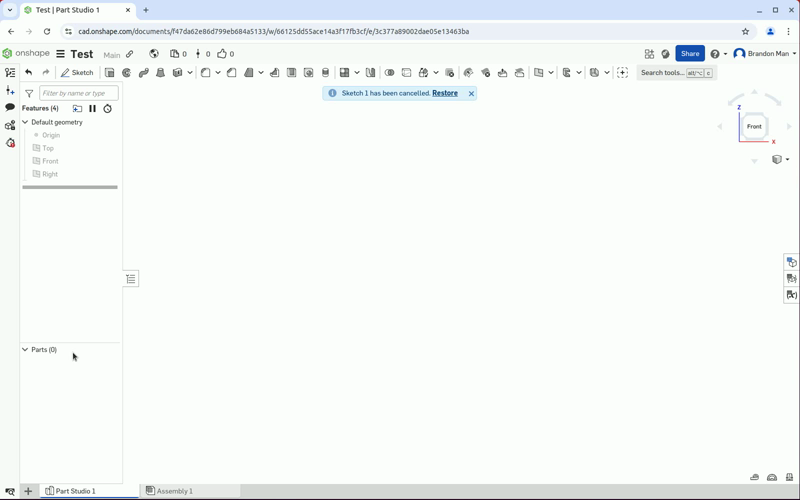
key_down(shift)
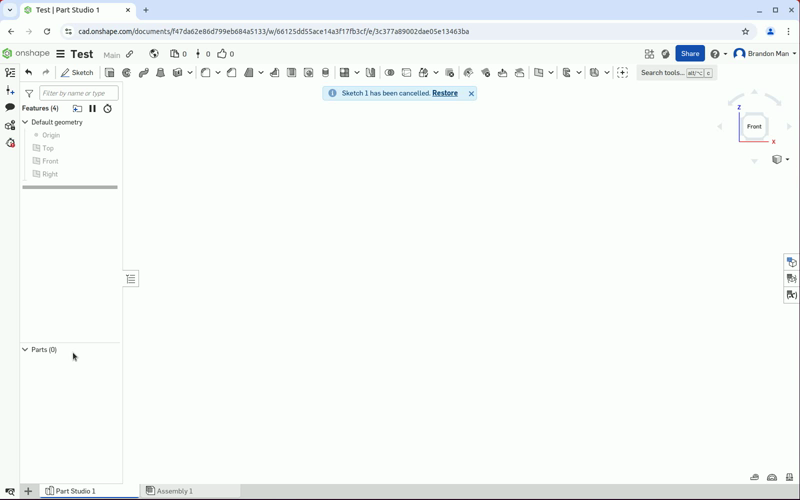
key(left)
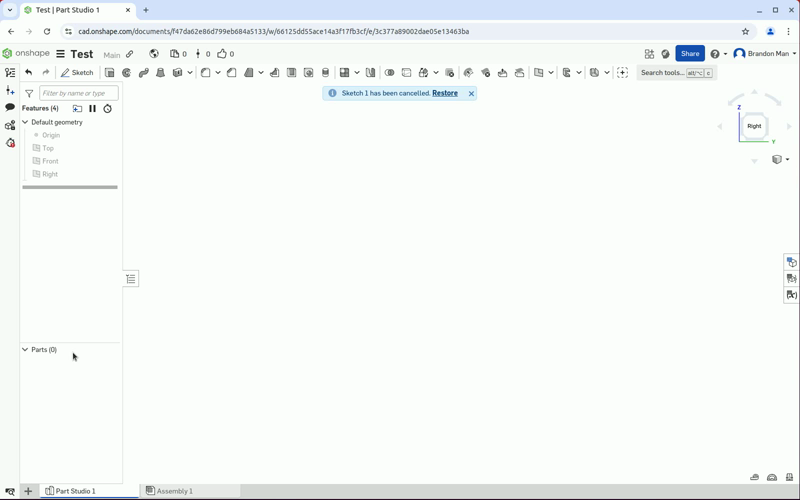
key_up(shift)
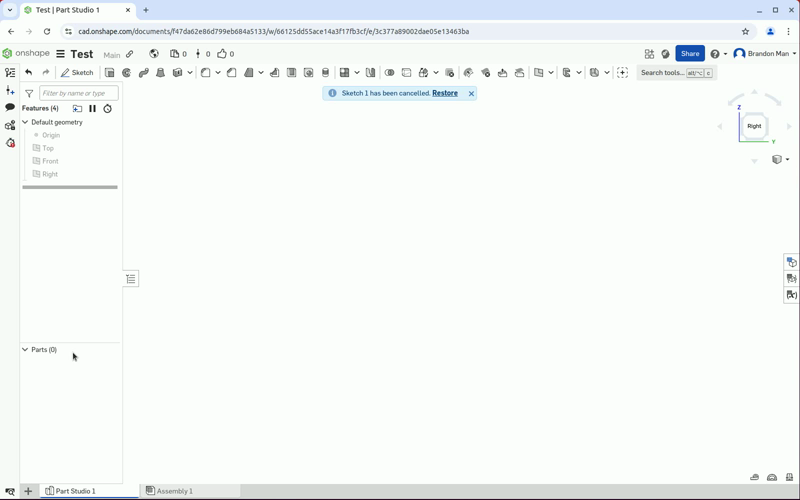
mouse_move(73, 352)
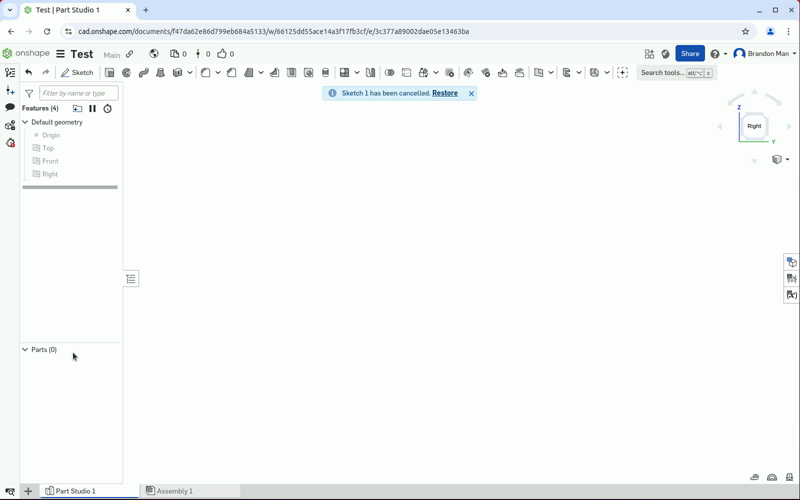
key(shift+y)
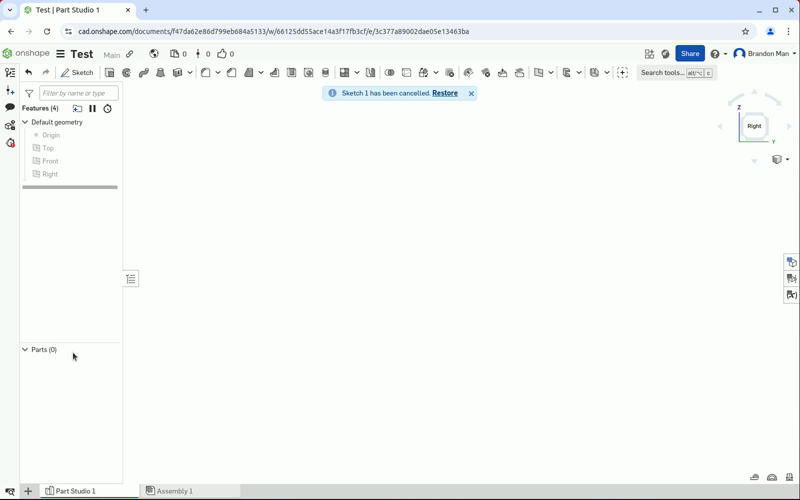
key(shift+s)
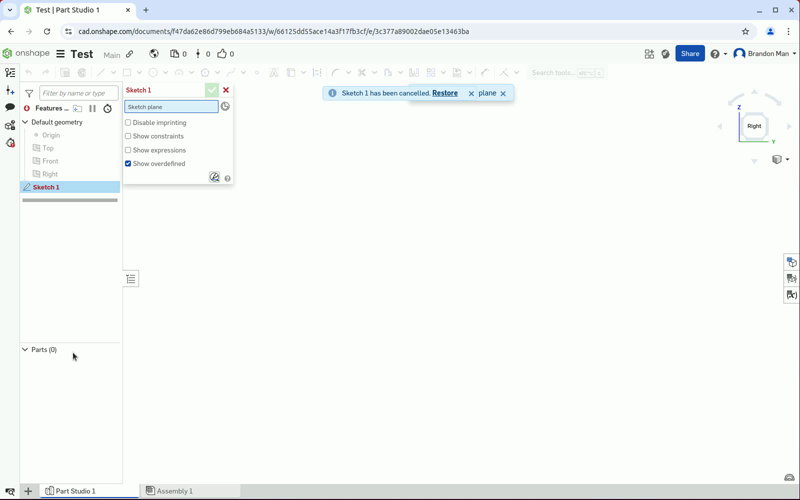
mouse_move(73, 176)
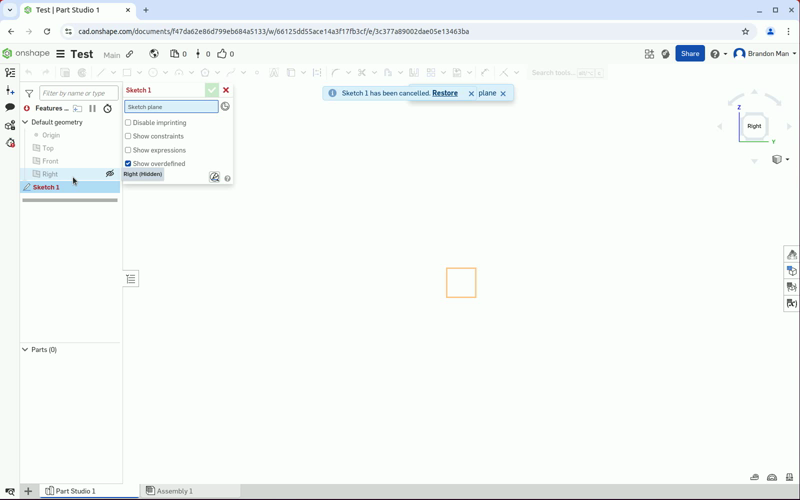
click(73, 176)
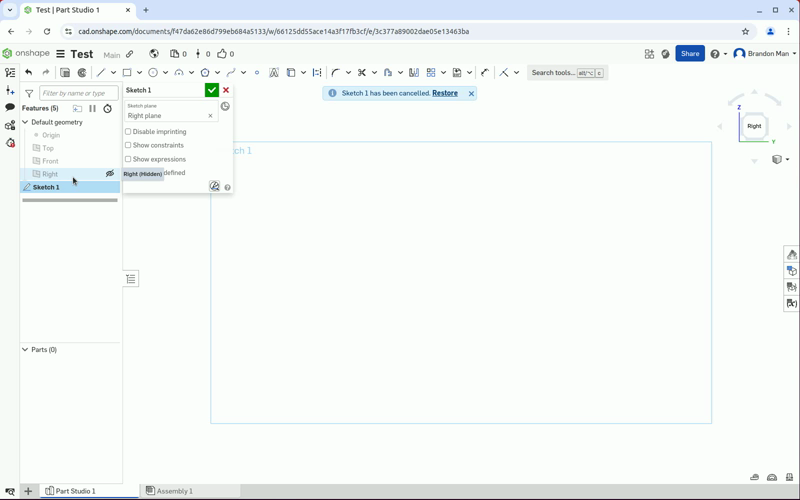
mouse_move(73, 352)
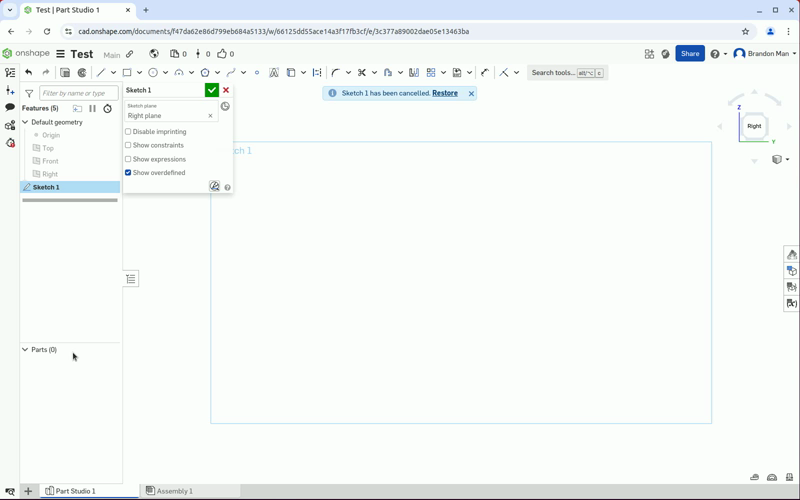
key(y)
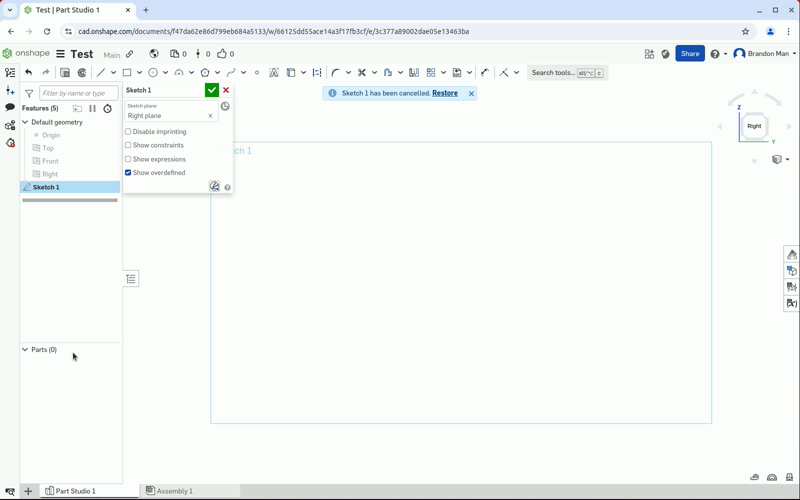
key(l)
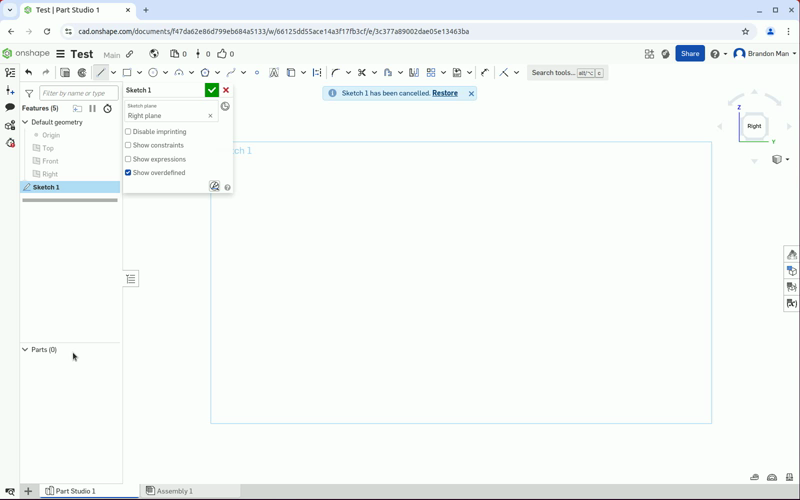
key_down(shift)
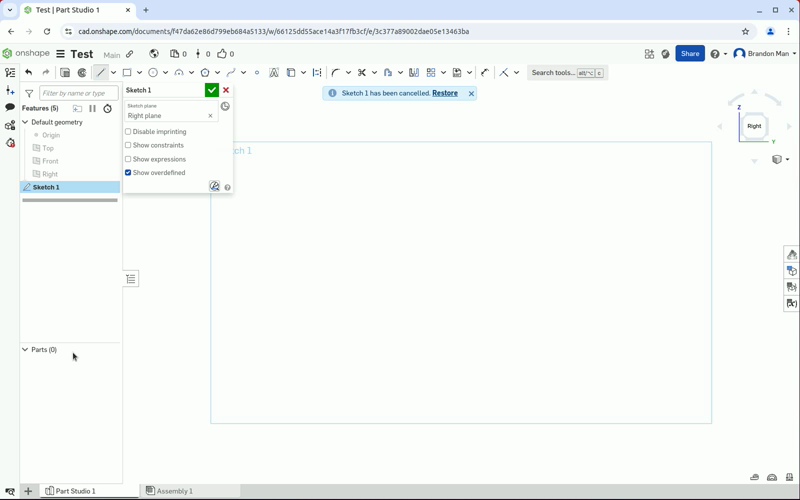
mouse_move(348, 282)
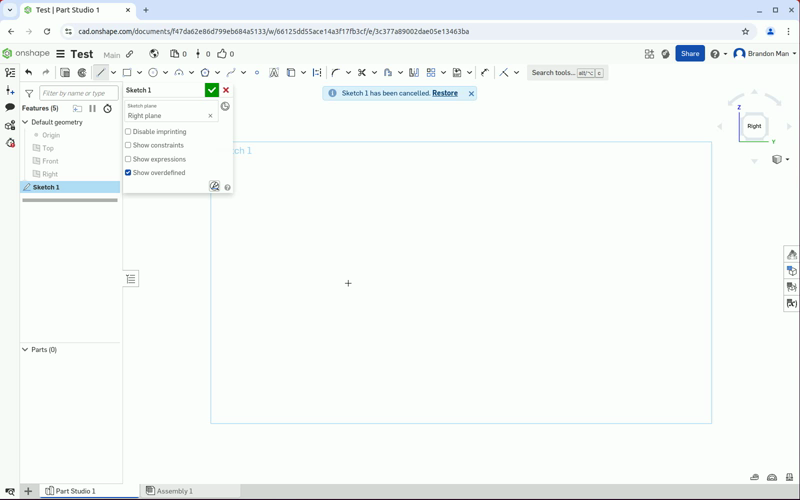
click(348, 282)
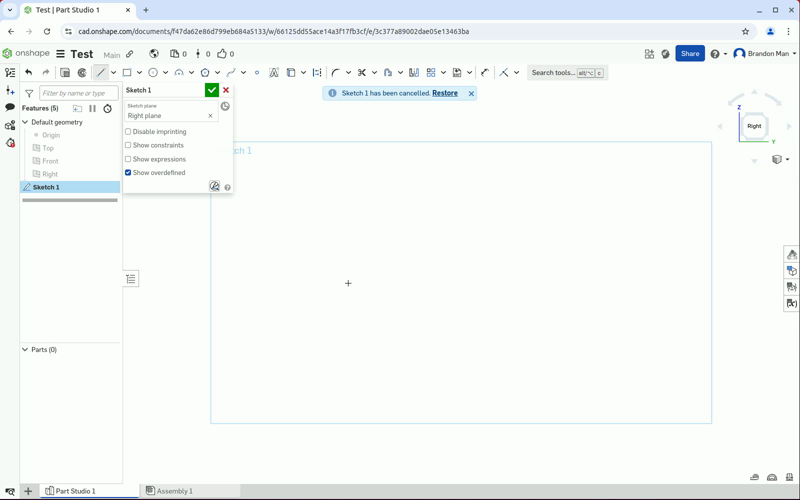
key_up(shift)
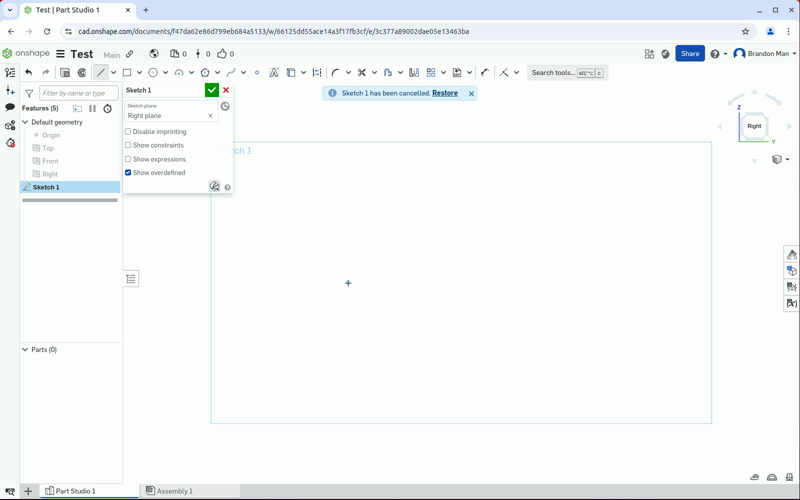
key_down(shift)
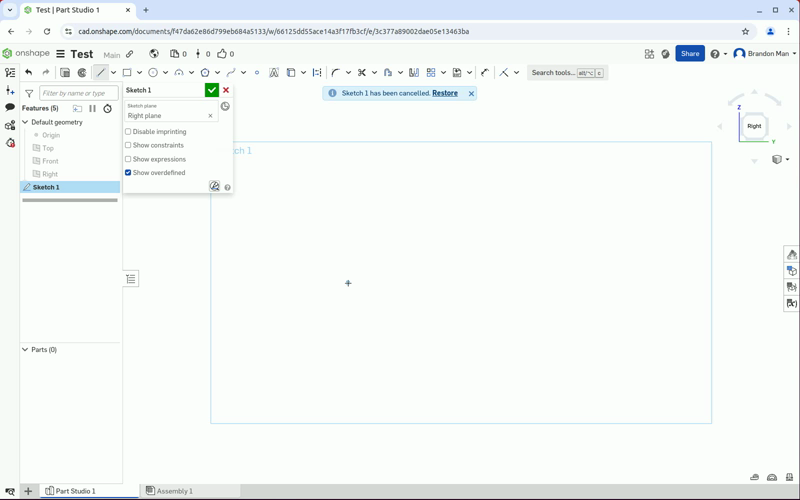
mouse_move(460, 282)
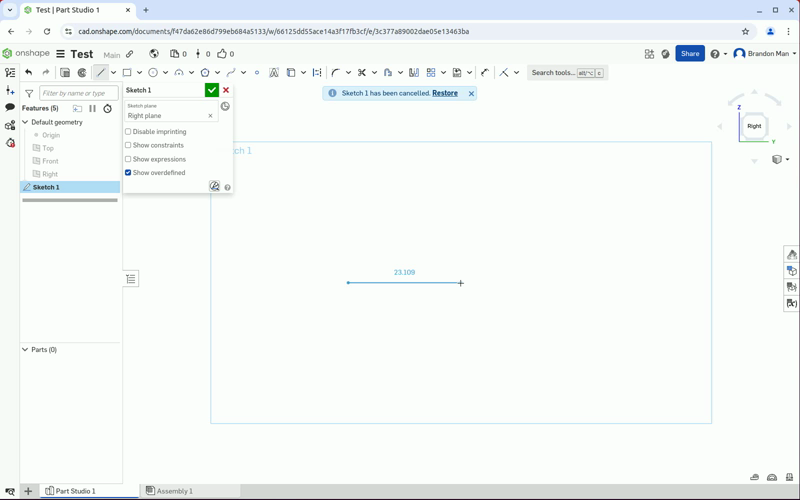
click(460, 282)
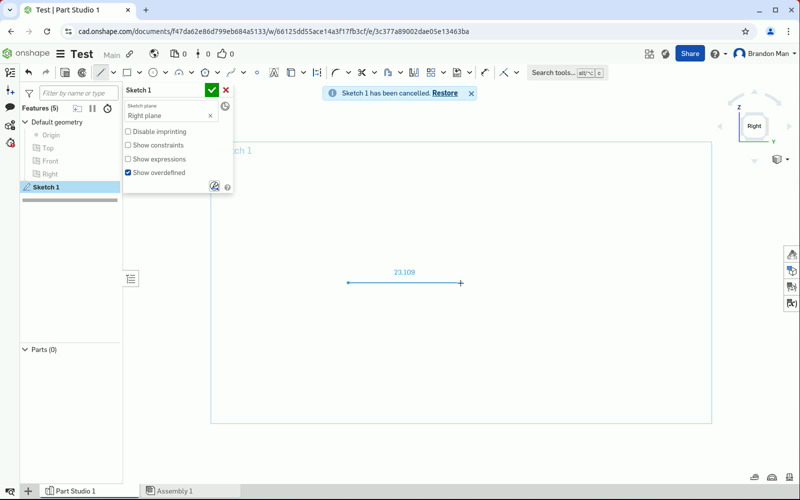
key_up(shift)
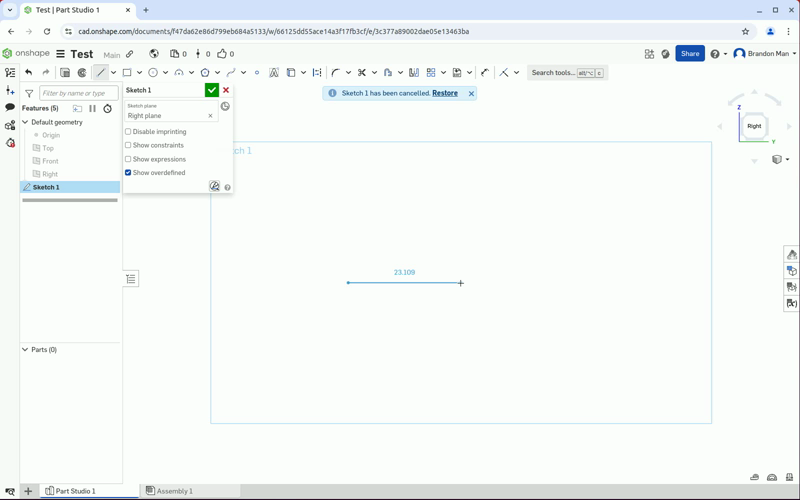
key_down(shift)
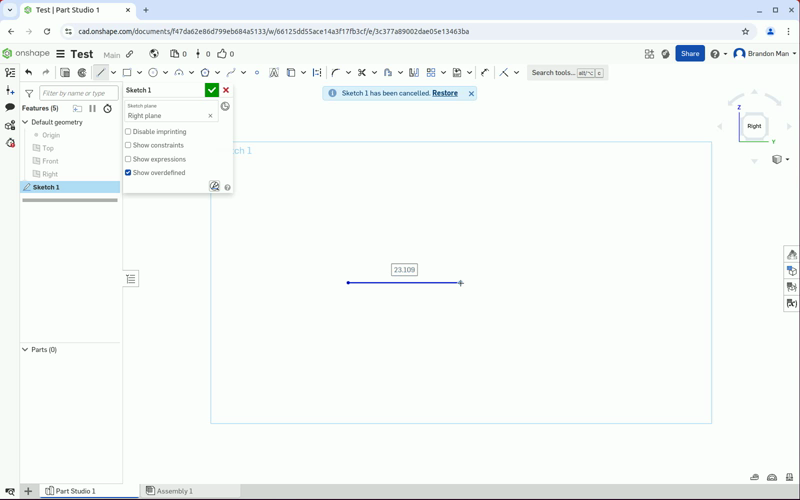
mouse_move(490, 282)
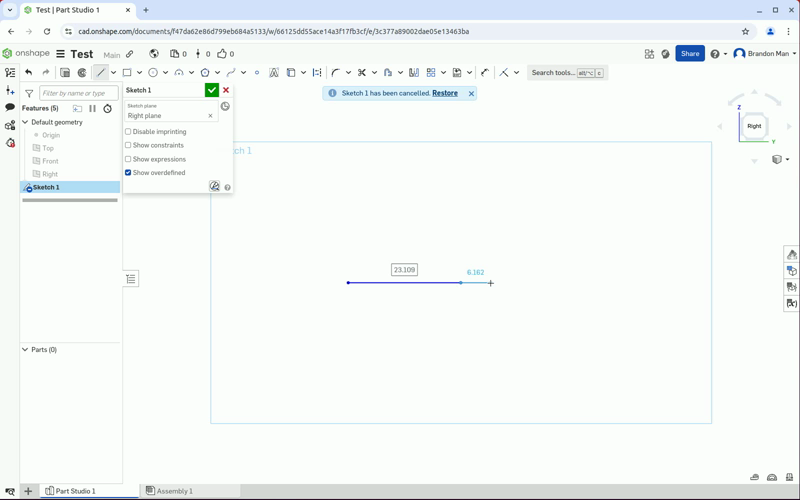
mouse_move(460, 271)
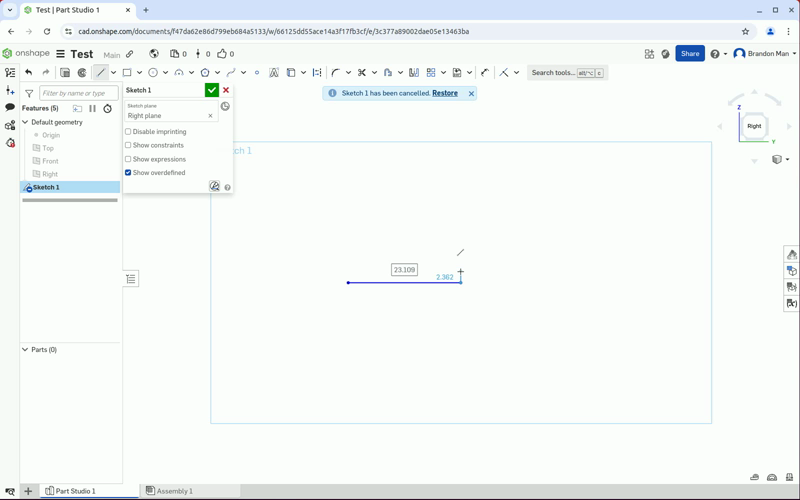
click(460, 271)
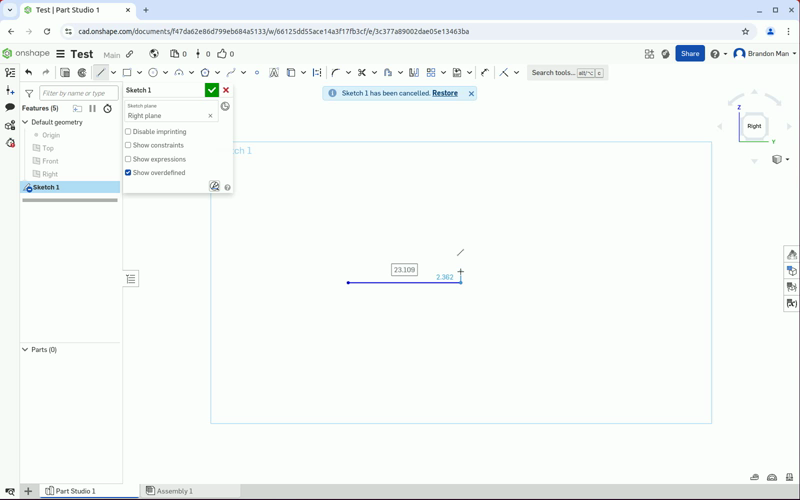
key_up(shift)
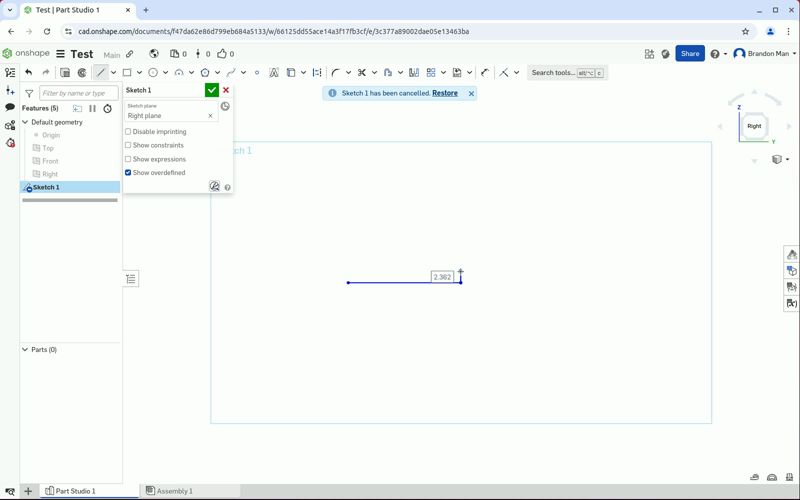
key_down(shift)
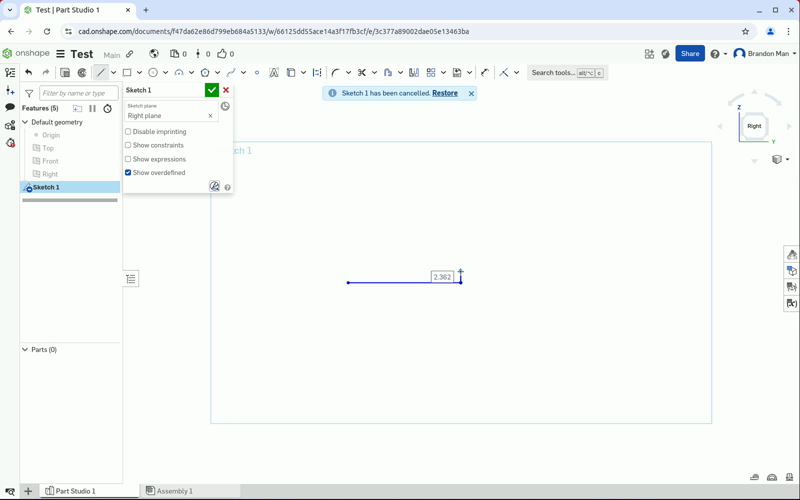
mouse_move(348, 271)
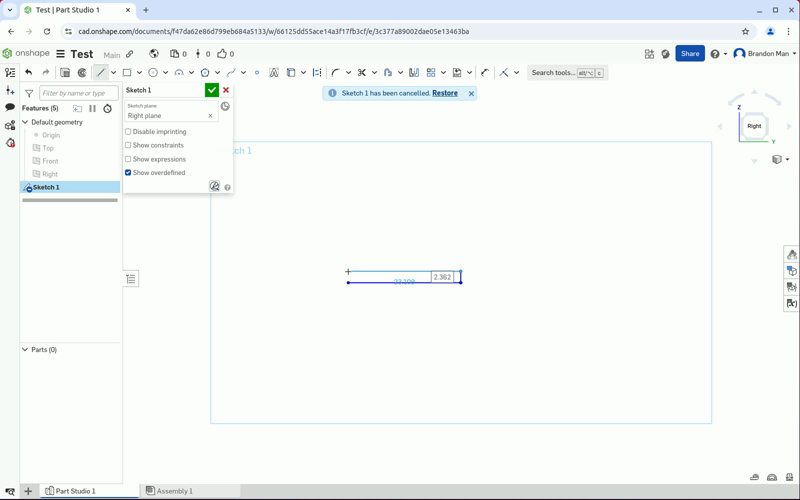
click(348, 271)
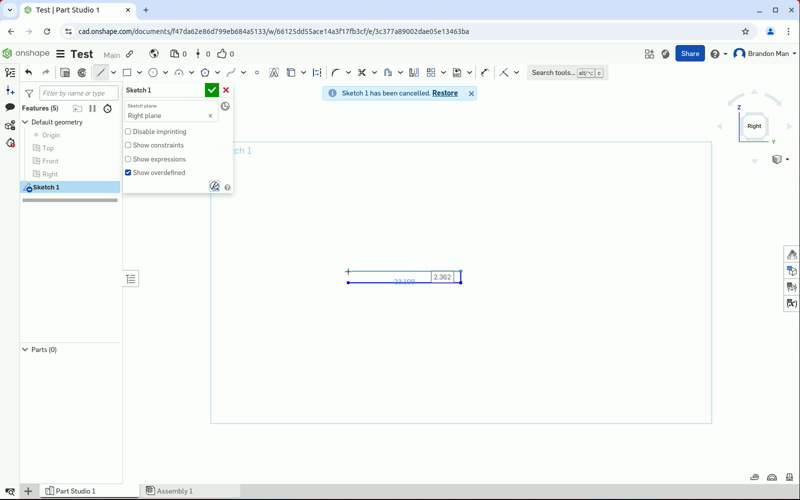
key_up(shift)
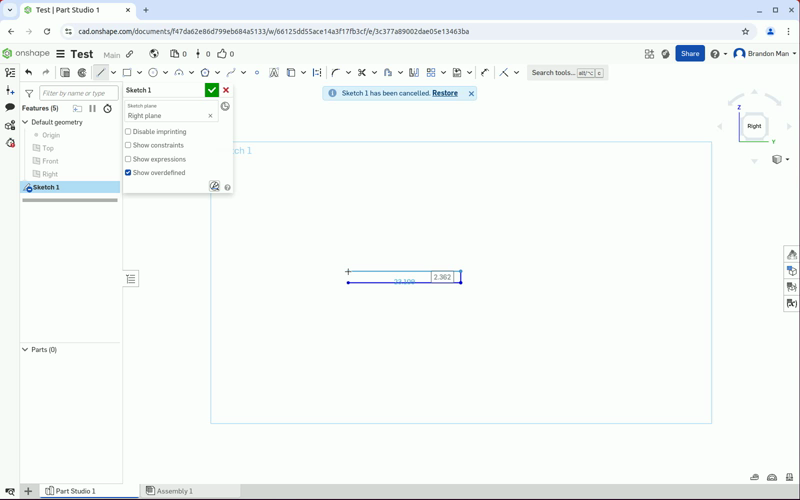
mouse_move(378, 271)
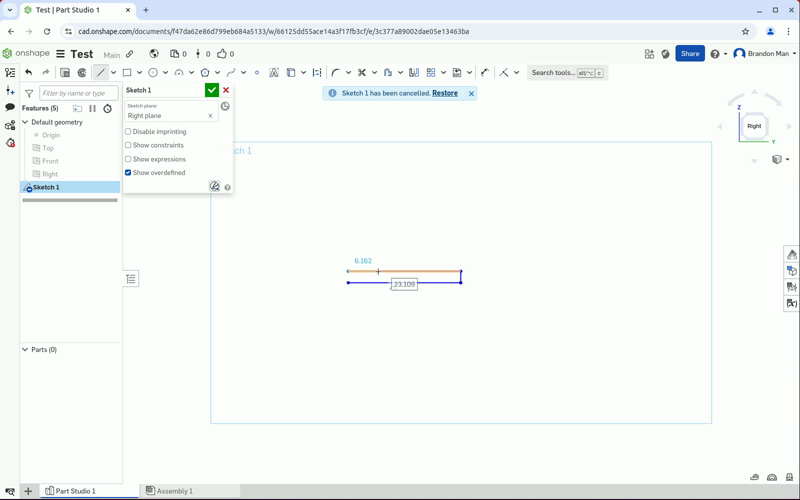
key_down(shift)
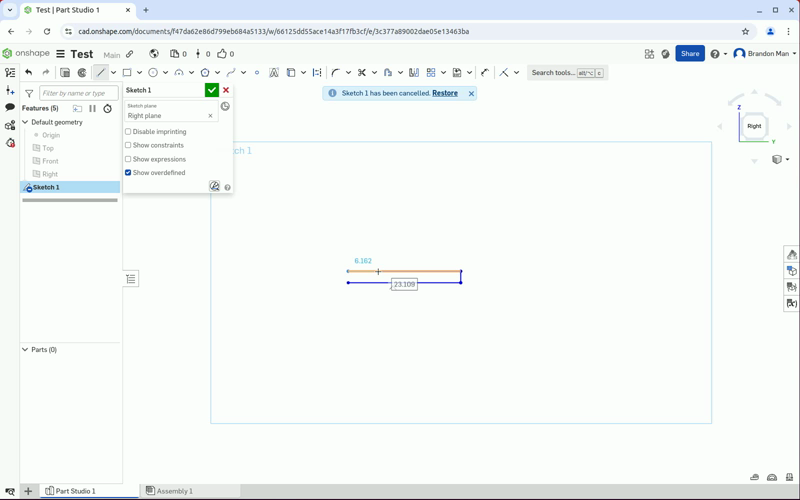
mouse_move(348, 282)
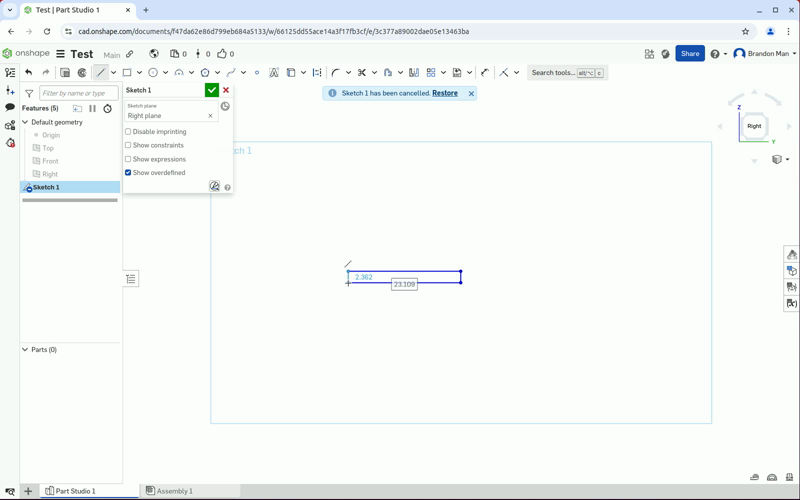
key_up(shift)
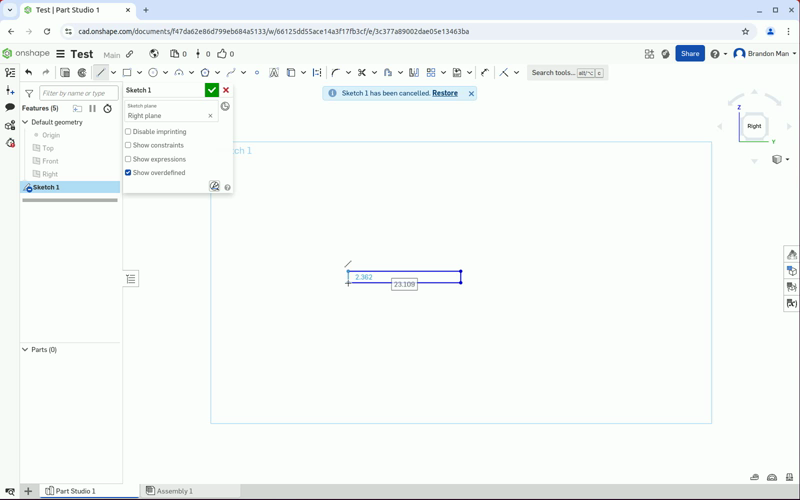
click(348, 282)
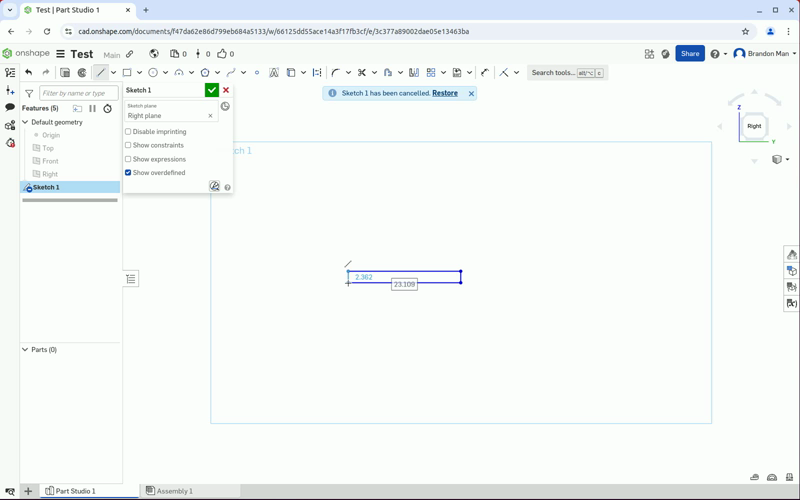
key(esc)
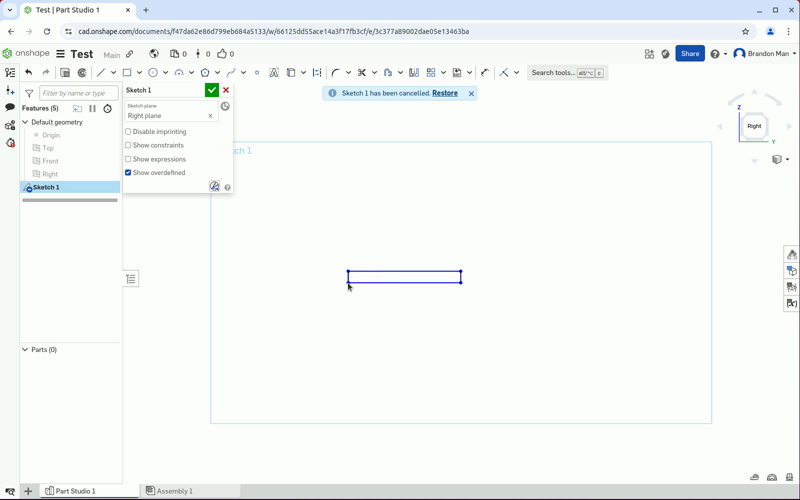
mouse_move(430, 278)
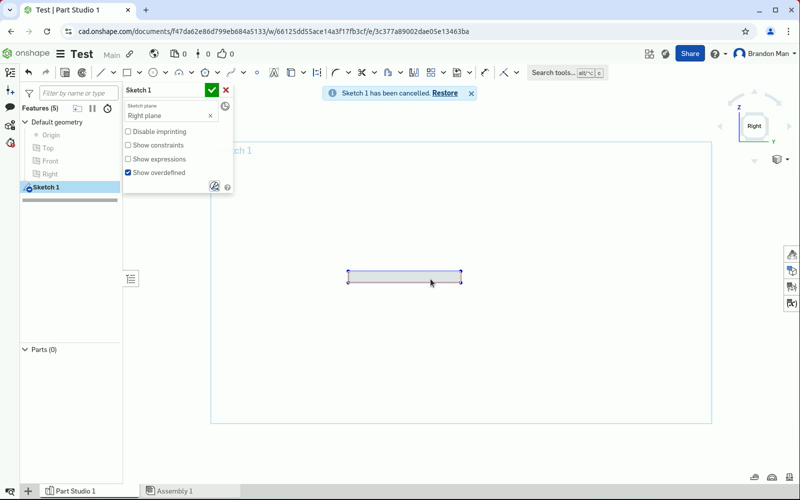
scroll(6)
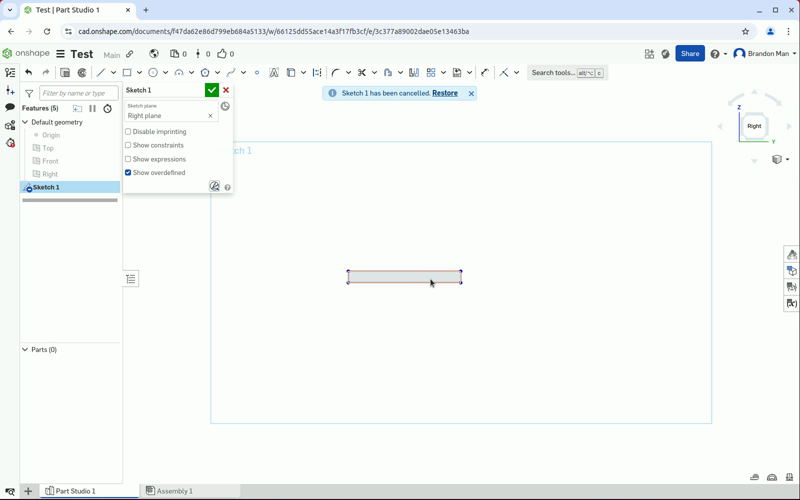
scroll(6)
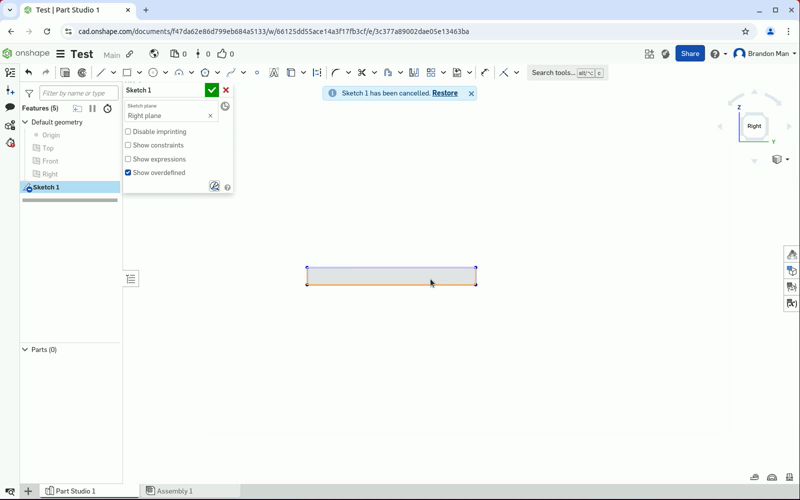
scroll(6)
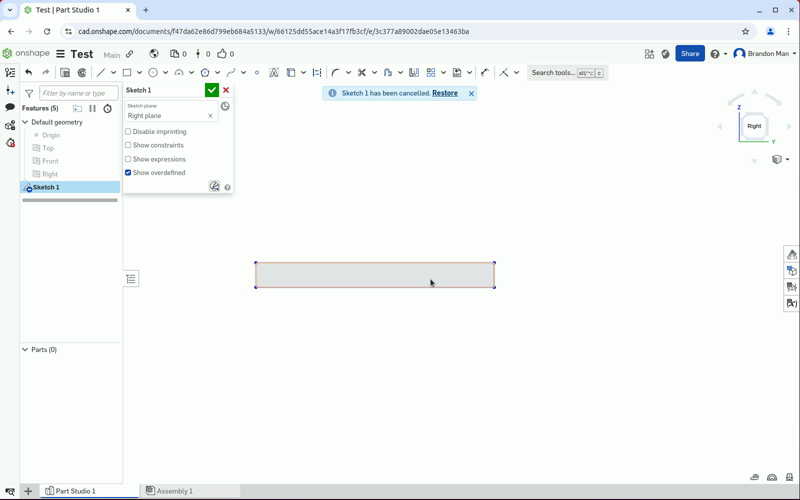
scroll(6)
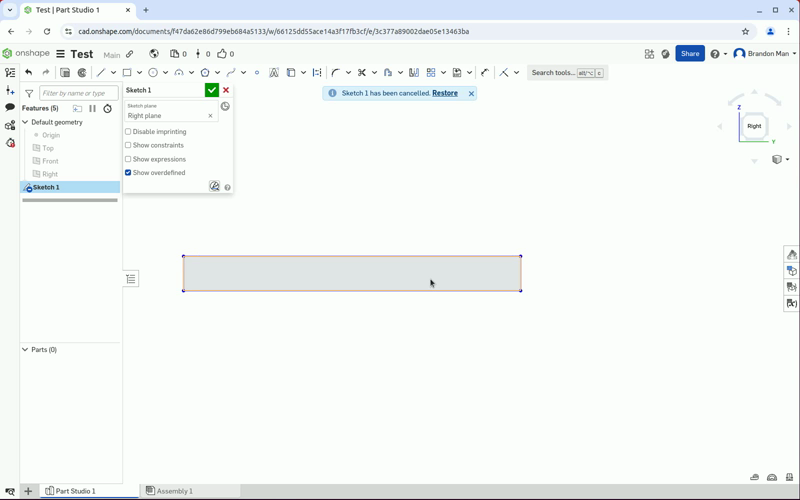
scroll(6)
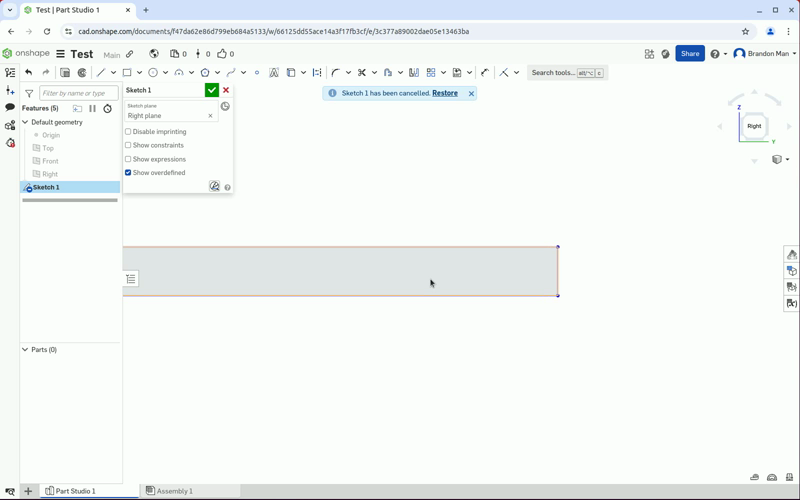
scroll(6)
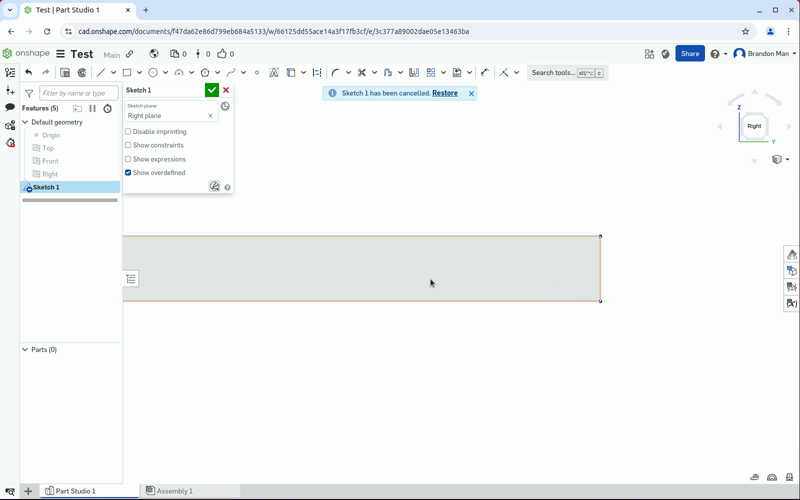
scroll(6)
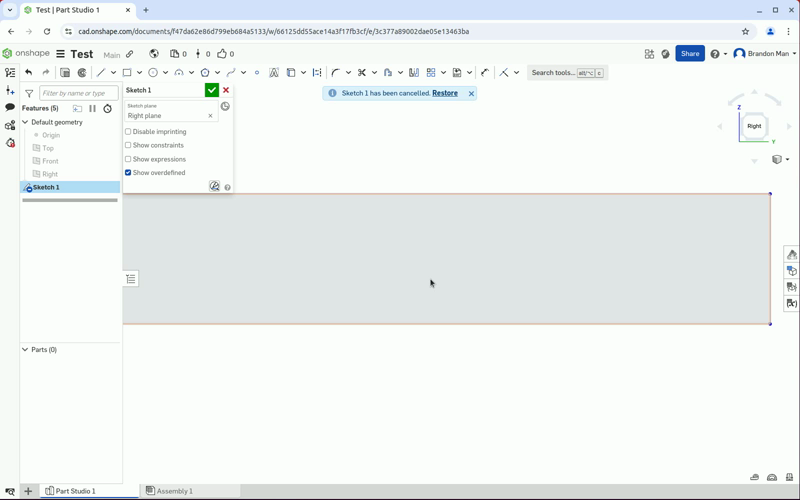
click(430, 278)
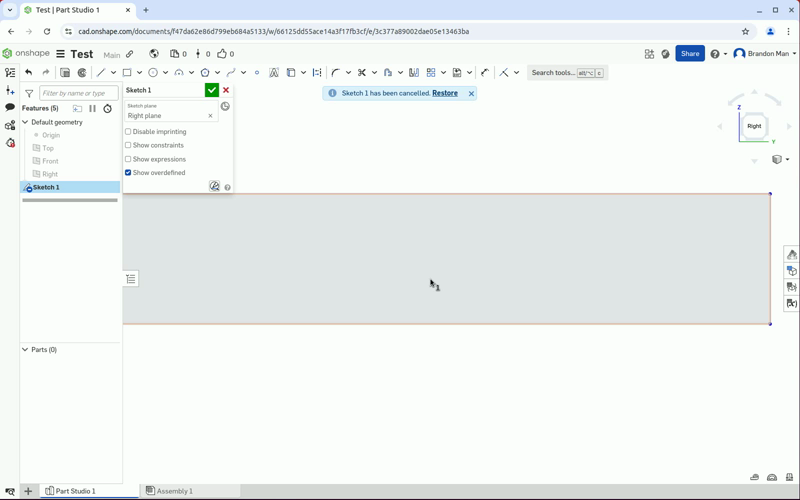
scroll(-6)
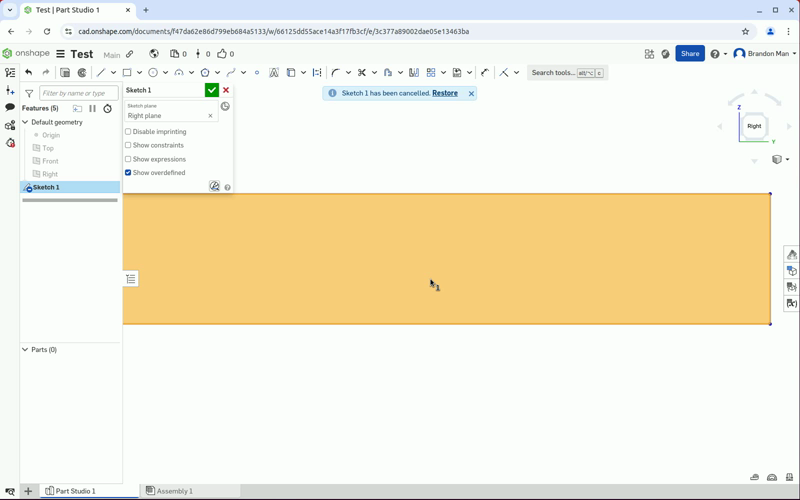
scroll(-6)
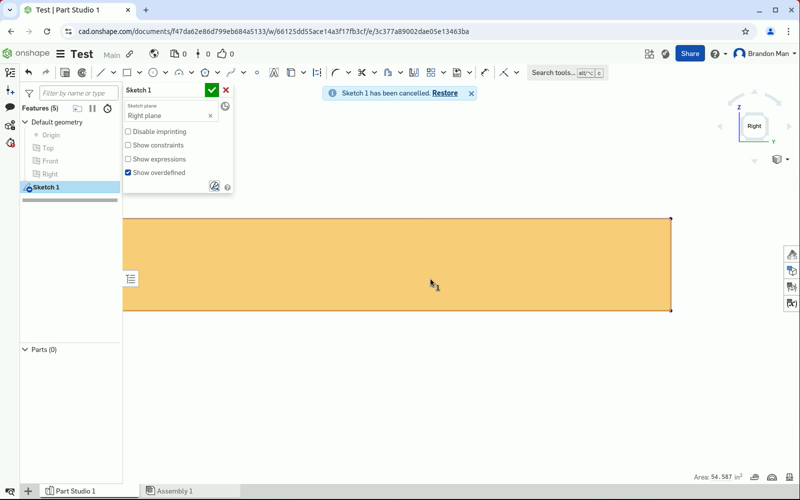
scroll(-6)
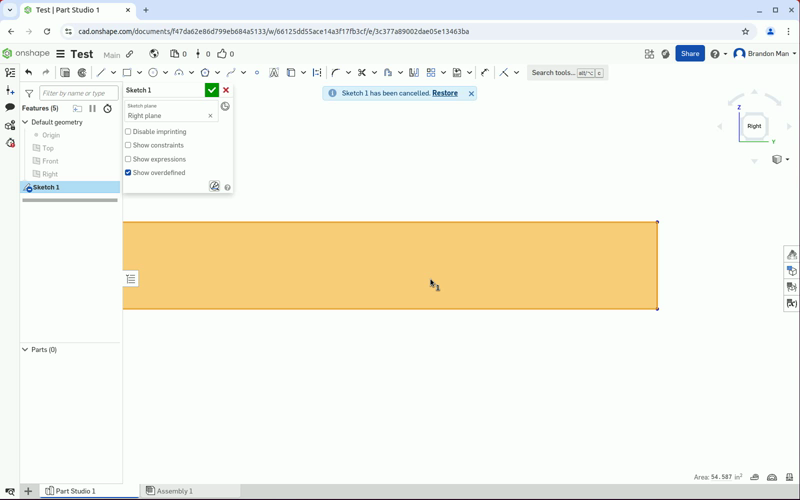
scroll(-6)
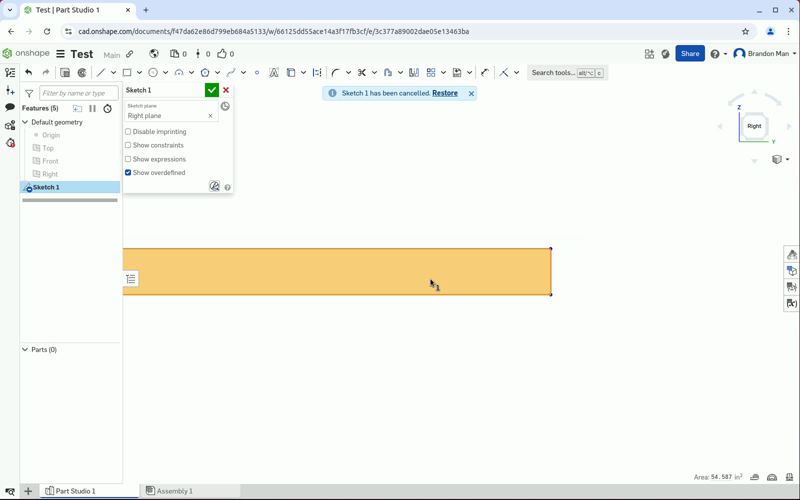
scroll(-6)
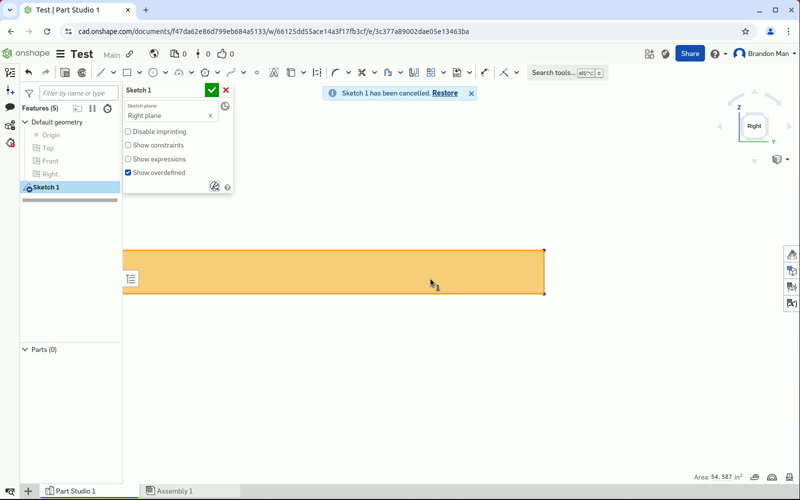
scroll(-6)
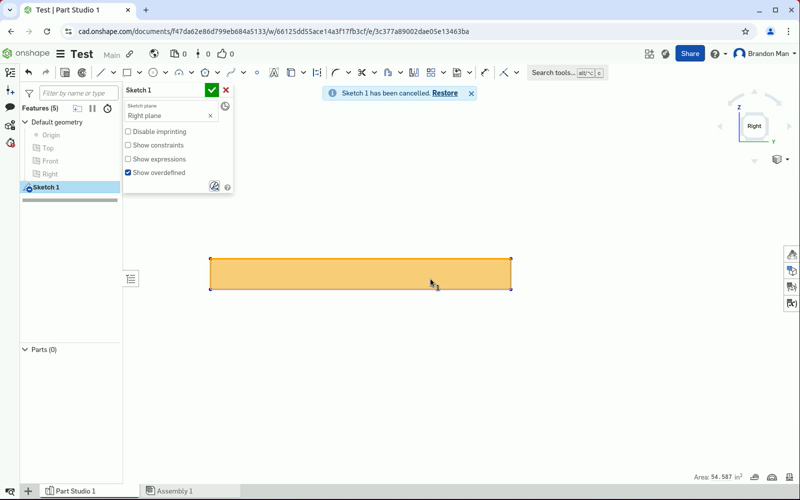
scroll(-6)
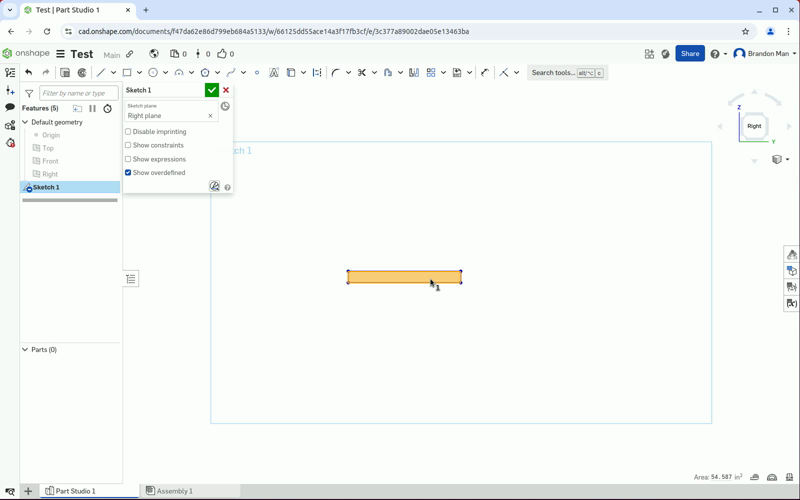
mouse_move(73, 352)
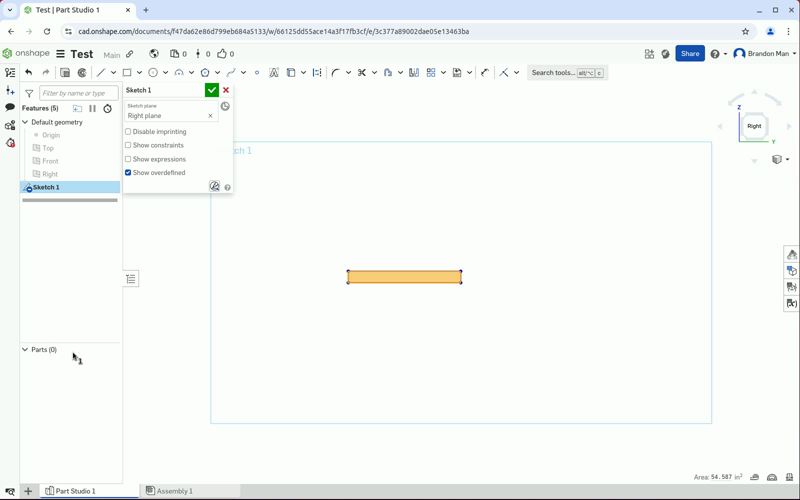
key(shift+y)
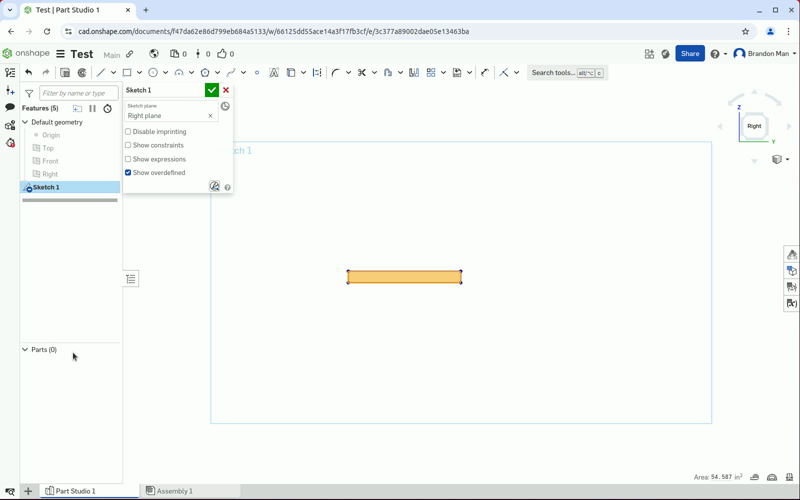
key(shift+e)
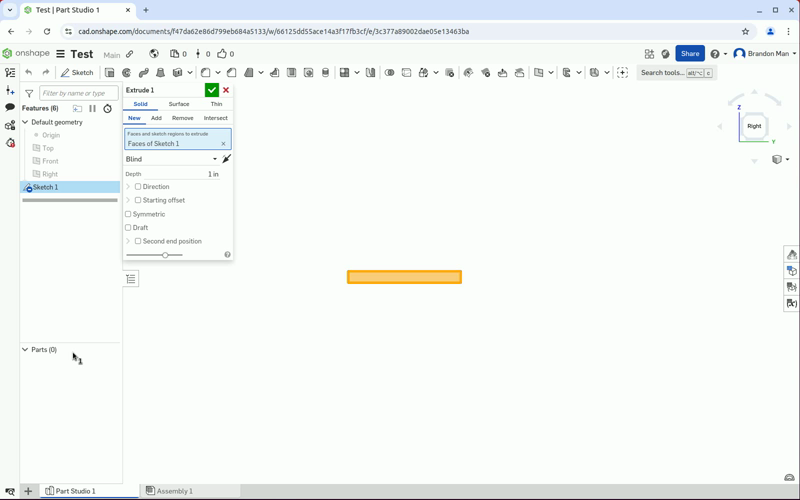
mouse_move(143, 106)
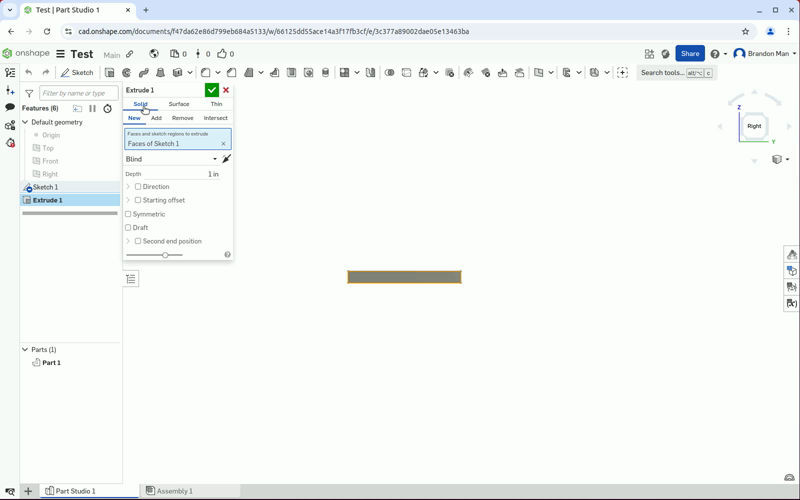
click(143, 106)
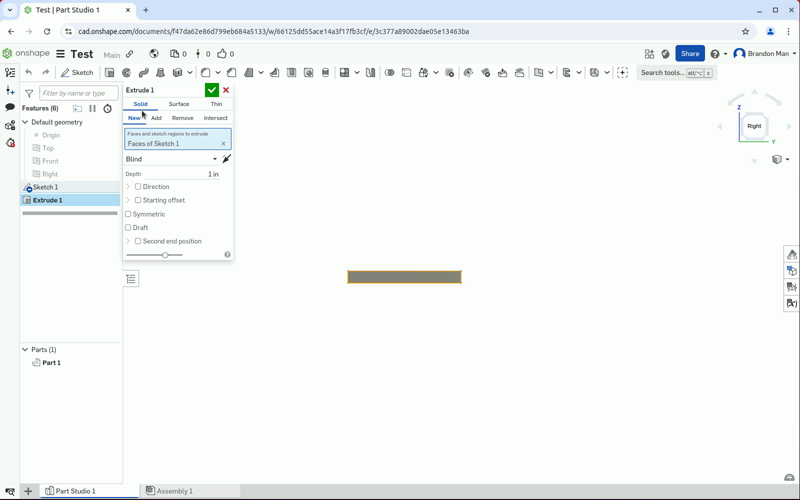
mouse_move(137, 120)
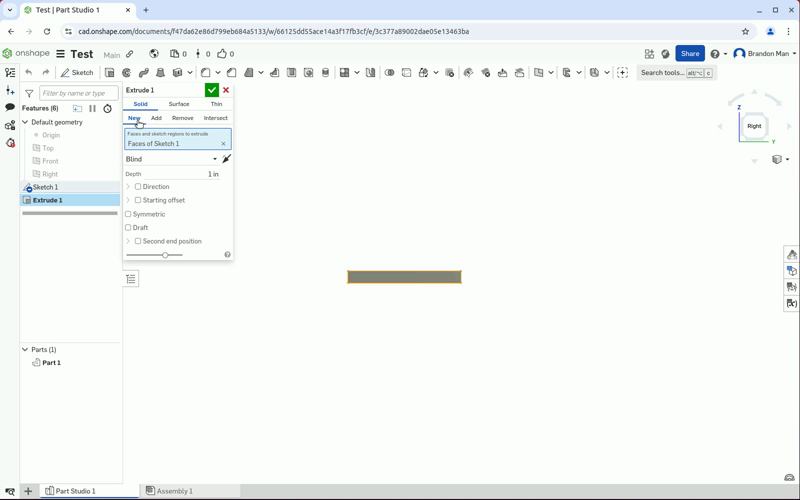
click(137, 120)
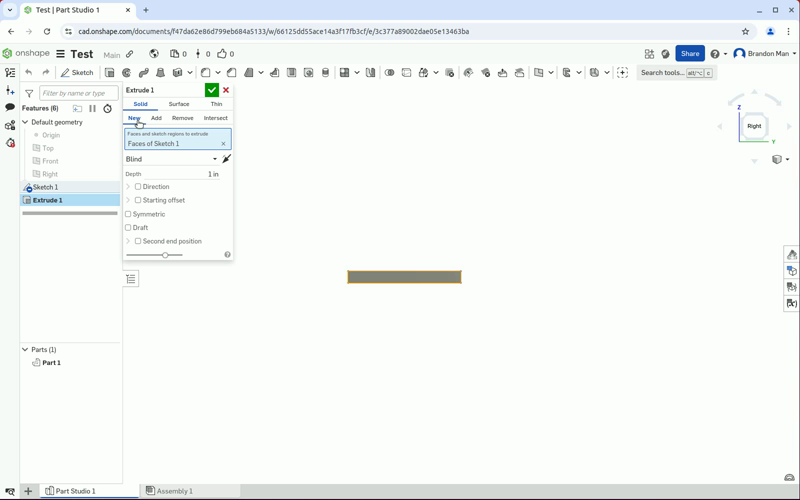
key(tab, 4)
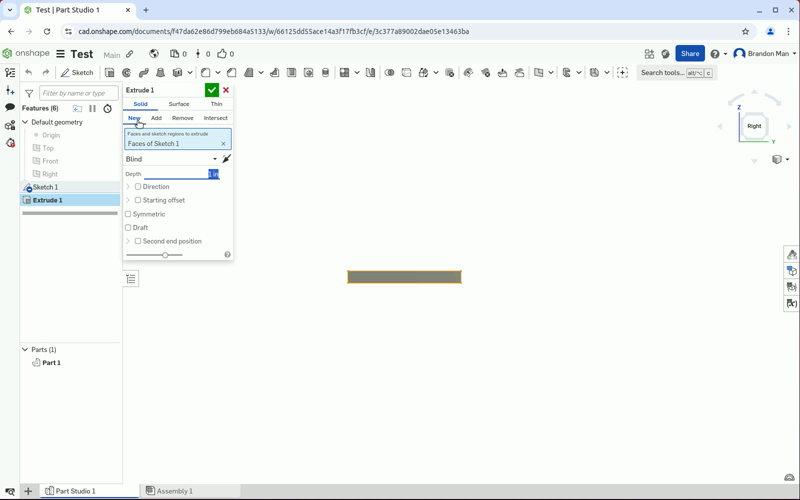
text(0.722)
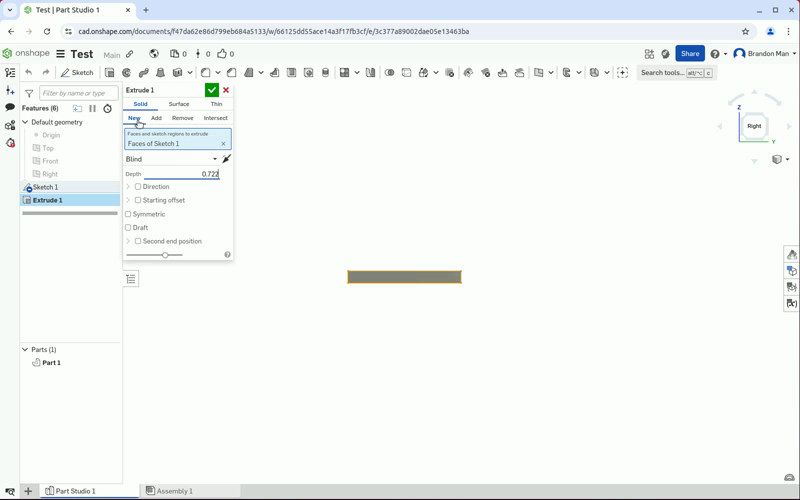
key(enter)
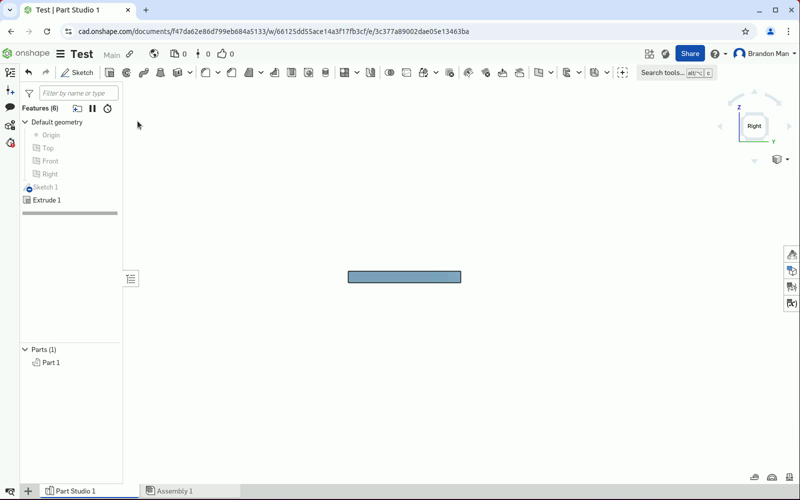
key(shift+h)
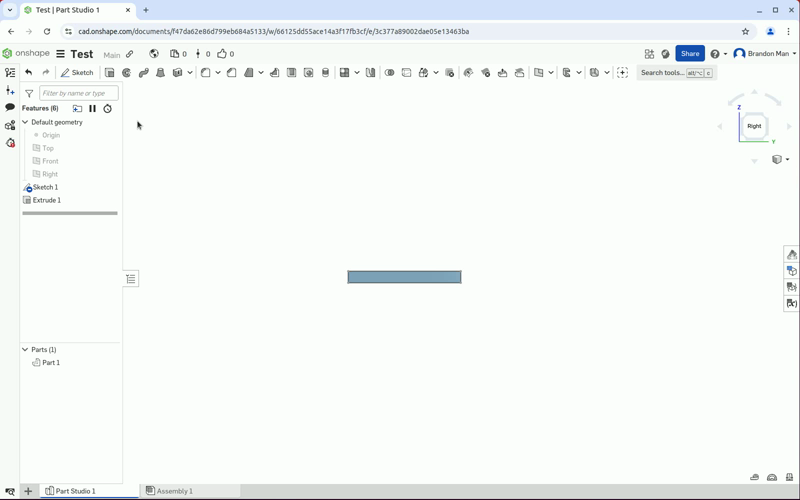
key(shift+h)
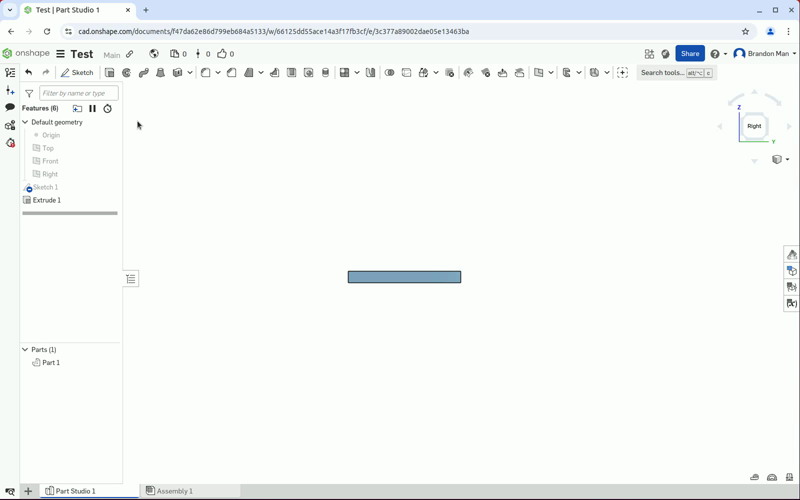
mouse_move(73, 189)
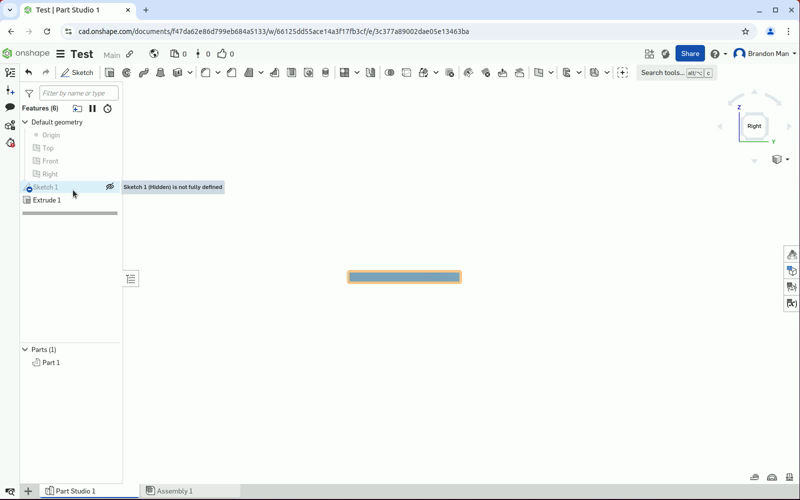
click(73, 189)
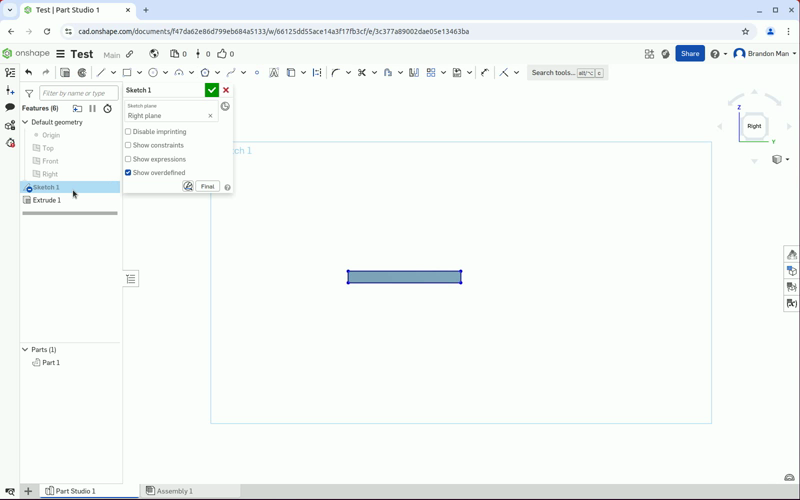
mouse_move(229, 92)
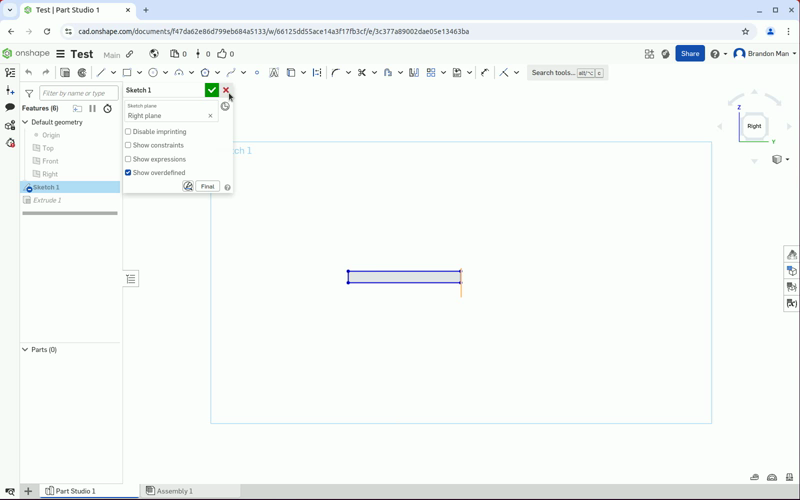
click(229, 92)
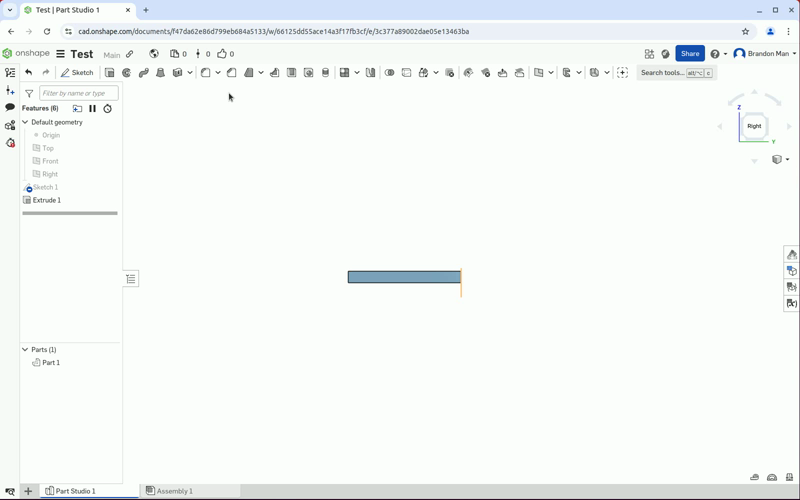
mouse_move(541, 75)
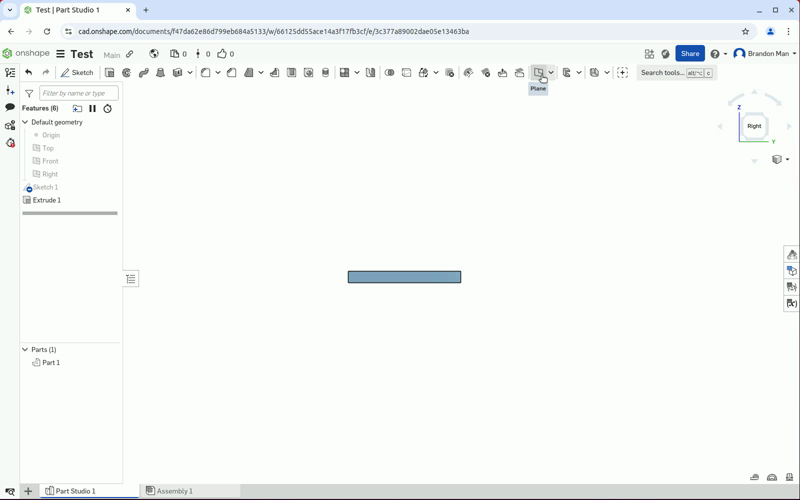
click(541, 75)
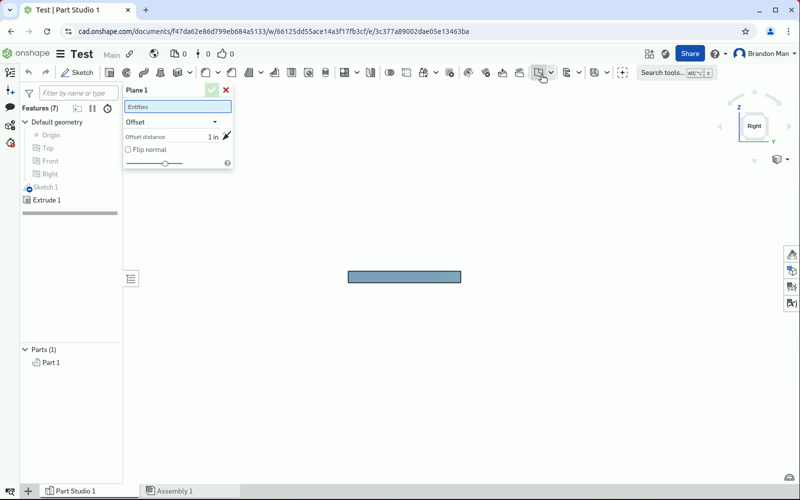
mouse_move(73, 176)
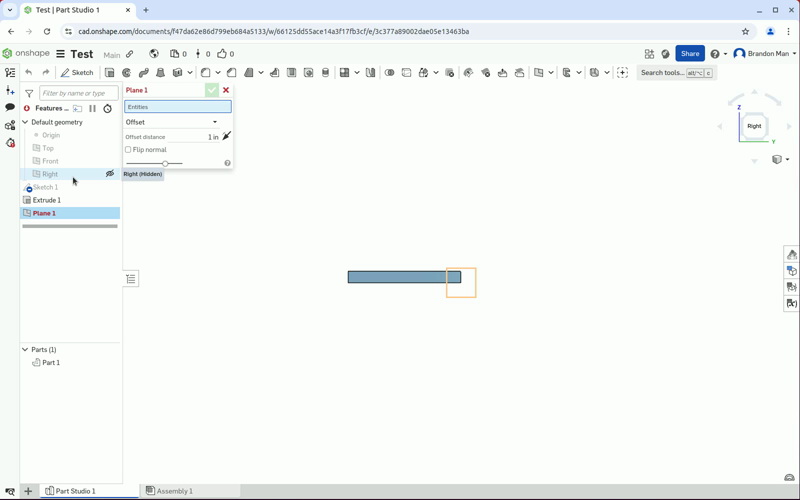
click(73, 176)
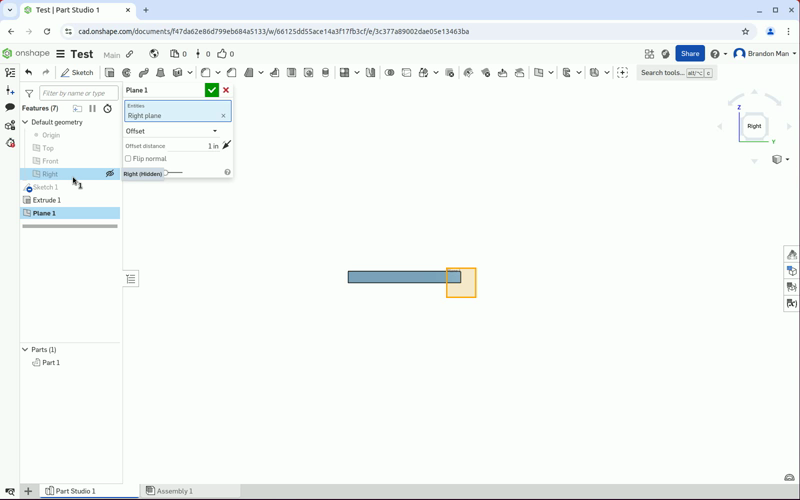
key(tab, 2)
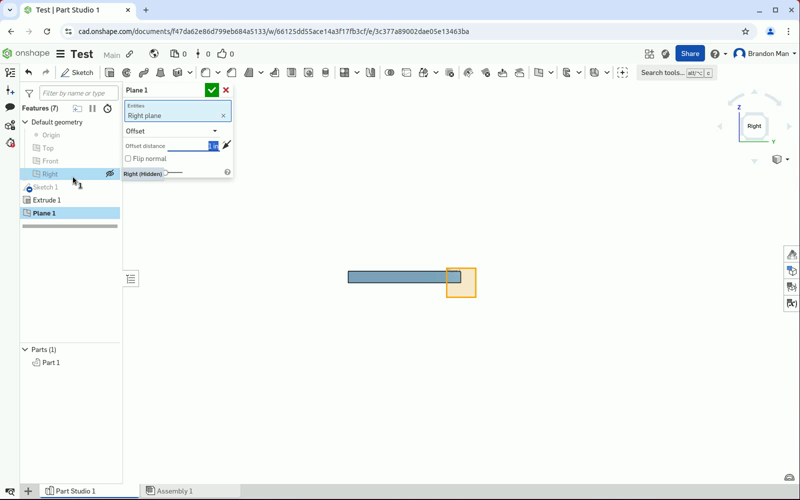
text(0.709)
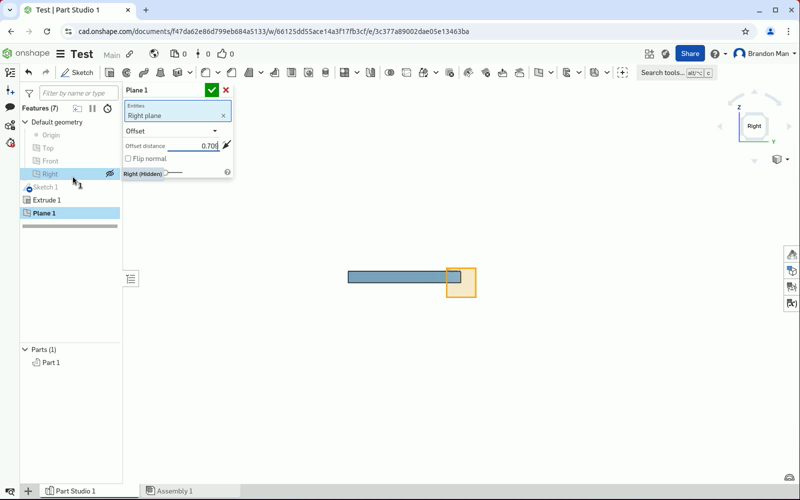
key(enter, 2)
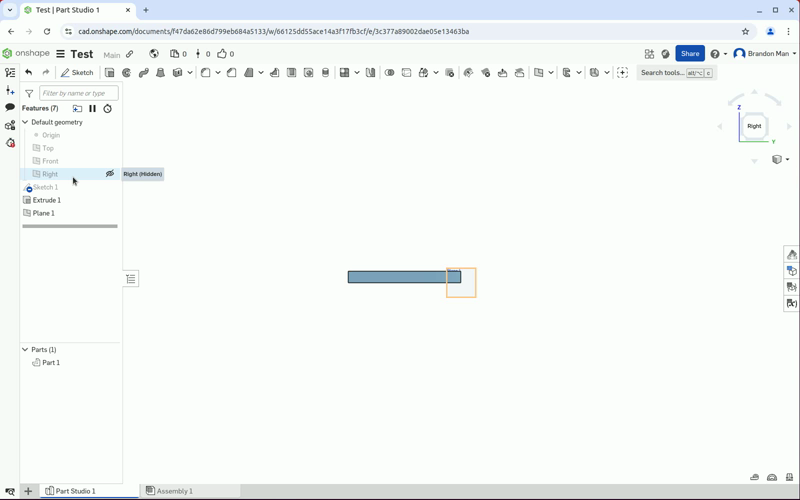
key(shift+s)
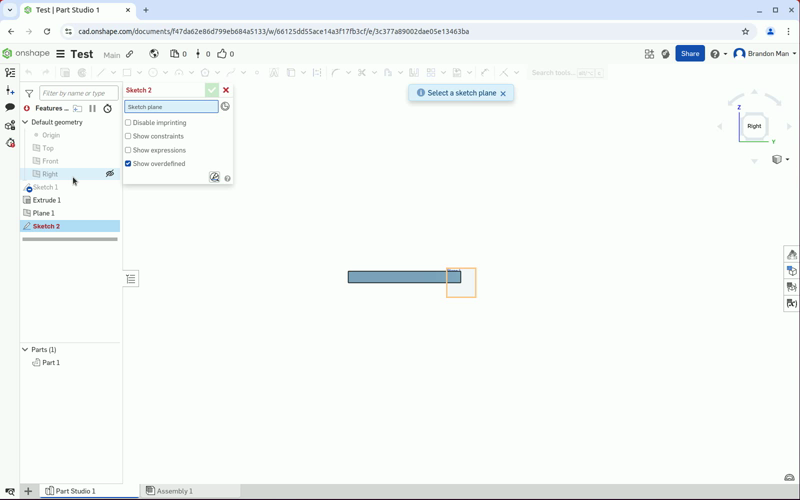
mouse_move(73, 215)
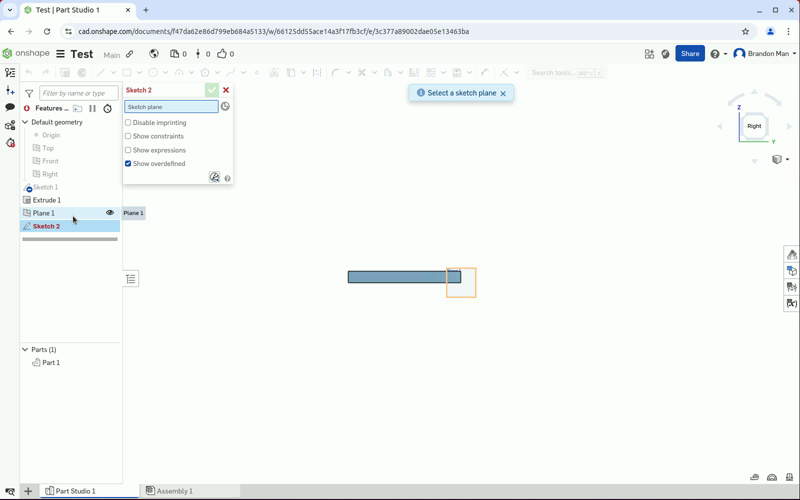
click(73, 215)
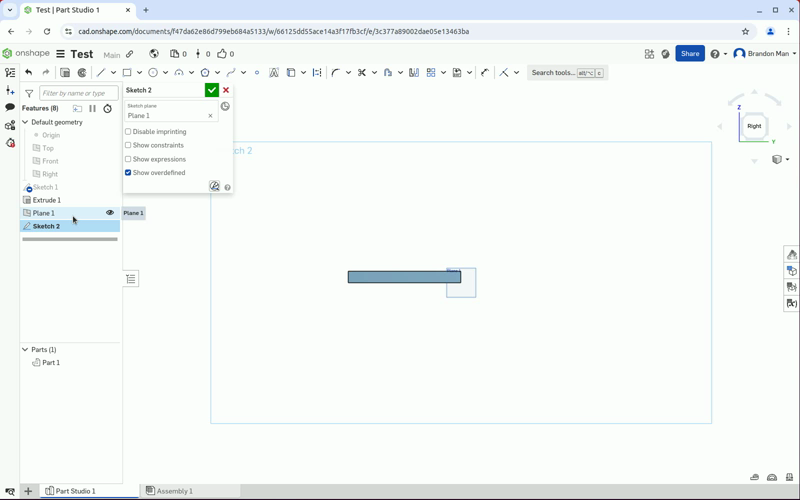
mouse_move(73, 352)
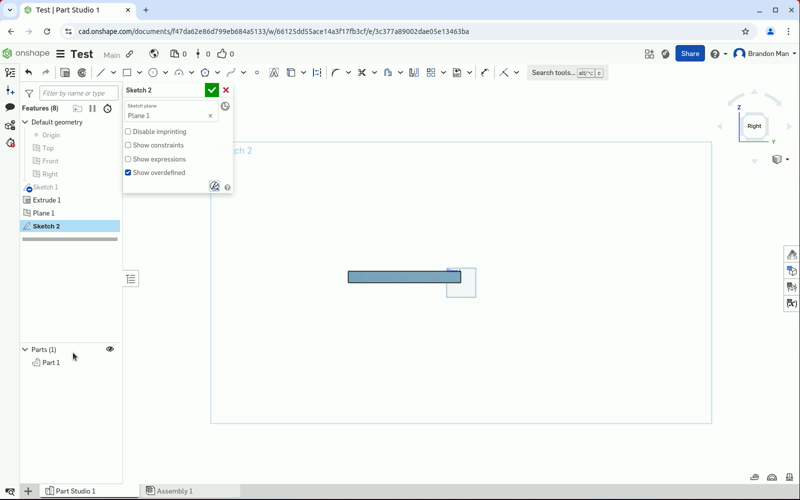
key(y)
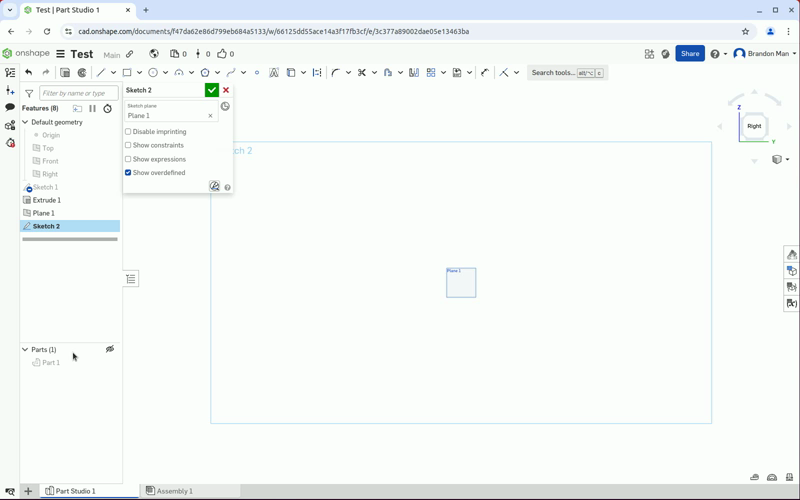
key(l)
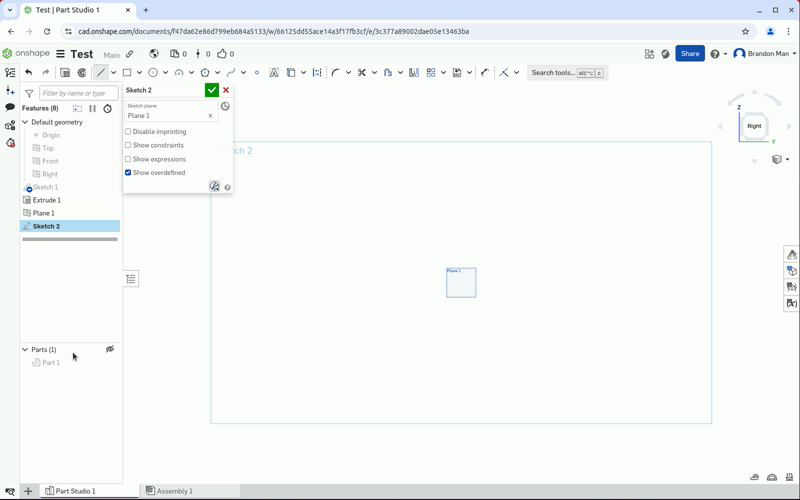
key_down(shift)
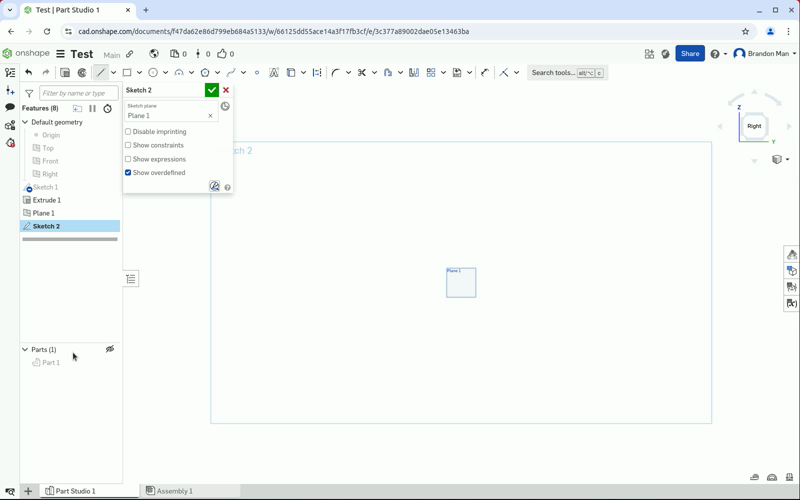
mouse_move(348, 274)
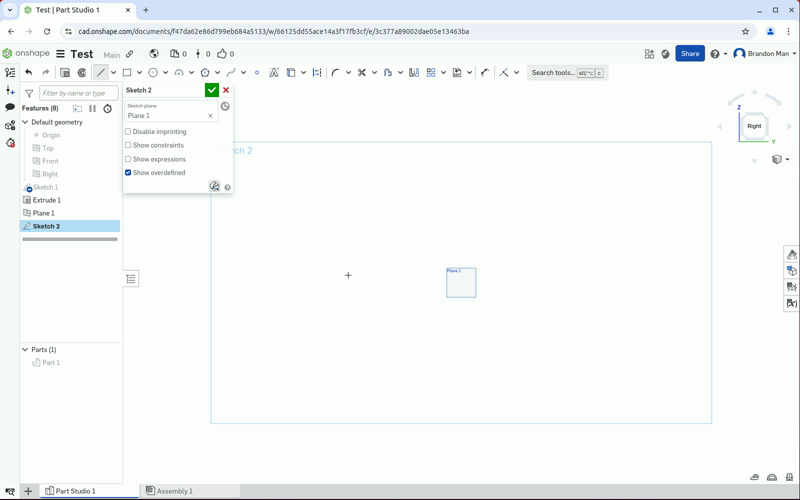
click(348, 274)
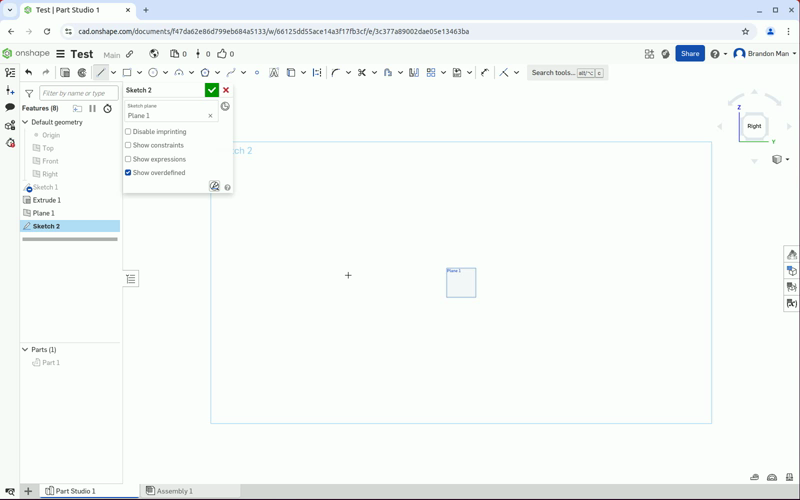
key_up(shift)
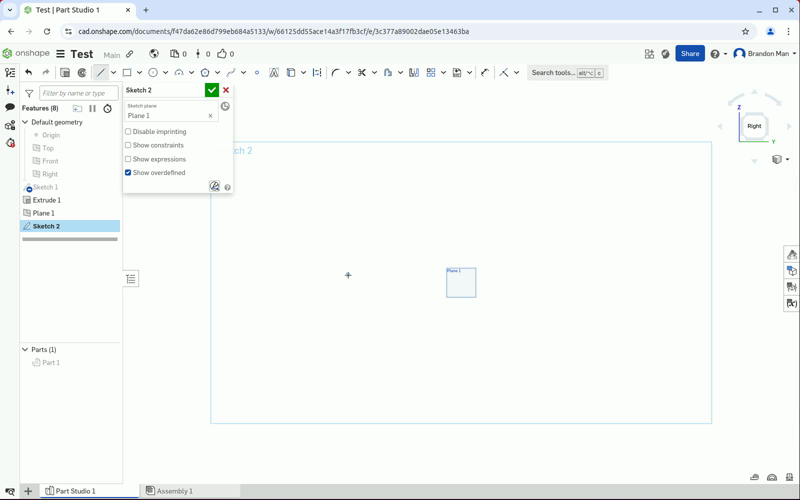
key_down(shift)
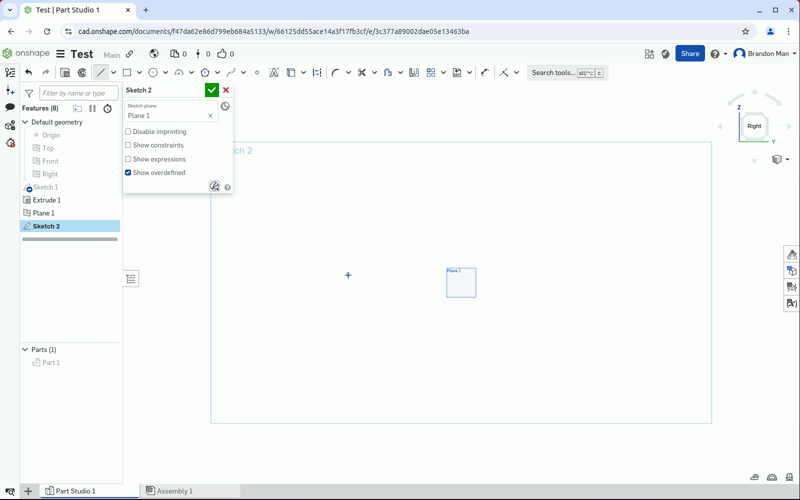
mouse_move(460, 274)
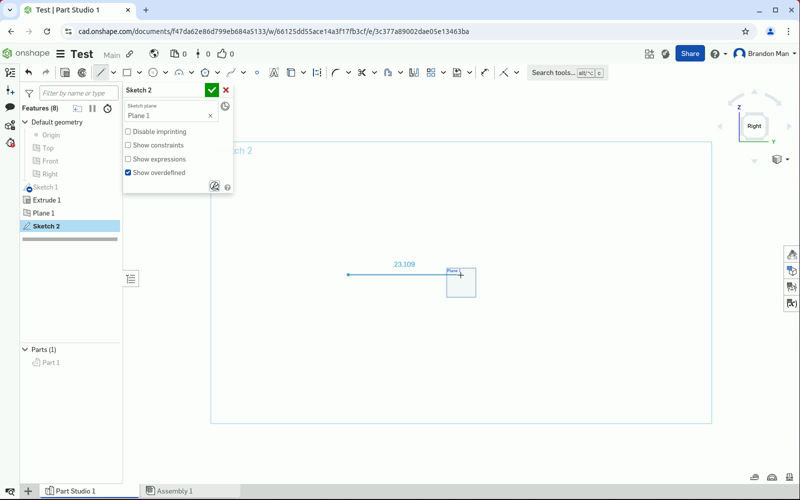
click(460, 274)
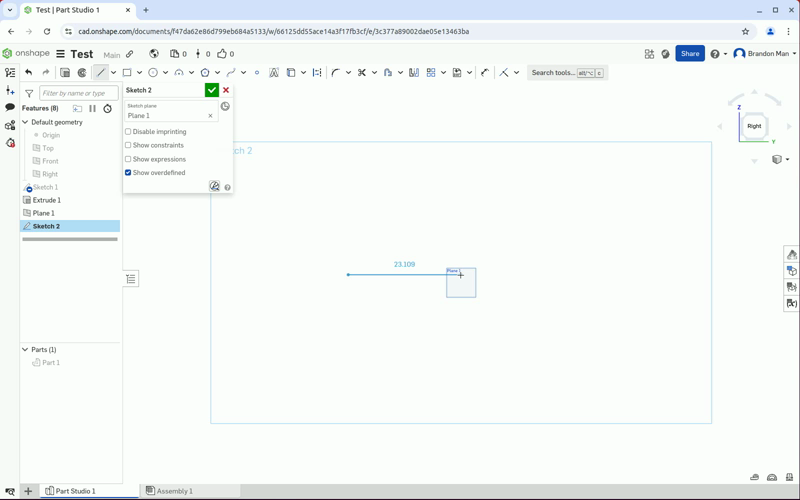
key_up(shift)
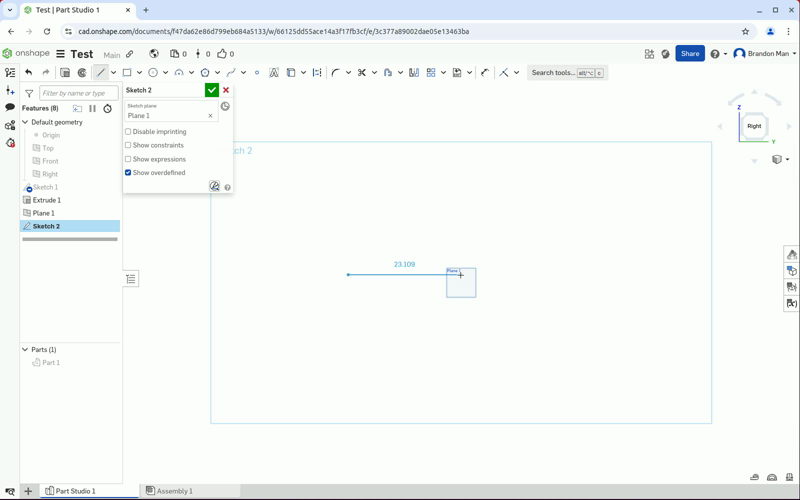
key_down(shift)
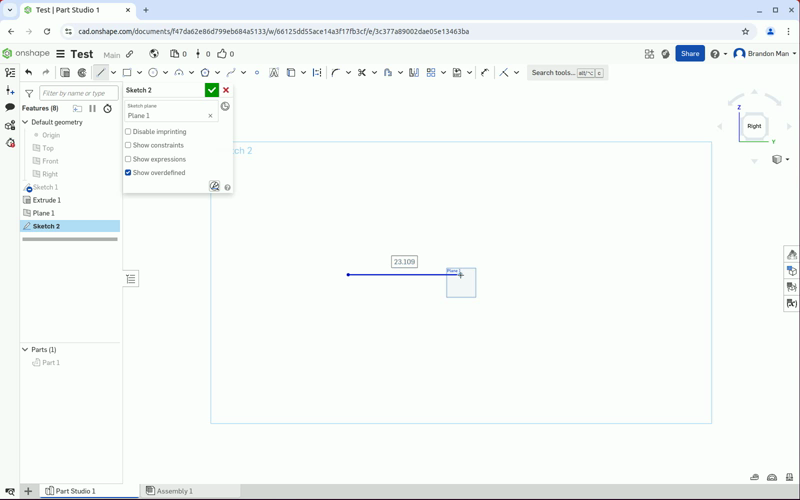
mouse_move(490, 274)
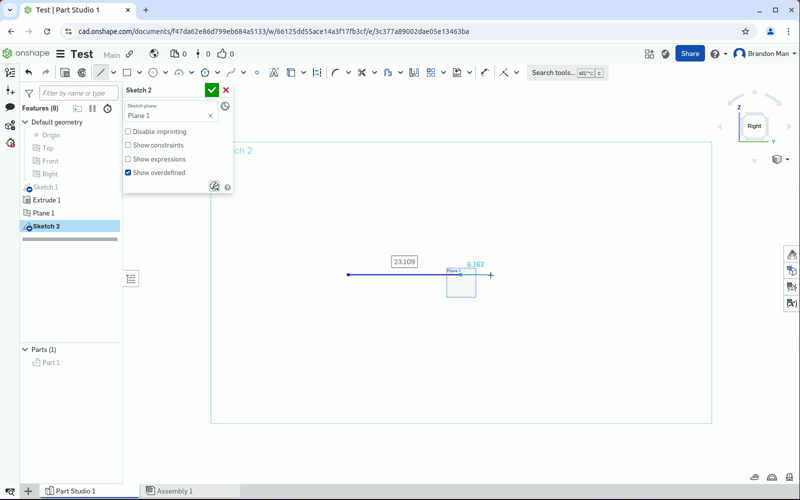
mouse_move(460, 271)
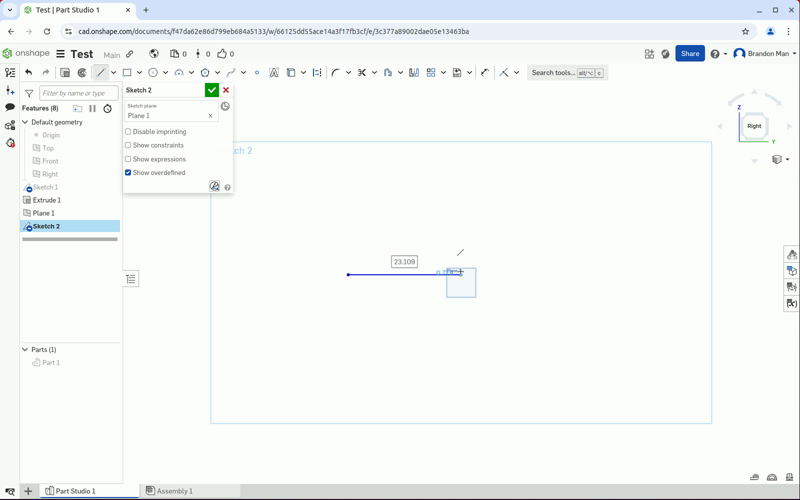
scroll(6)
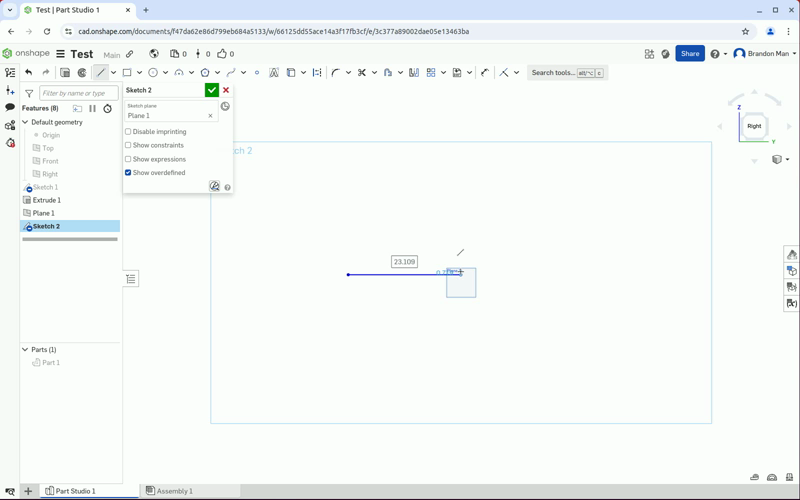
scroll(6)
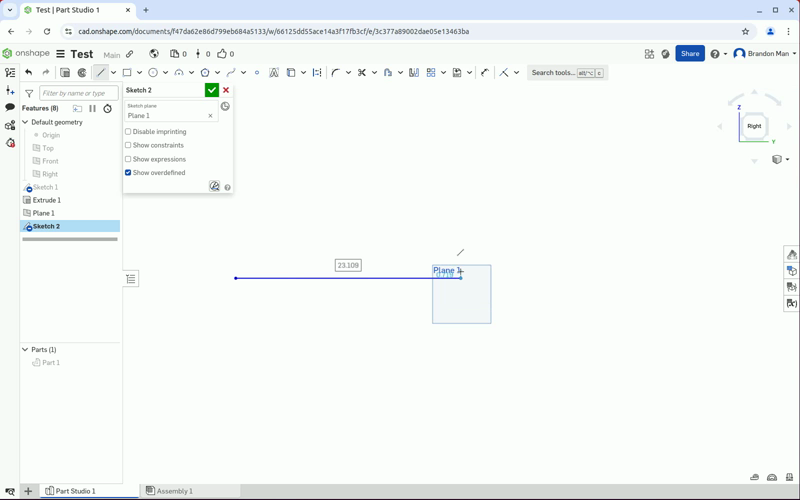
scroll(6)
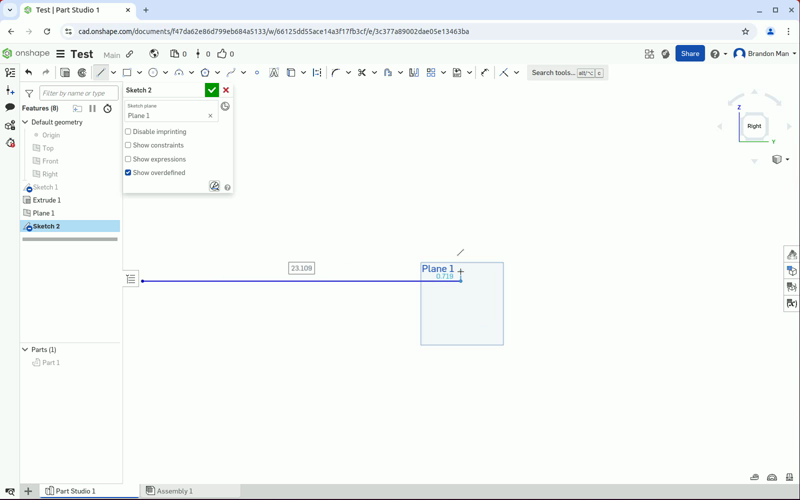
scroll(6)
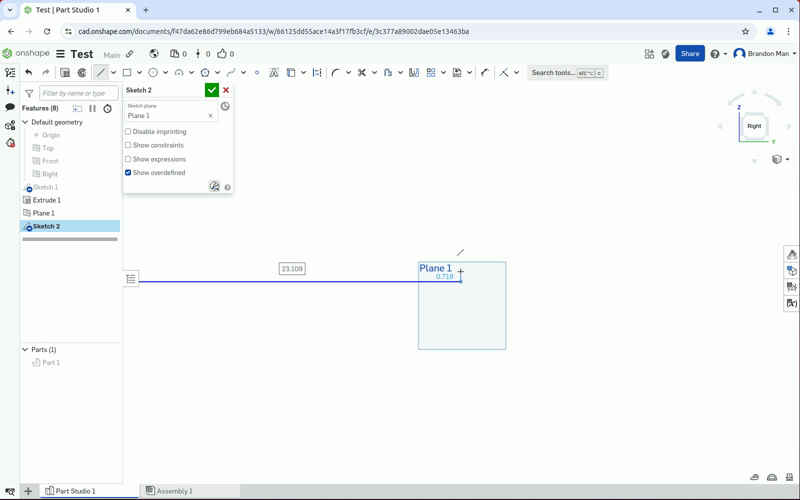
scroll(6)
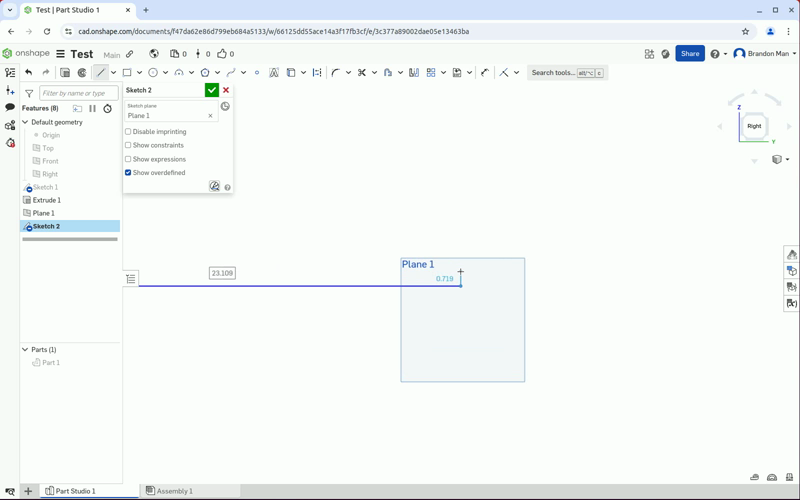
scroll(6)
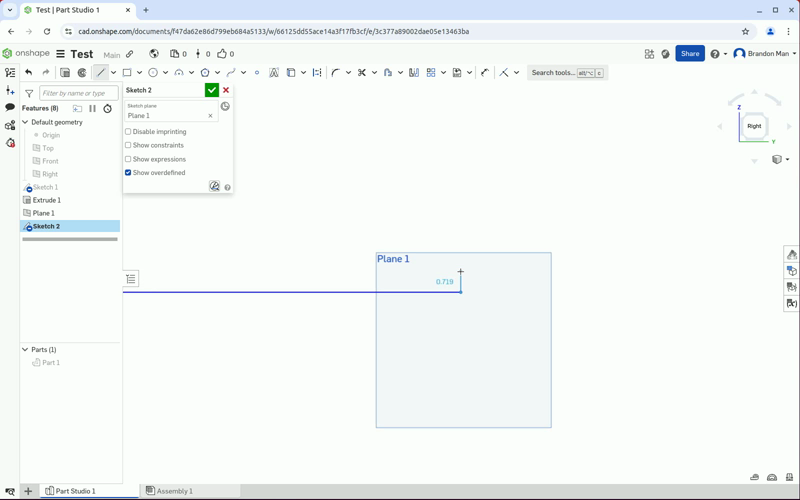
scroll(6)
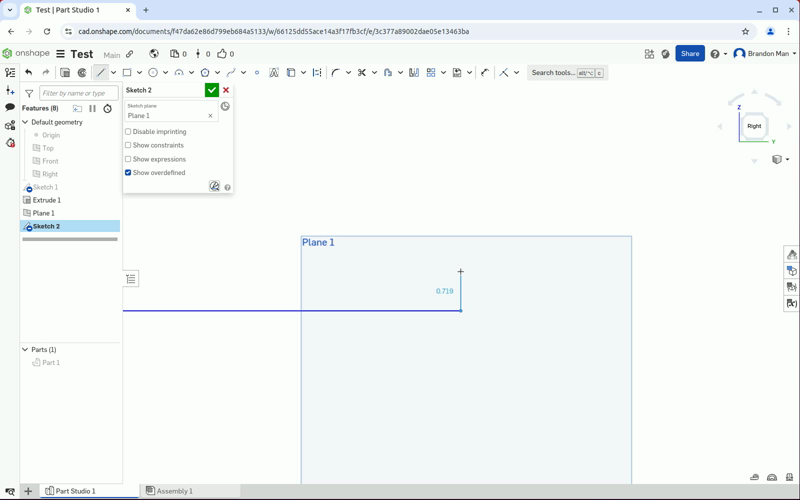
click(460, 271)
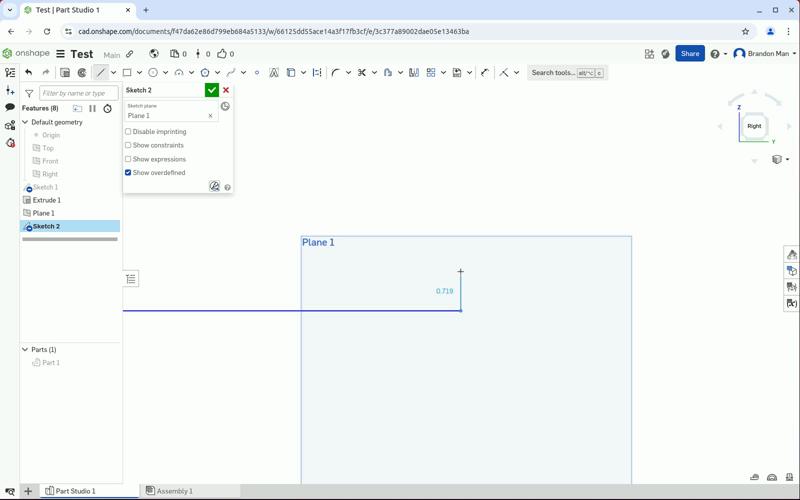
scroll(-6)
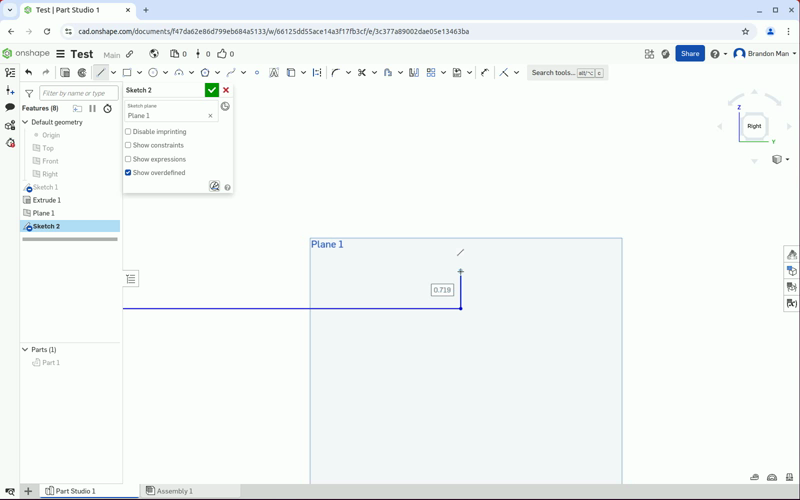
scroll(-6)
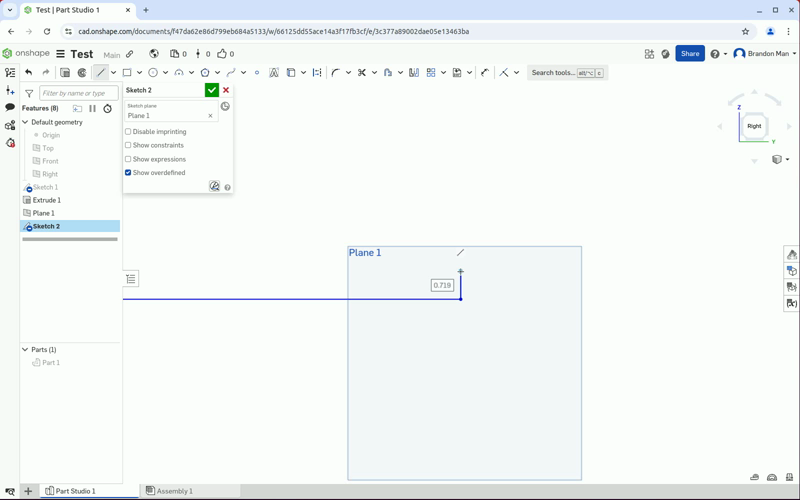
scroll(-6)
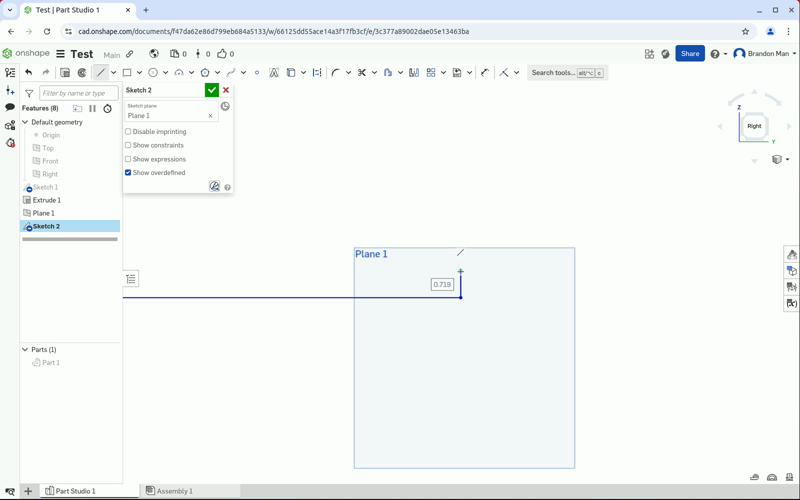
scroll(-6)
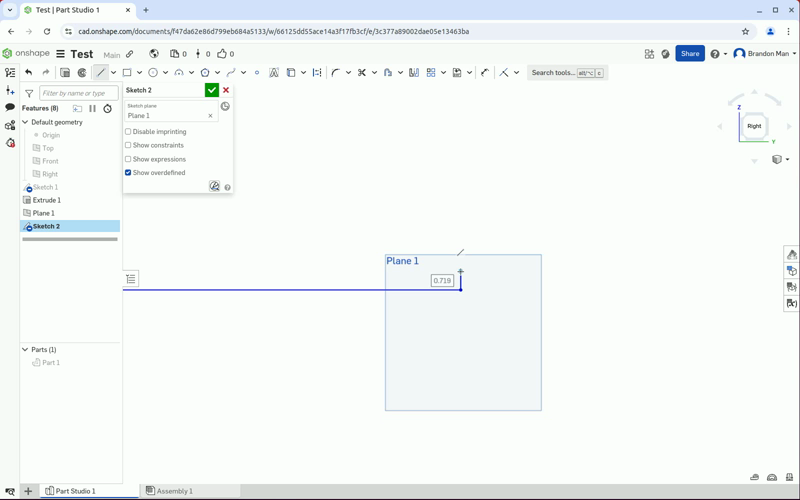
scroll(-6)
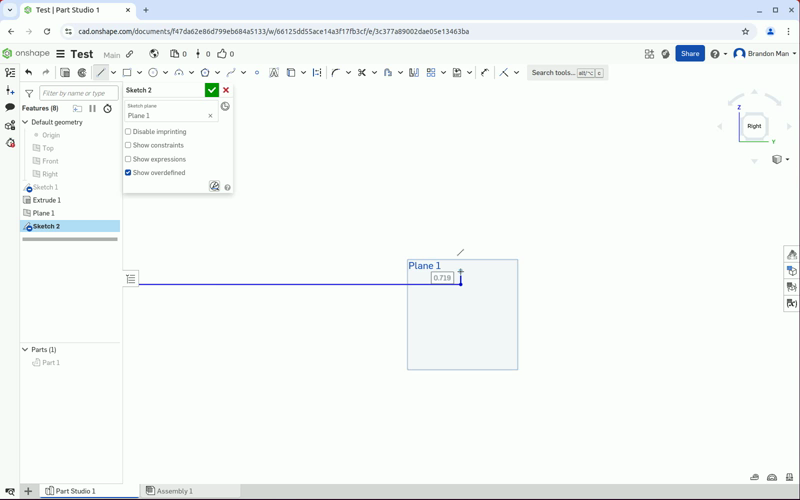
scroll(-6)
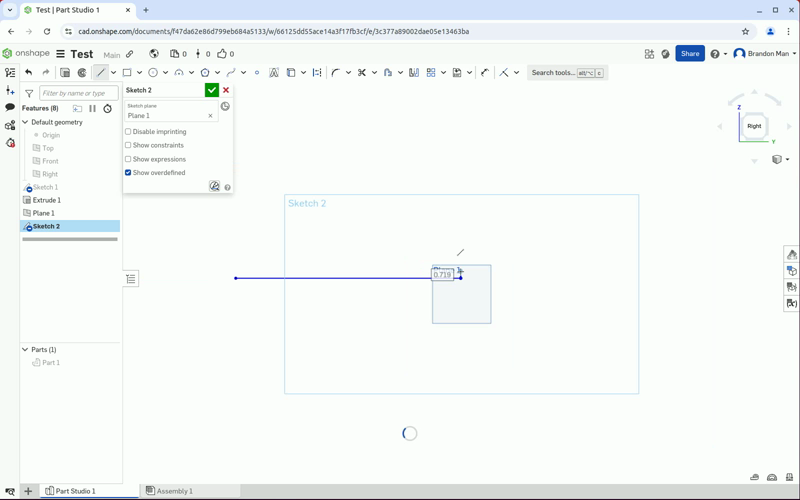
scroll(-6)
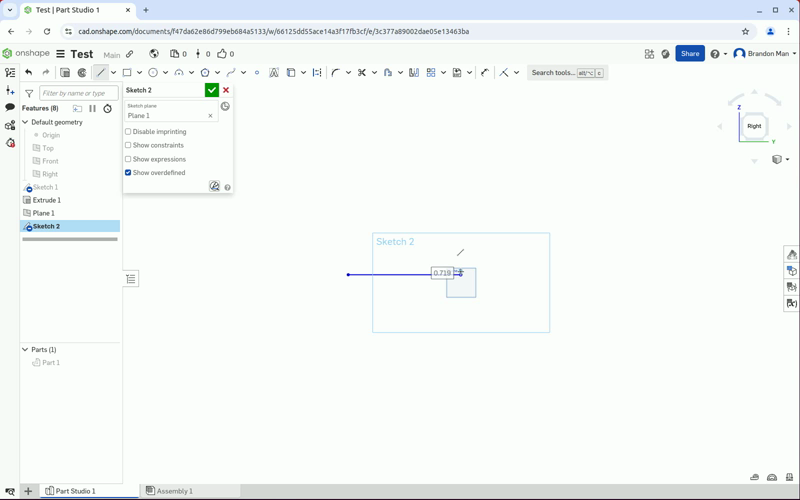
key_up(shift)
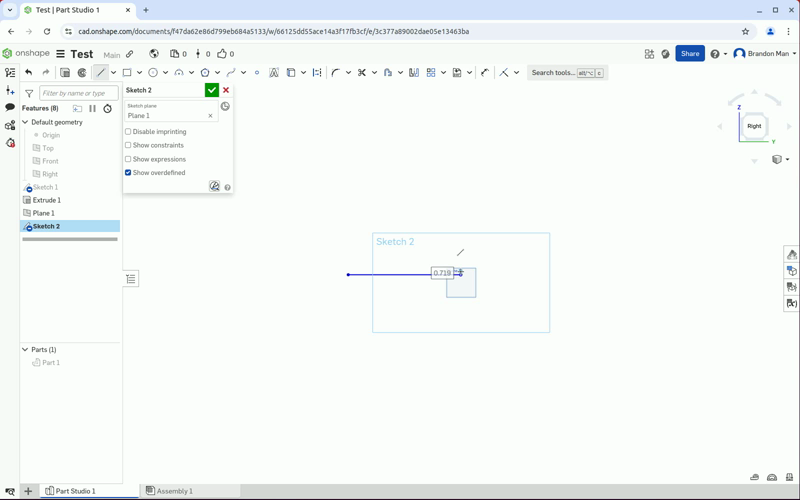
key_down(shift)
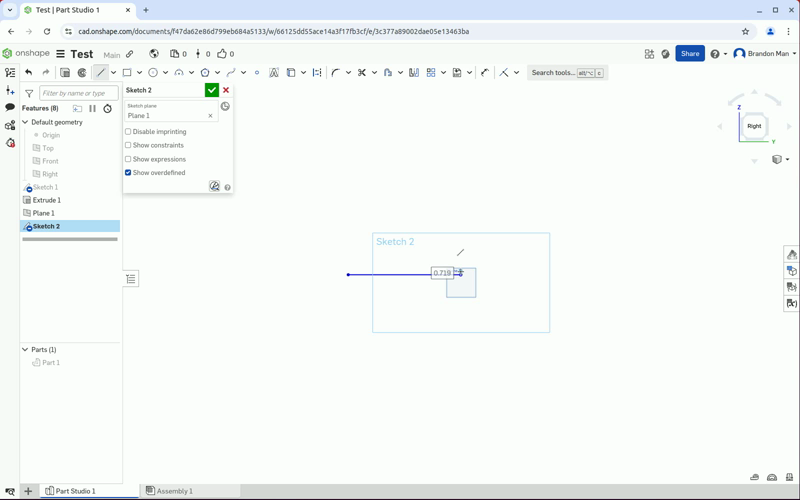
mouse_move(348, 271)
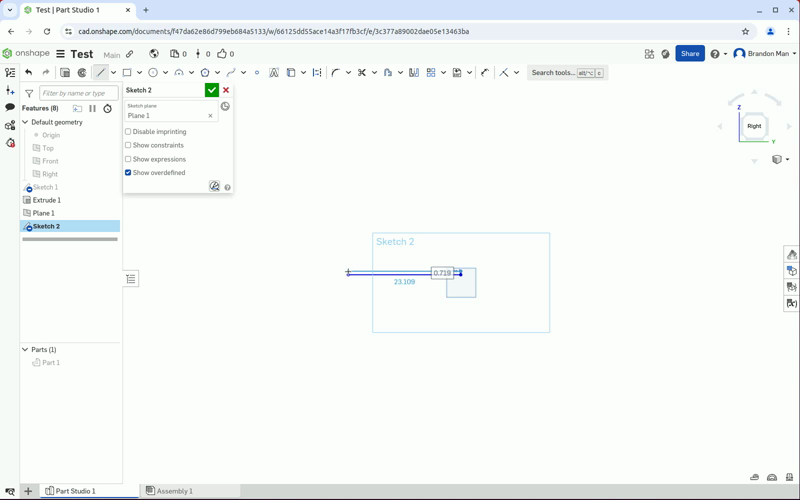
scroll(6)
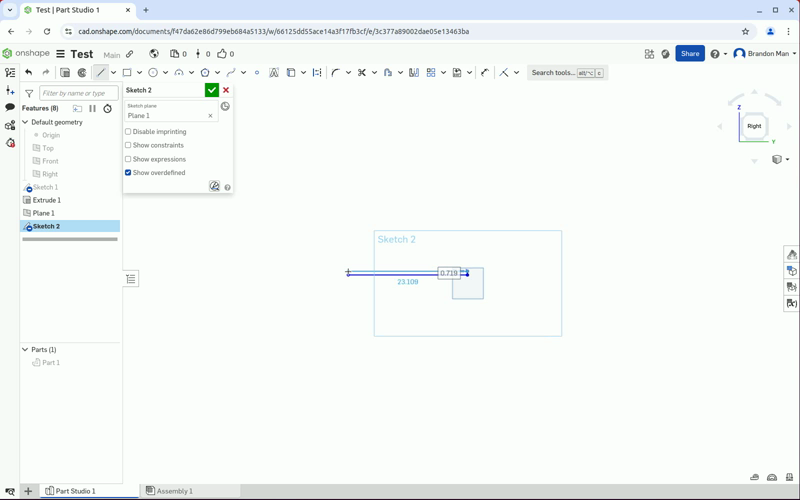
scroll(6)
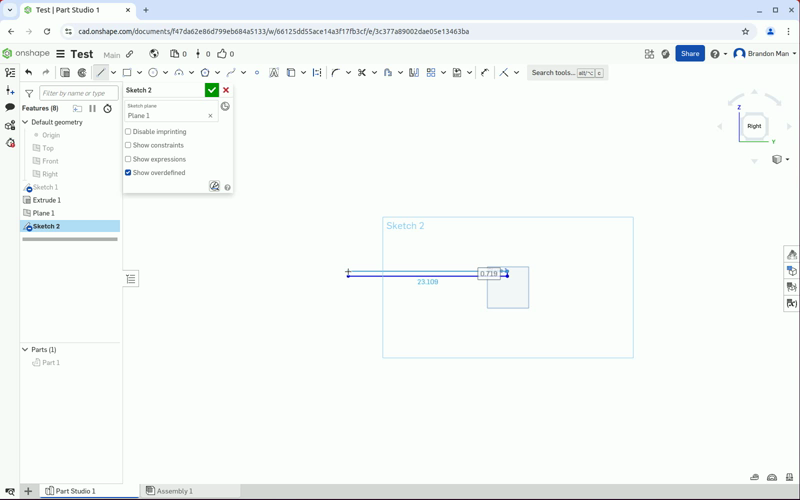
scroll(6)
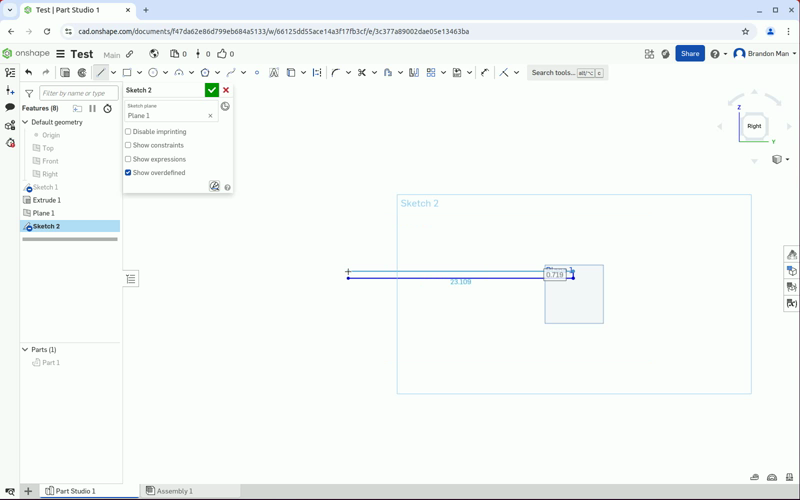
scroll(6)
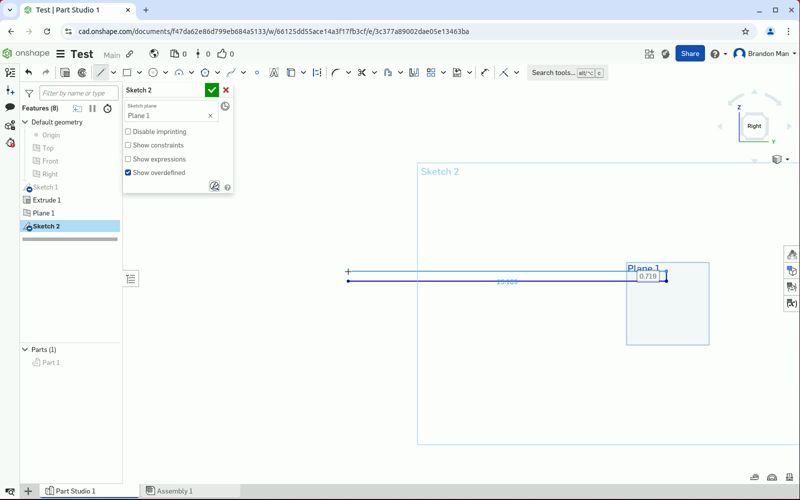
scroll(6)
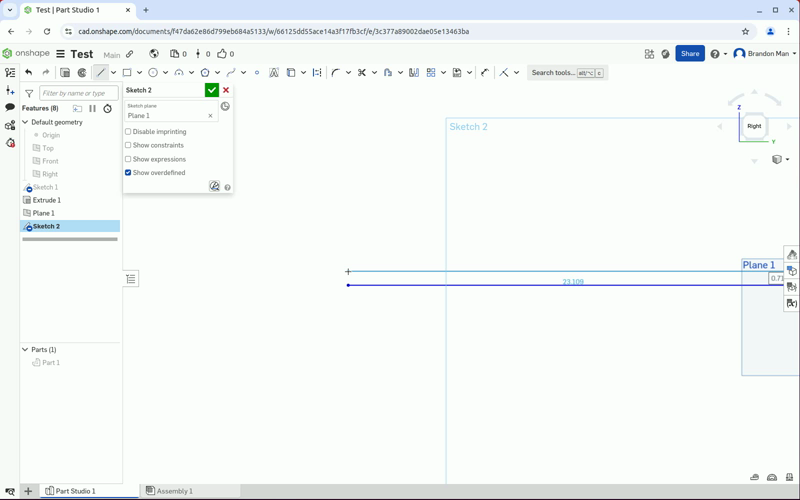
scroll(6)
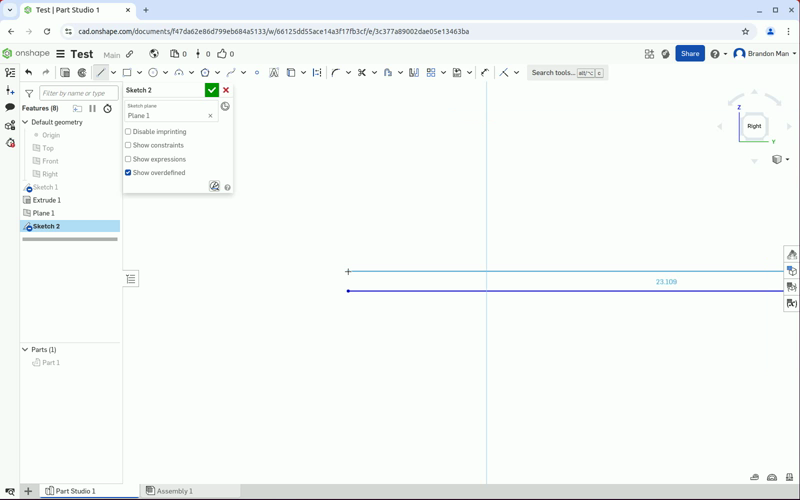
scroll(6)
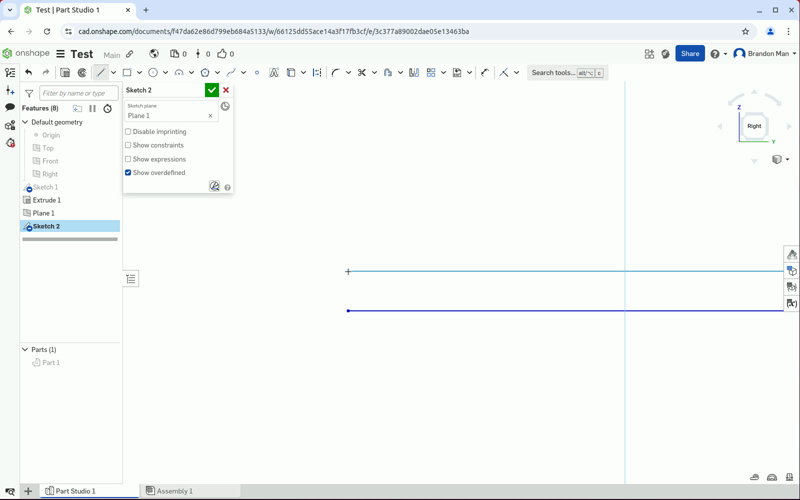
click(348, 271)
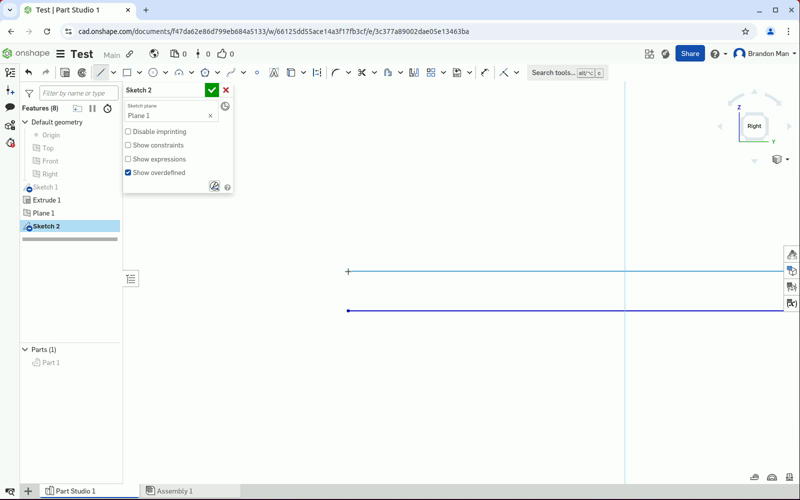
scroll(-6)
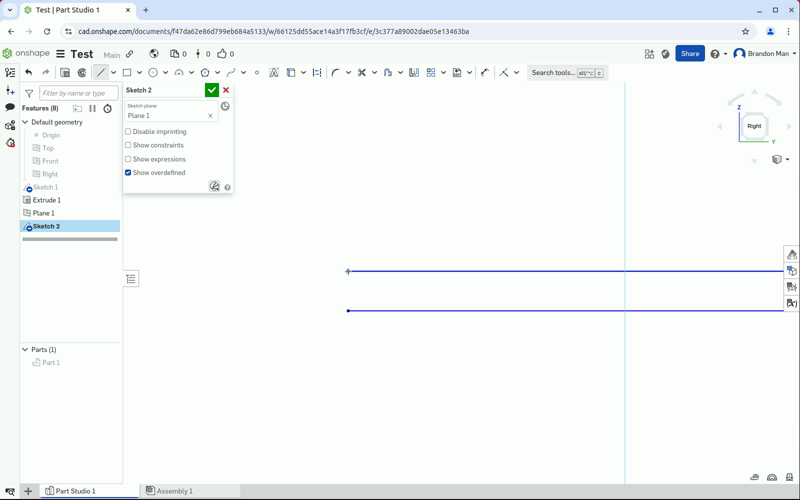
scroll(-6)
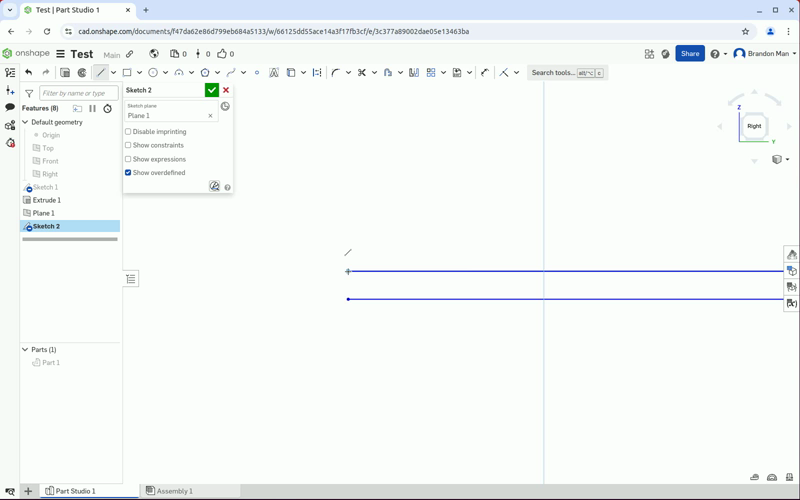
scroll(-6)
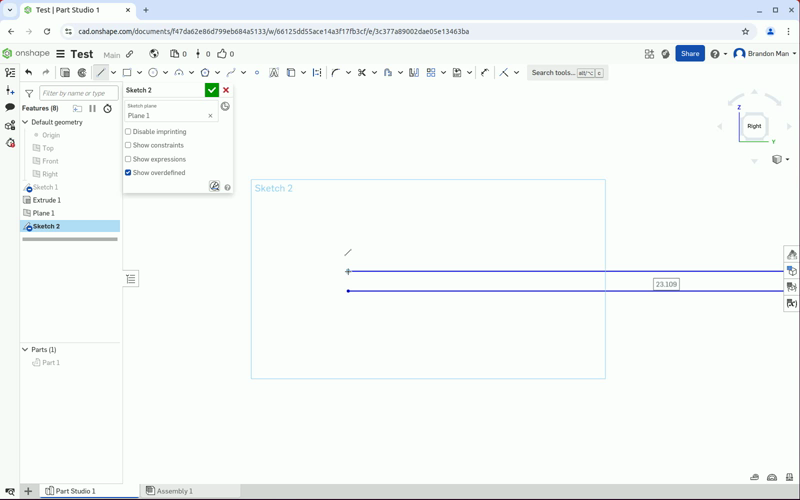
scroll(-6)
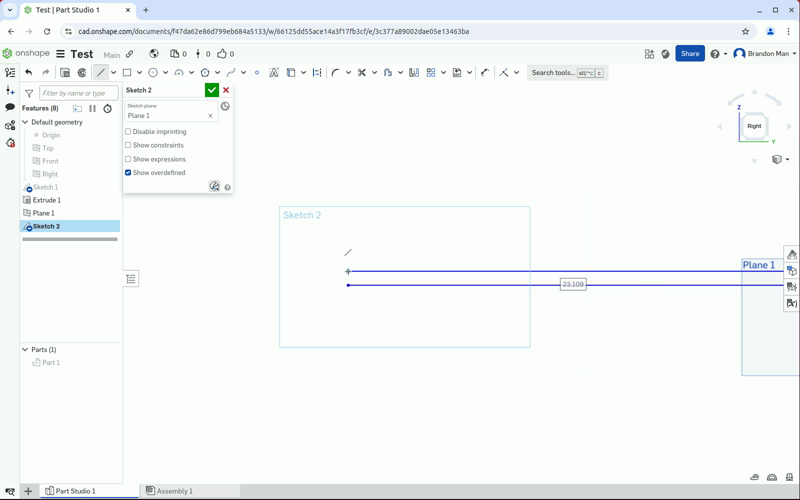
scroll(-6)
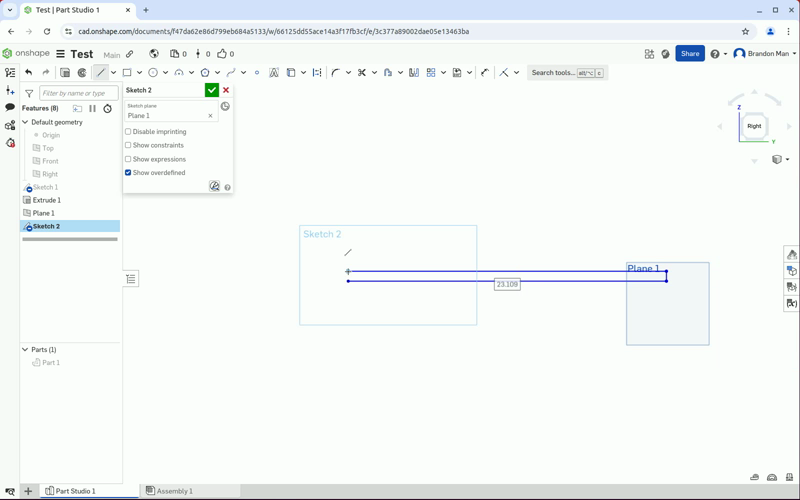
scroll(-6)
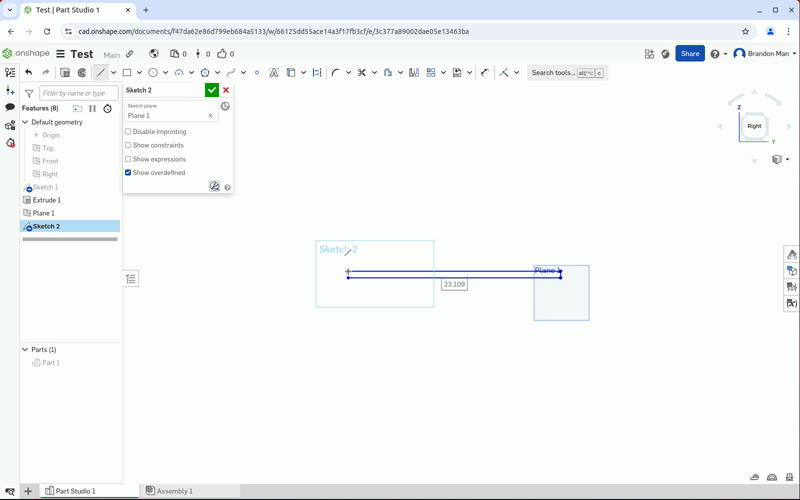
scroll(-6)
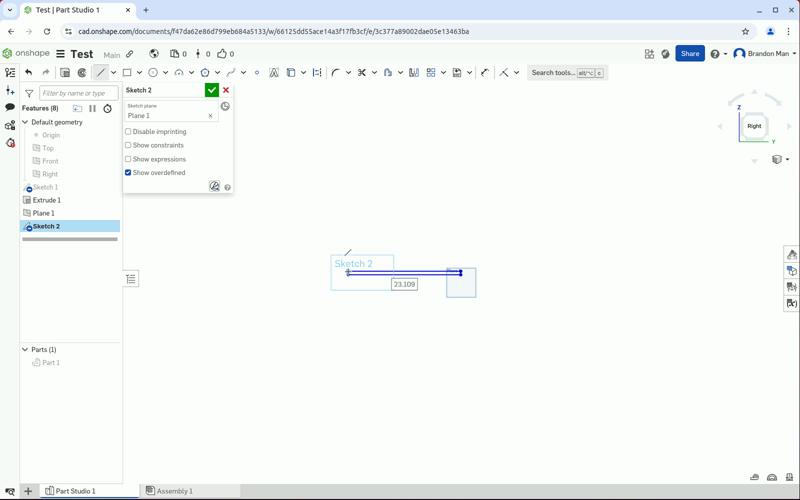
key_up(shift)
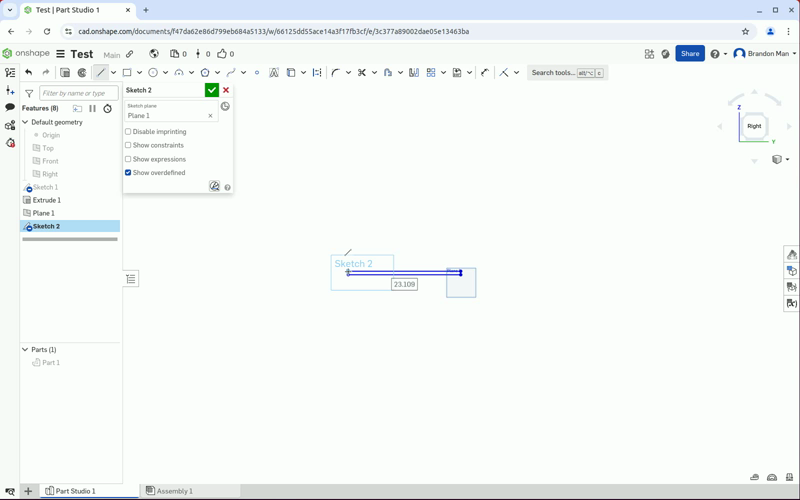
mouse_move(378, 271)
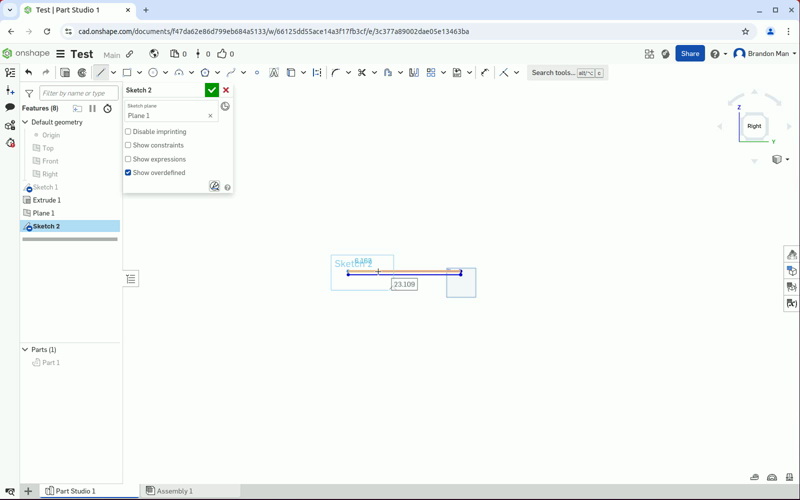
key_down(shift)
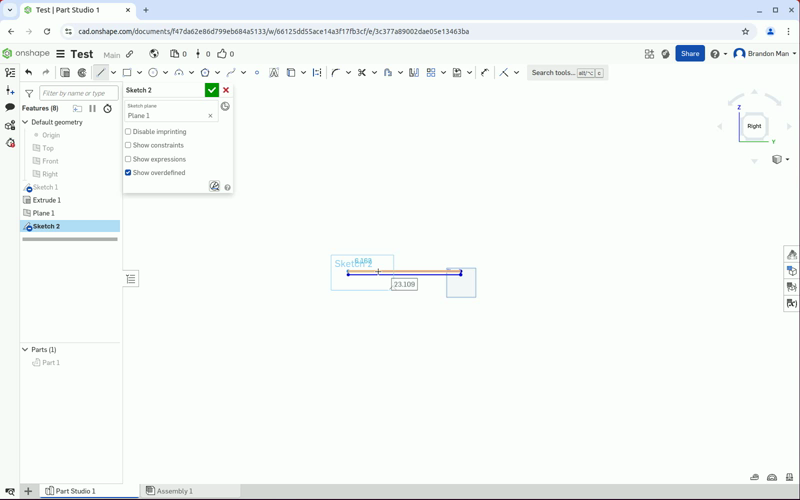
mouse_move(348, 274)
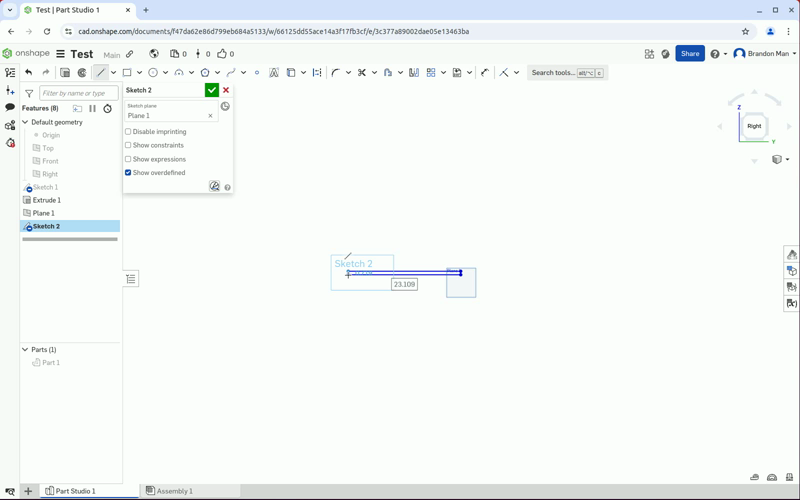
scroll(6)
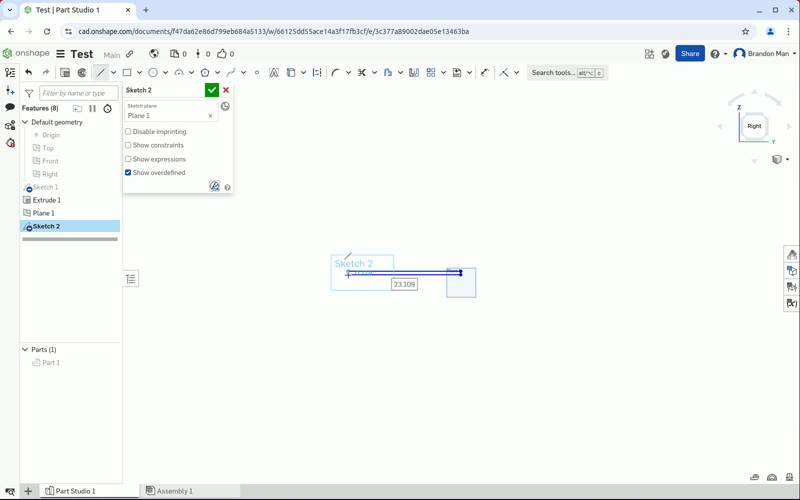
scroll(6)
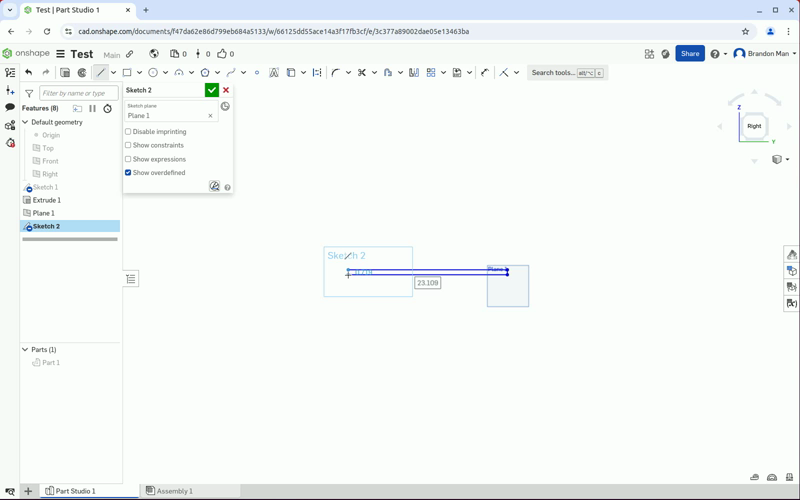
scroll(6)
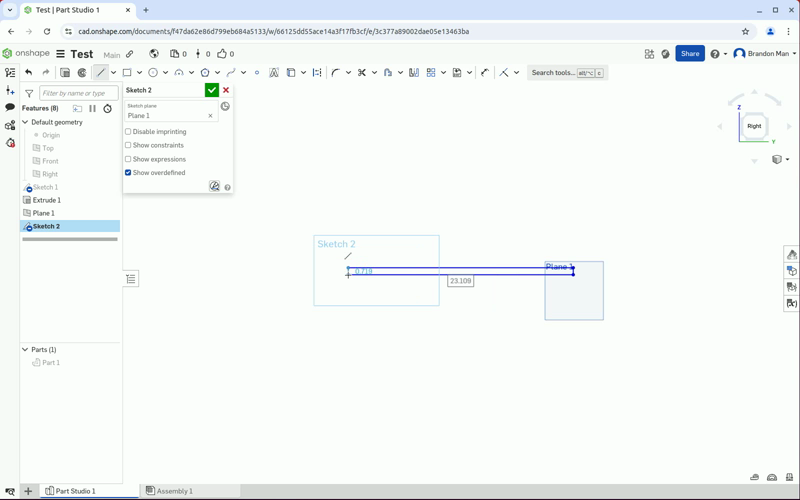
scroll(6)
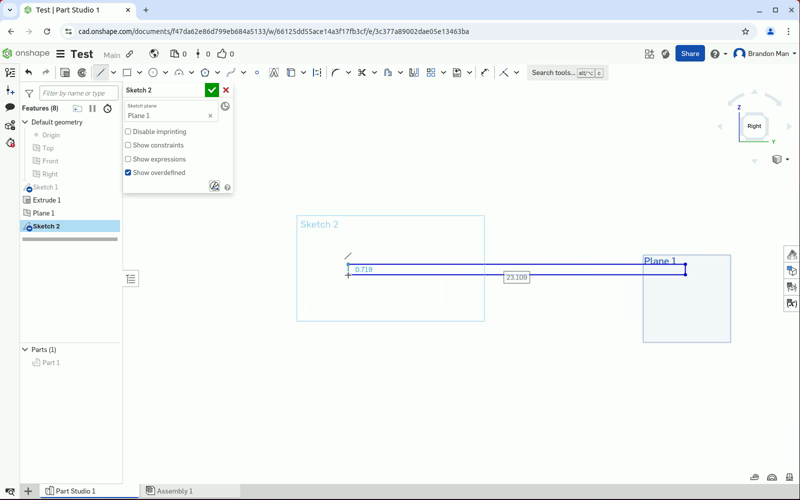
scroll(6)
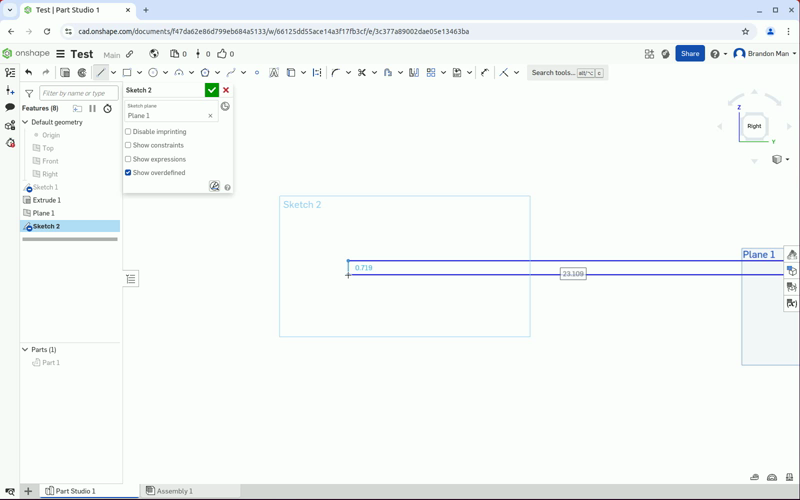
scroll(6)
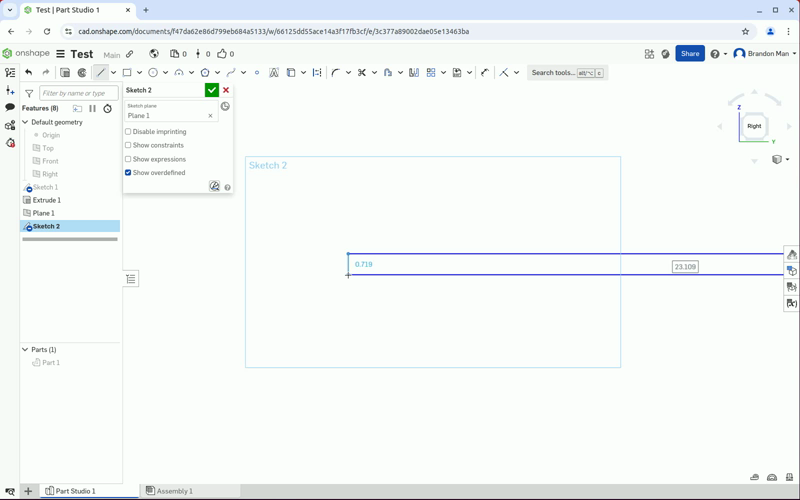
scroll(6)
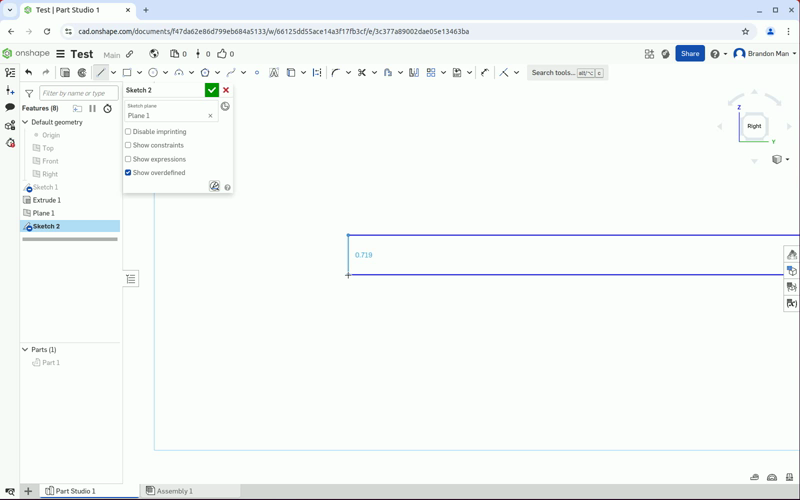
key_up(shift)
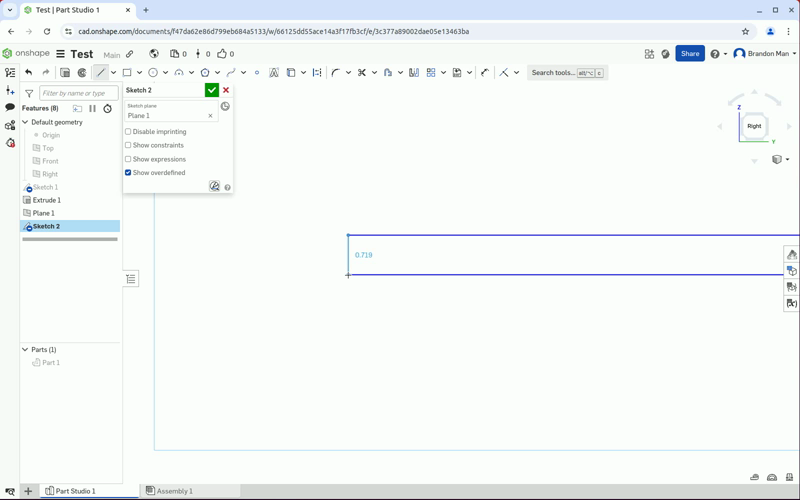
click(348, 274)
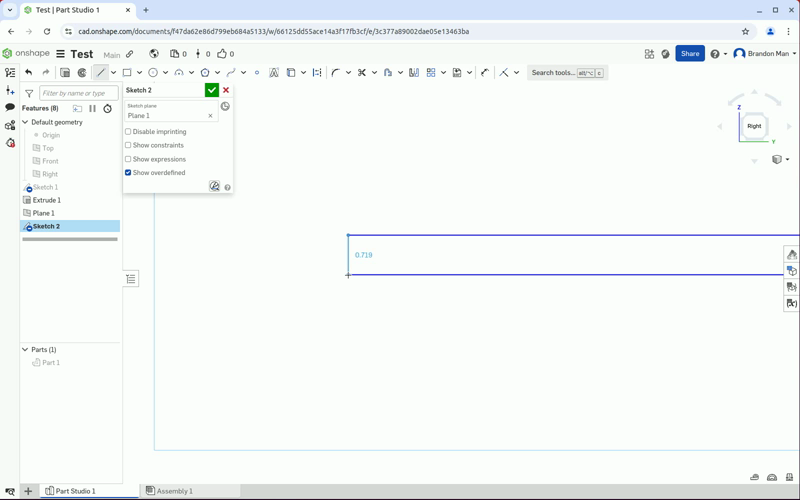
scroll(-6)
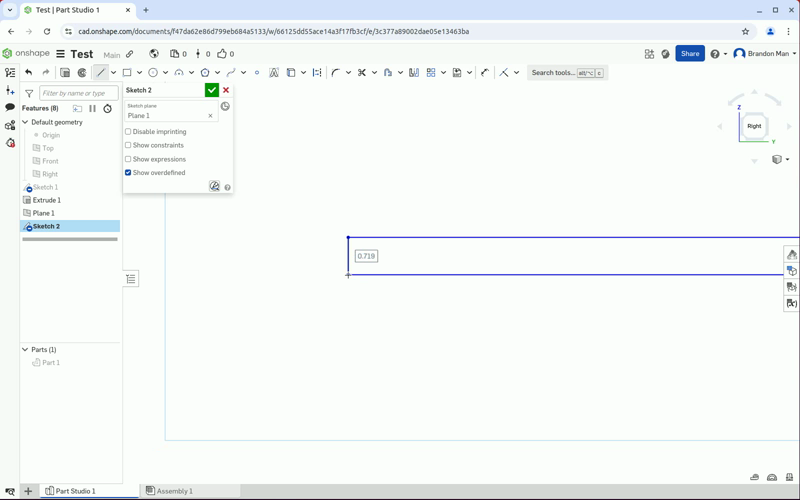
scroll(-6)
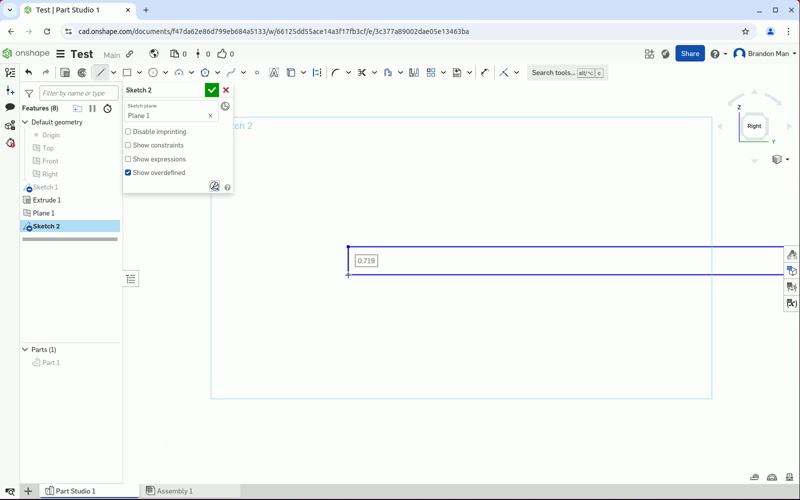
scroll(-6)
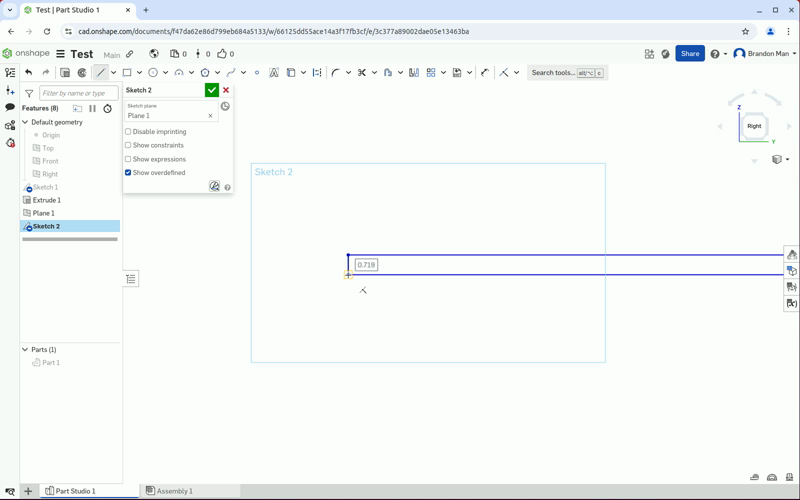
scroll(-6)
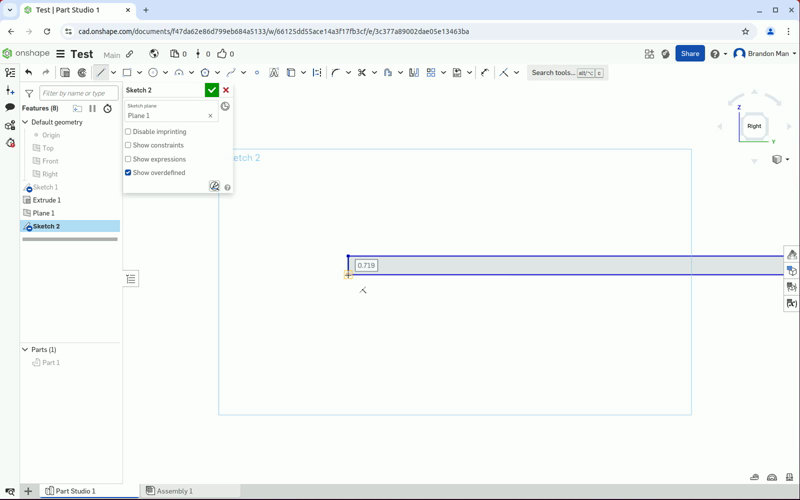
scroll(-6)
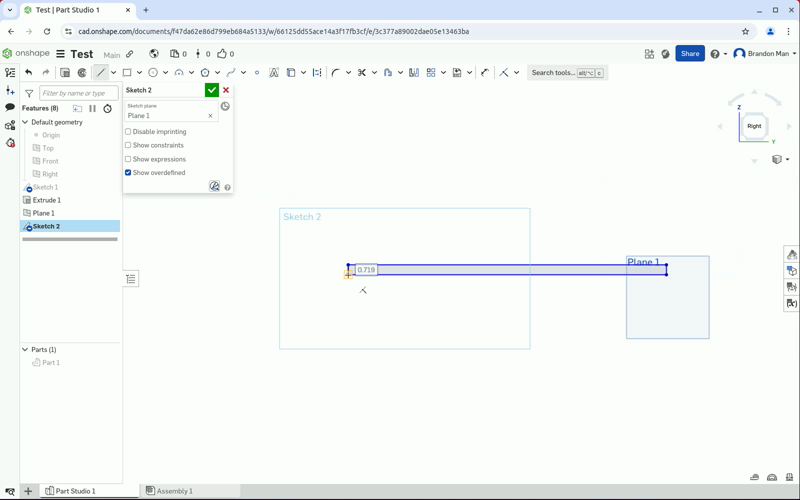
scroll(-6)
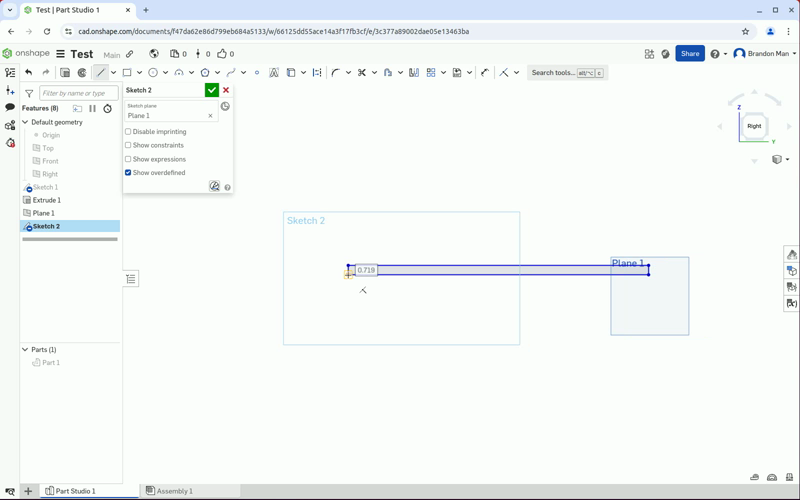
scroll(-6)
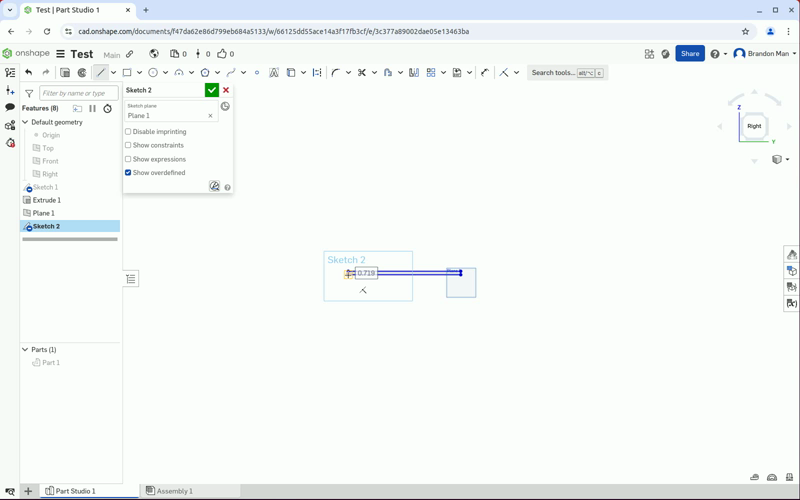
key(esc)
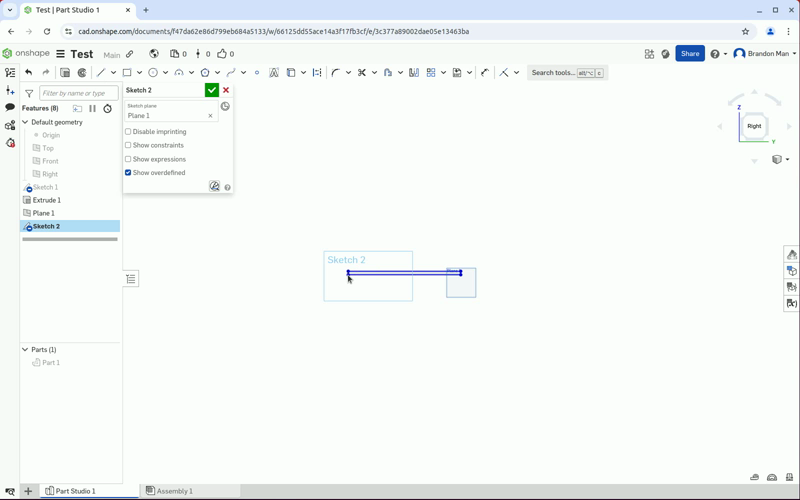
mouse_move(356, 272)
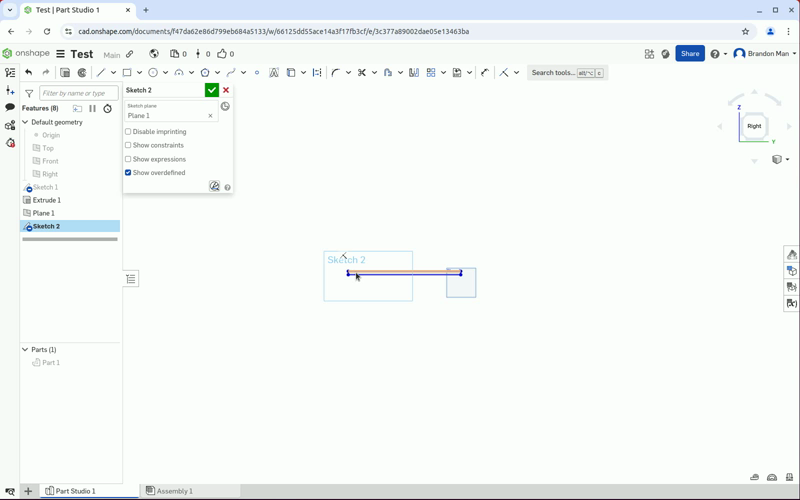
scroll(6)
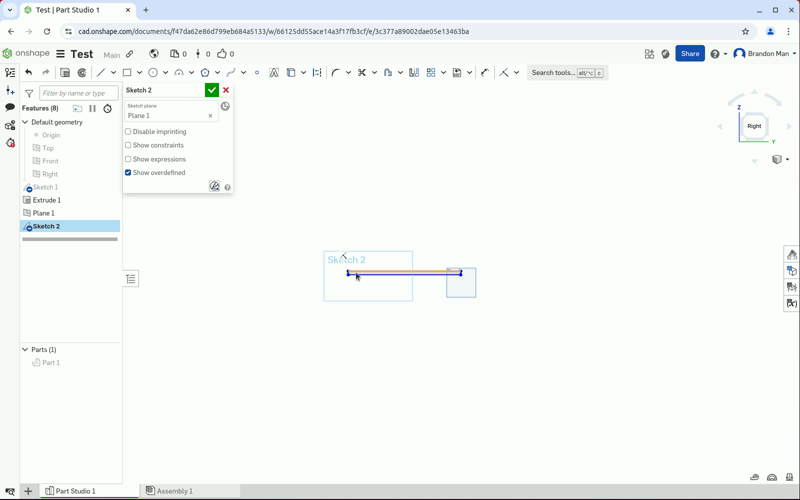
scroll(6)
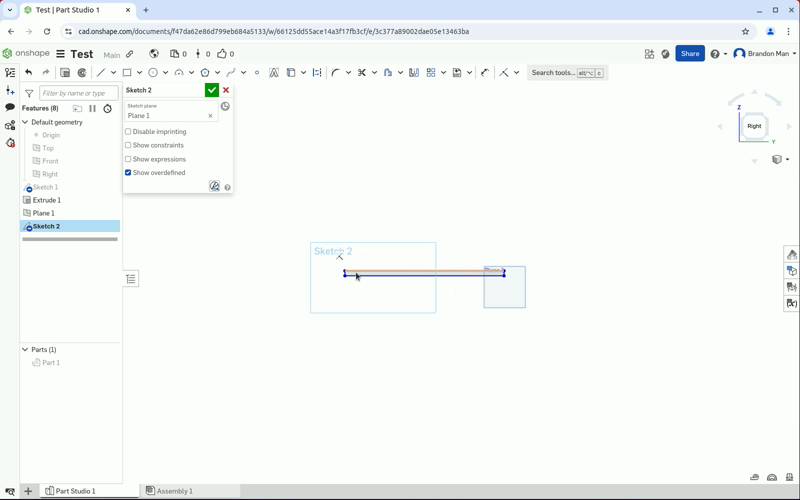
scroll(6)
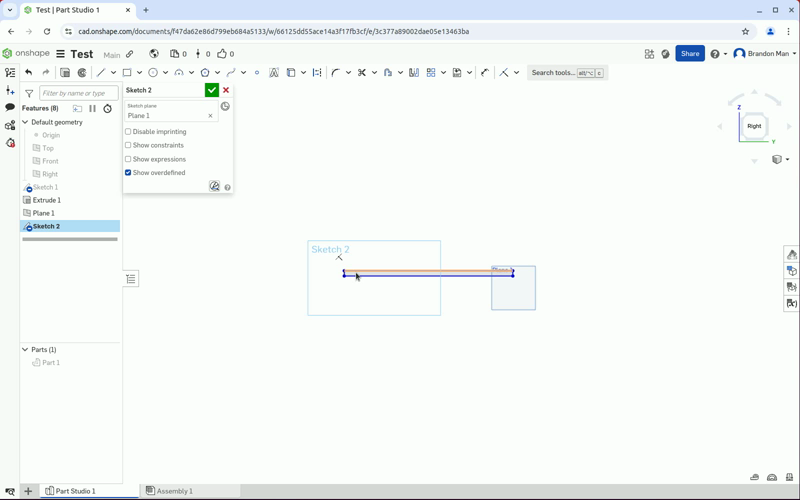
scroll(6)
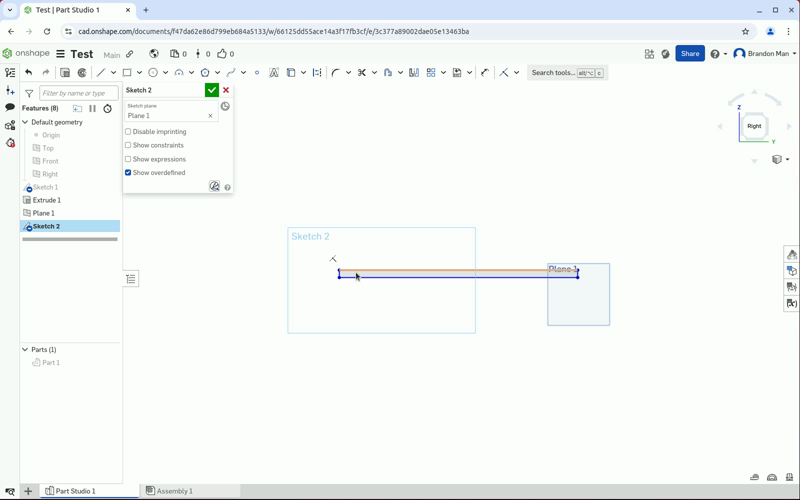
scroll(6)
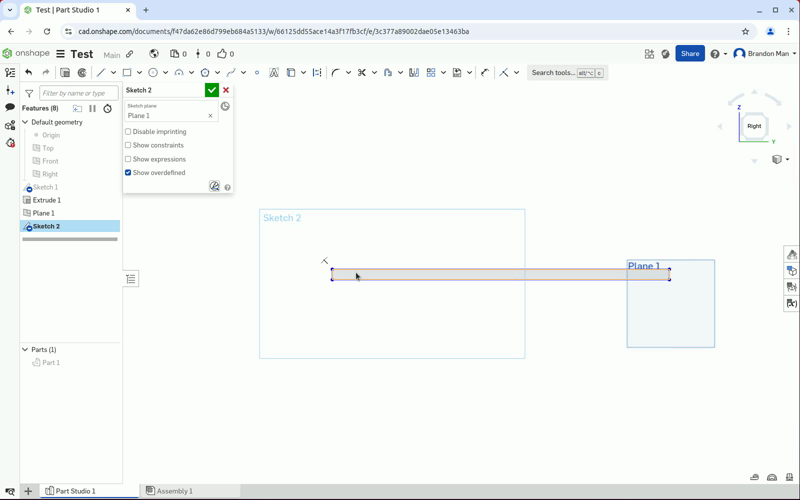
scroll(6)
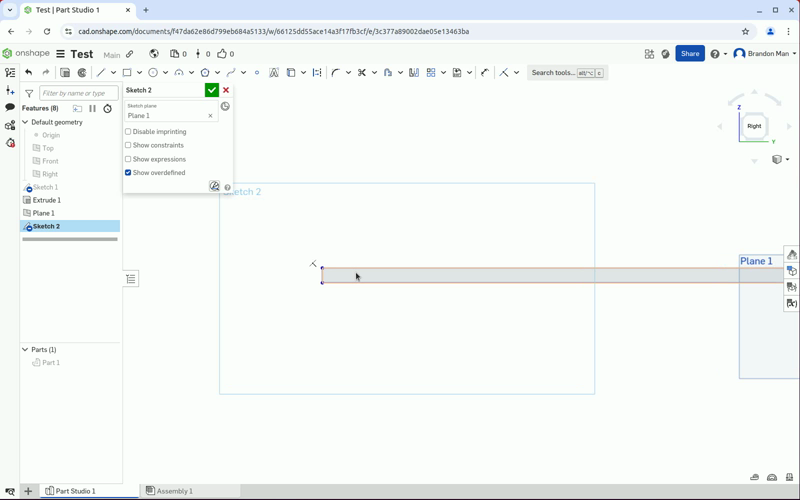
scroll(6)
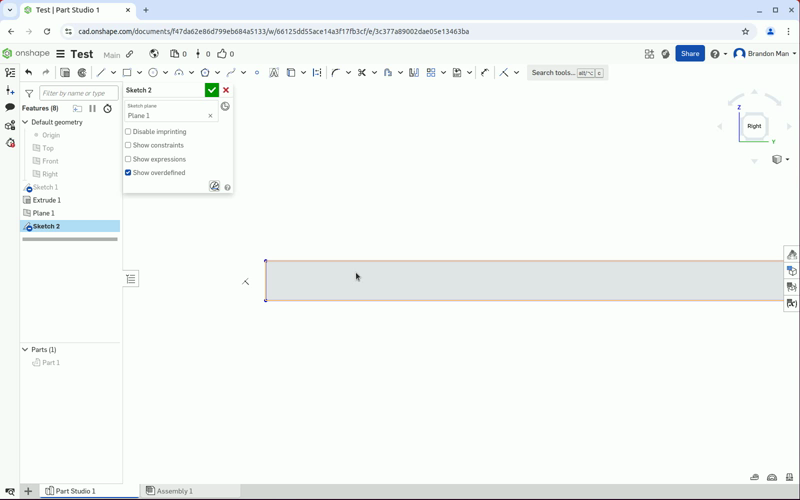
click(356, 272)
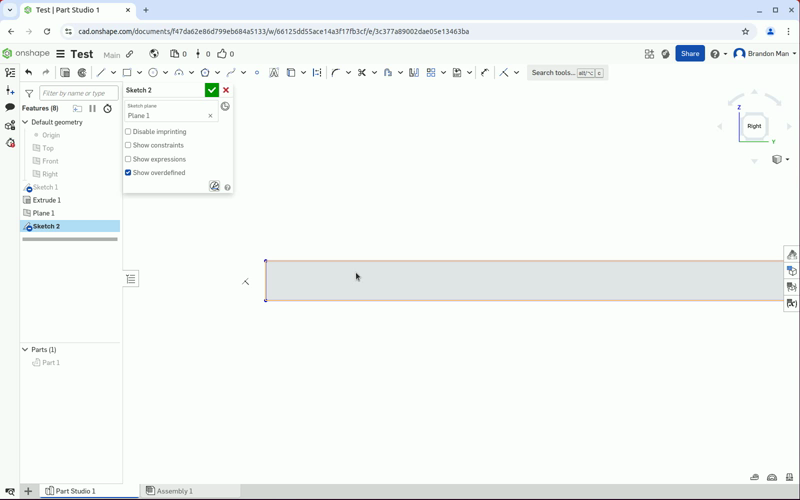
scroll(-6)
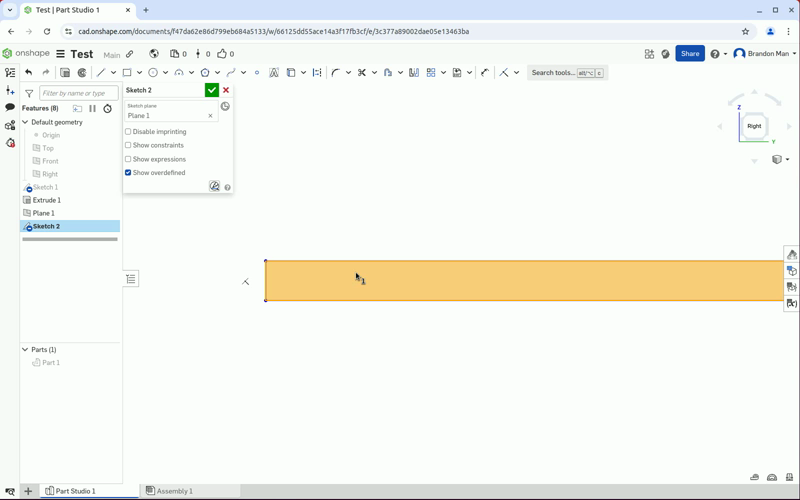
scroll(-6)
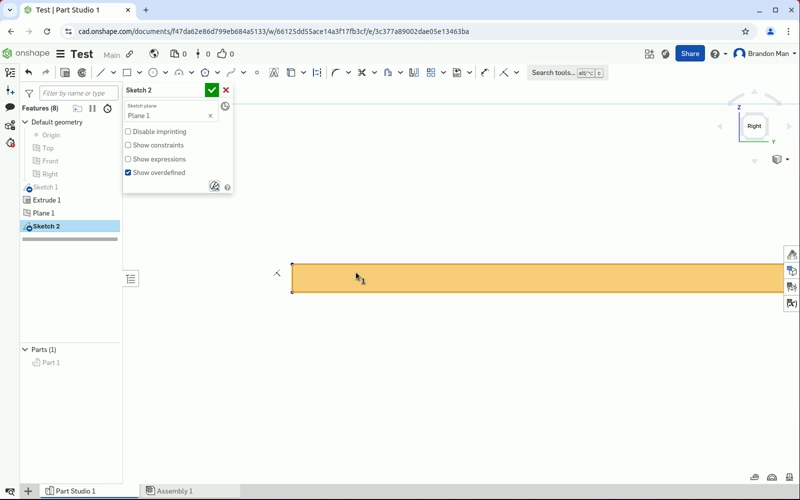
scroll(-6)
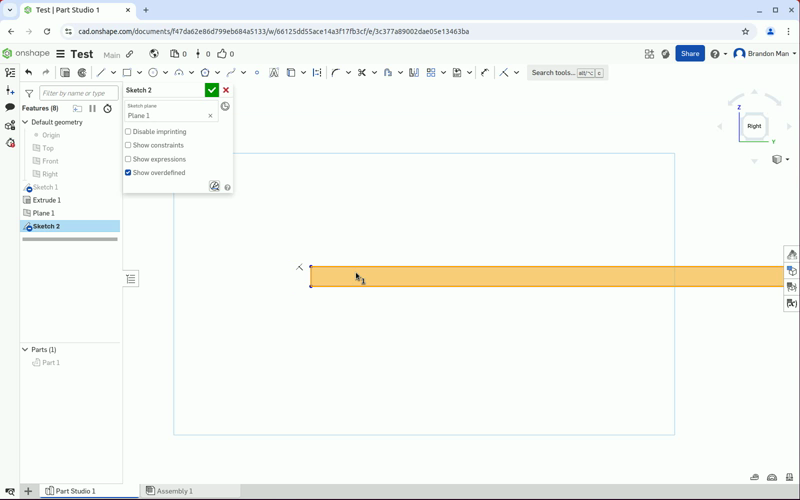
scroll(-6)
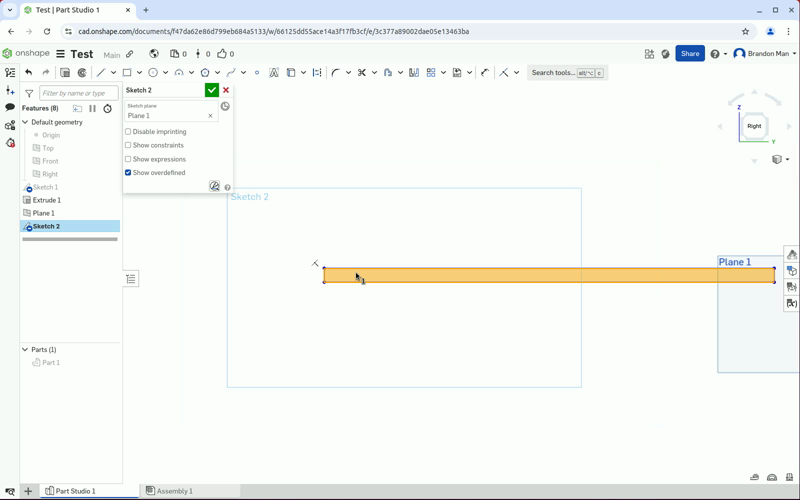
scroll(-6)
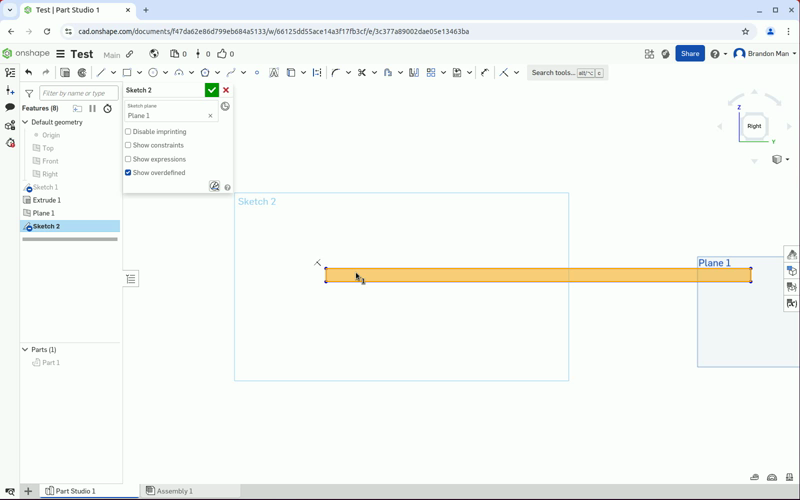
scroll(-6)
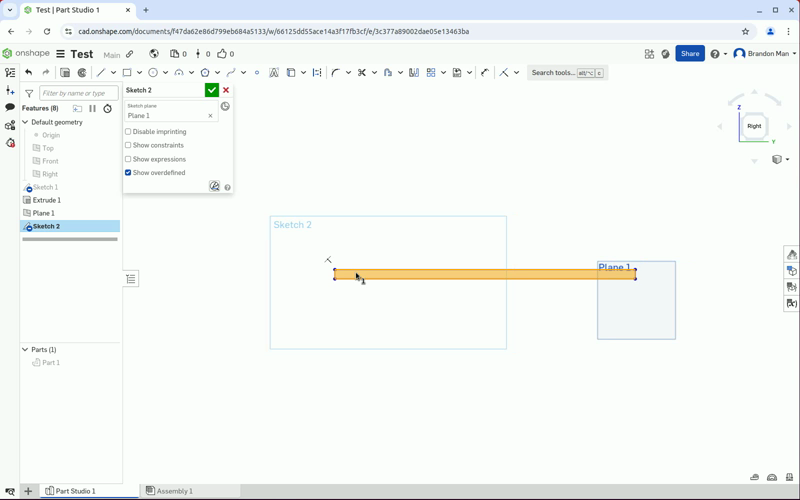
scroll(-6)
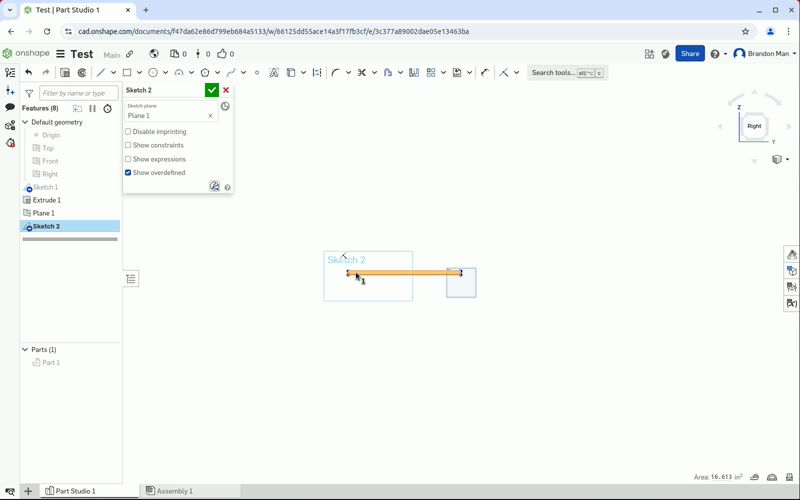
mouse_move(73, 352)
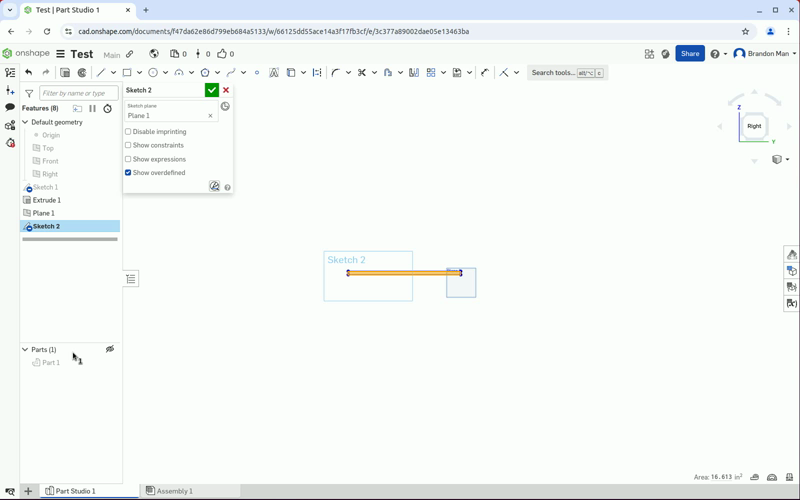
key(shift+y)
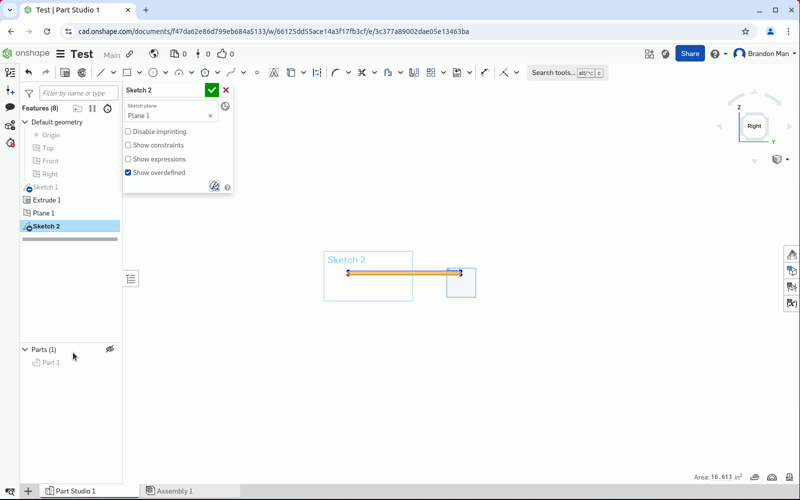
key(shift+e)
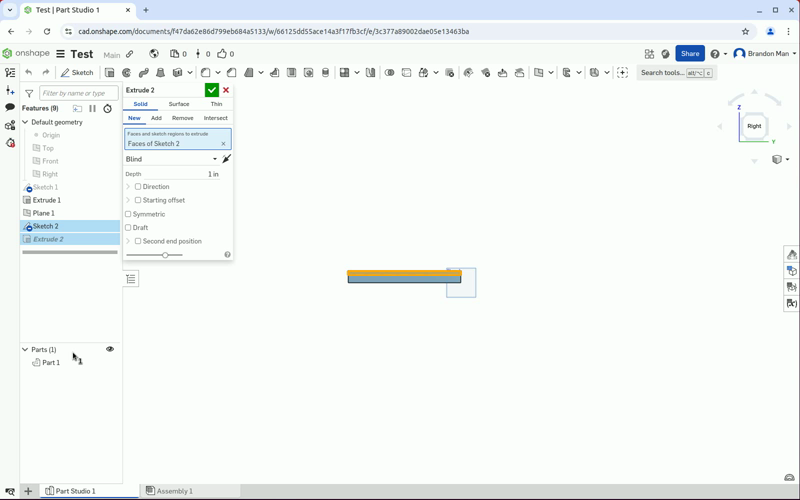
mouse_move(143, 106)
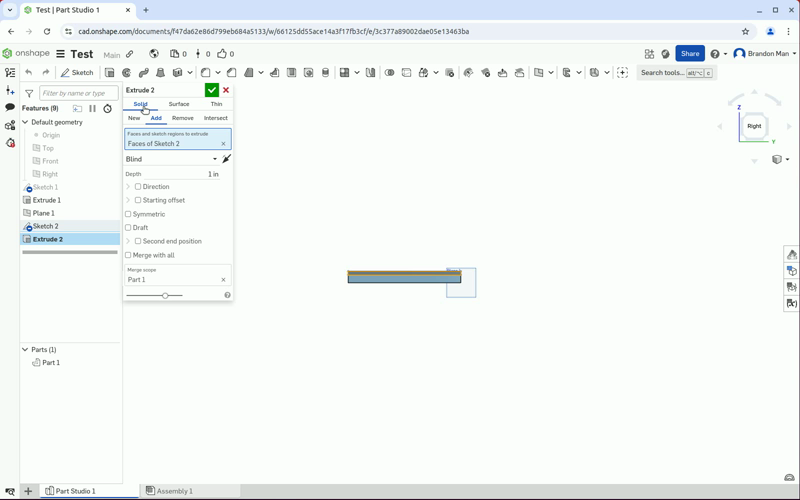
click(143, 106)
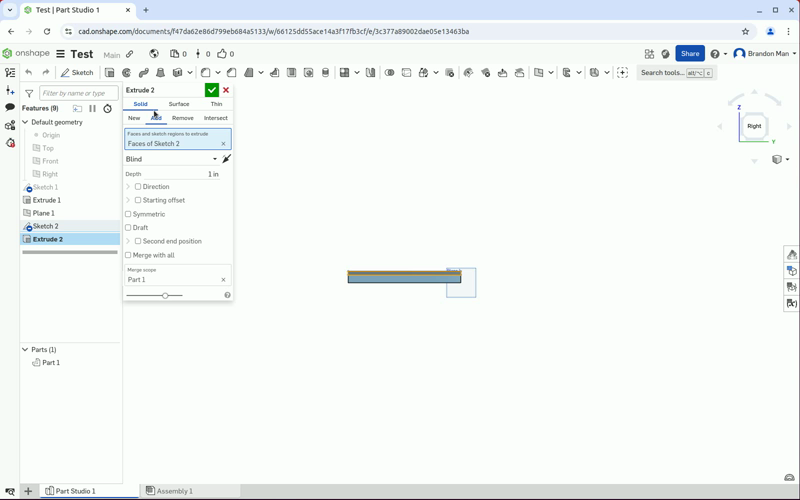
mouse_move(186, 120)
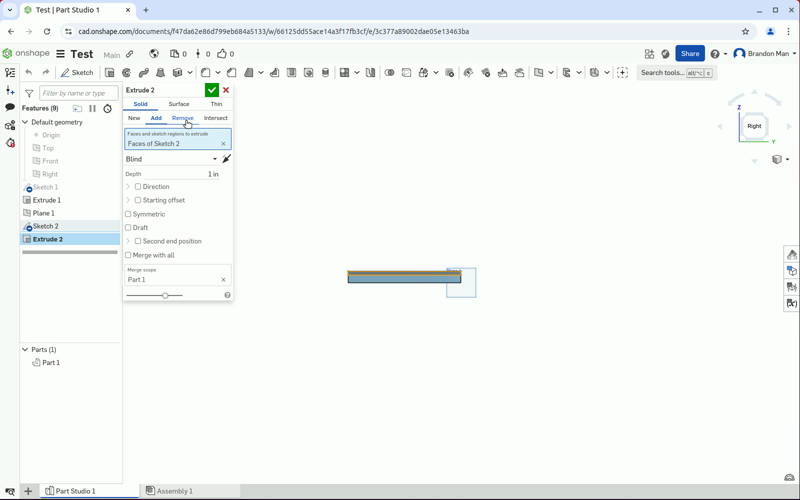
click(186, 120)
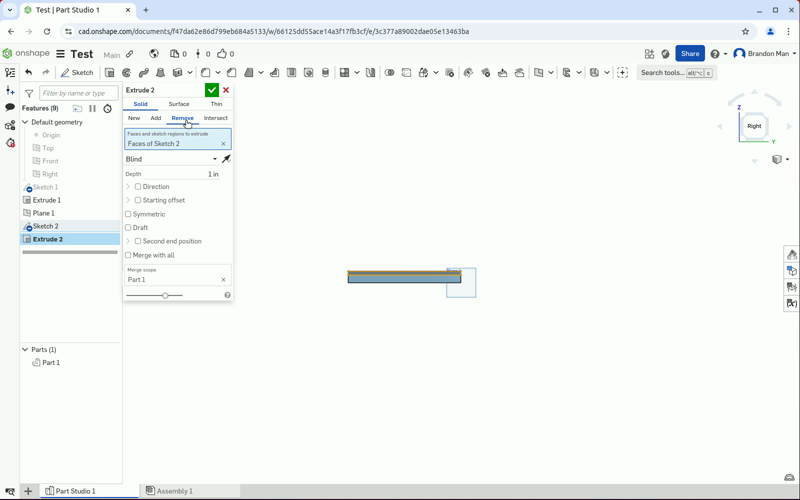
key(tab, 4)
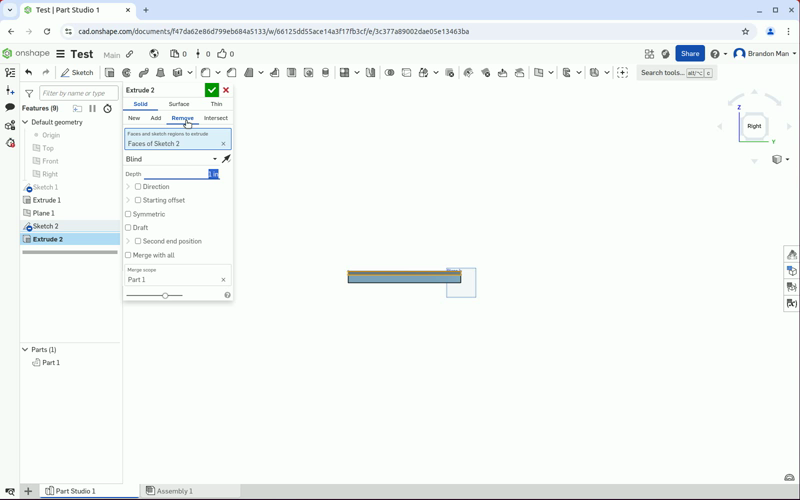
text(0.241)
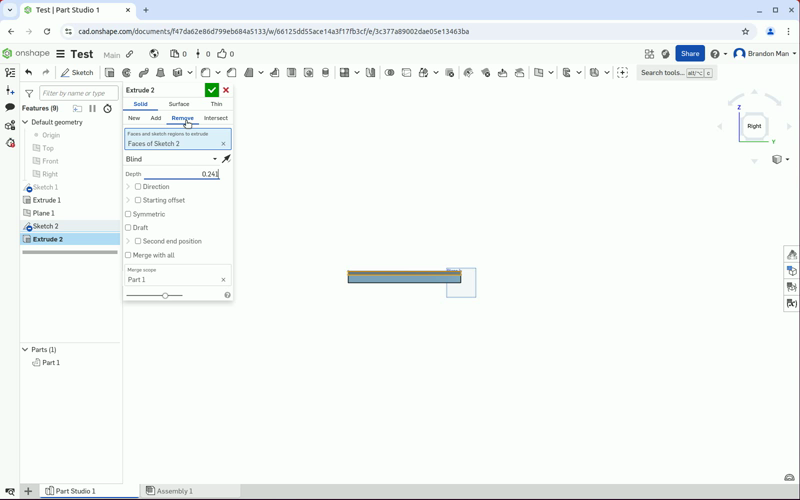
key(tab, 6)
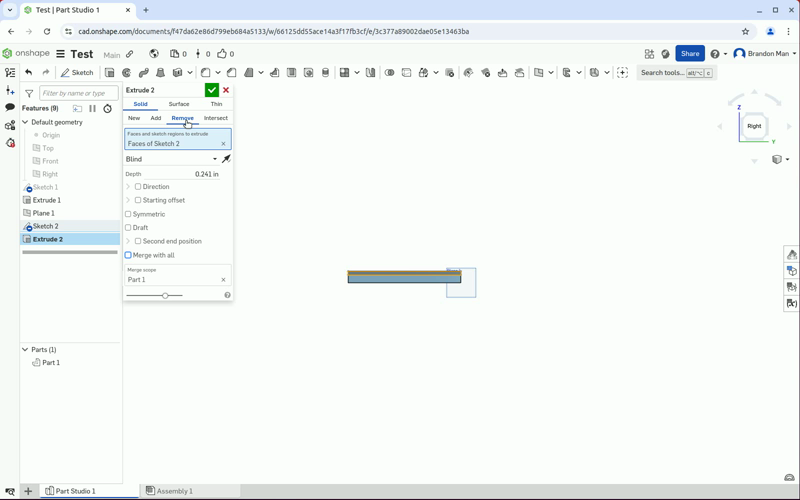
key(space)
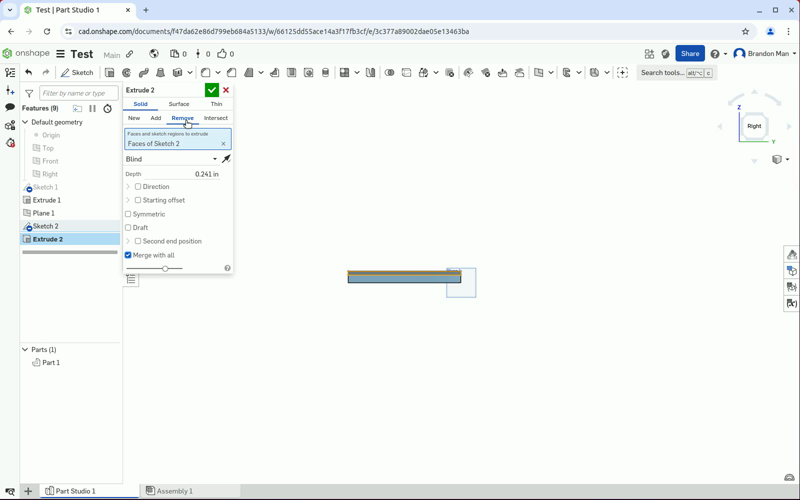
key(enter)
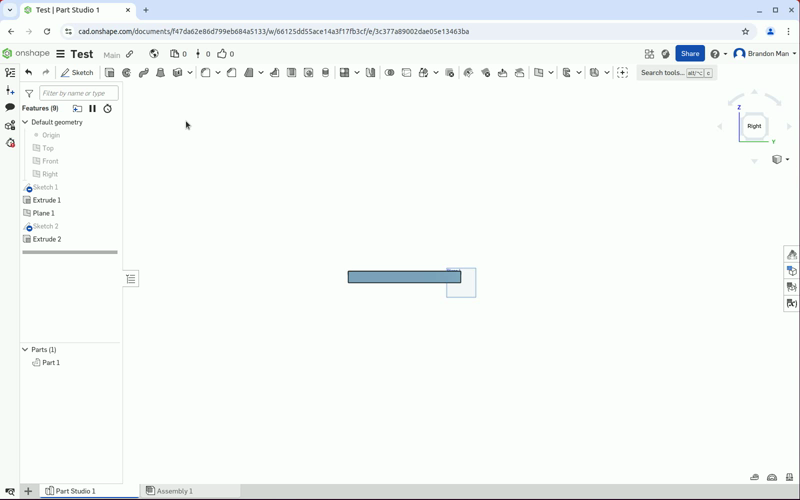
key(shift+h)
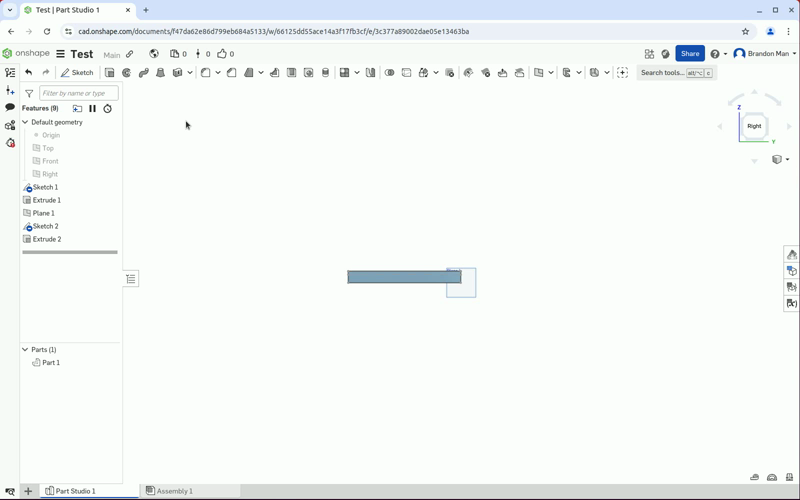
key(shift+h)
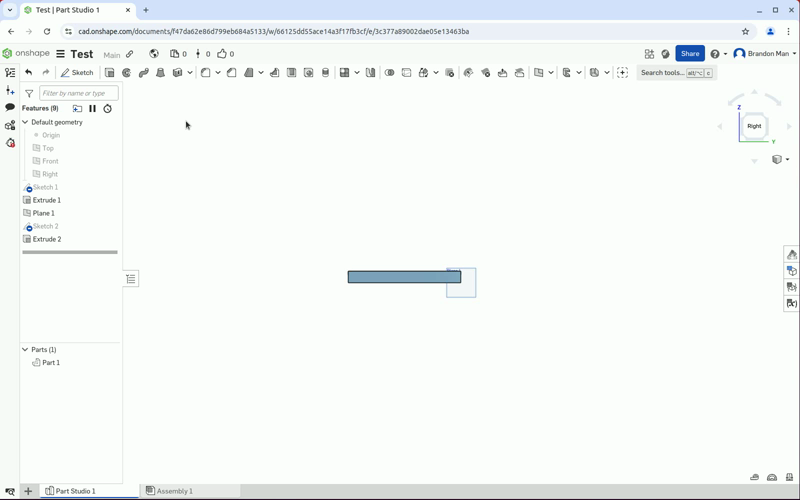
mouse_move(73, 189)
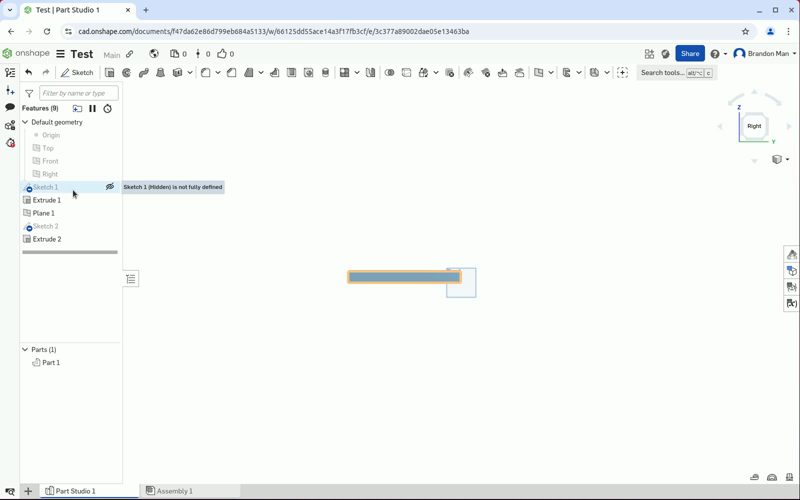
click(73, 189)
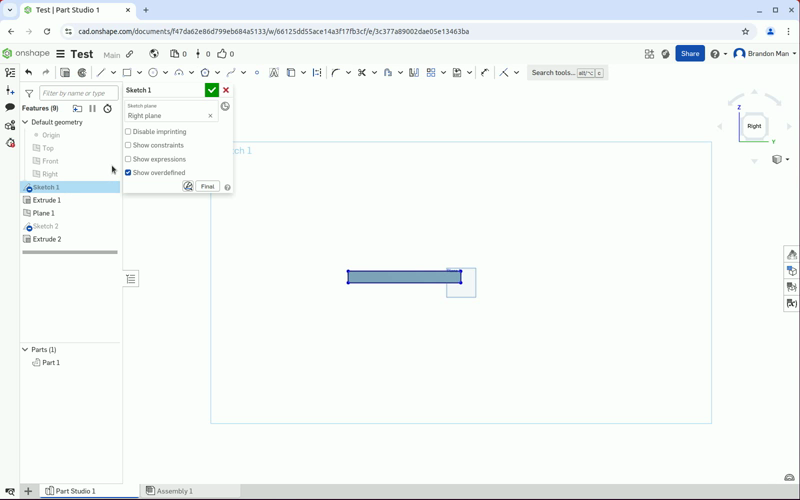
mouse_move(229, 92)
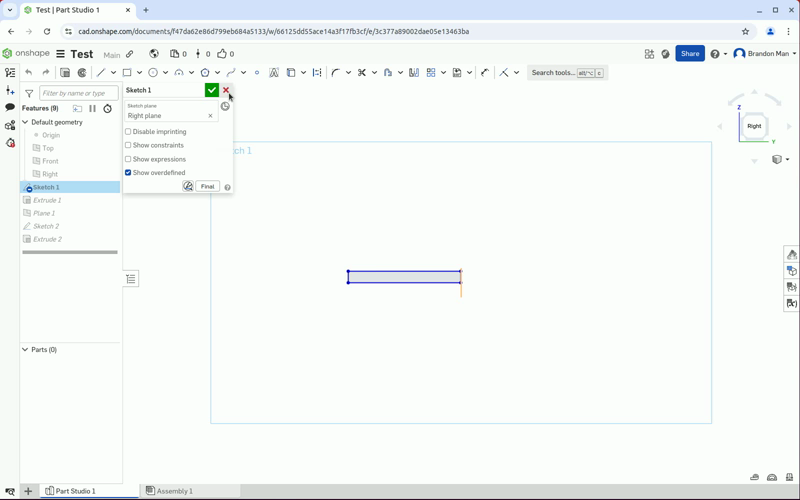
click(229, 92)
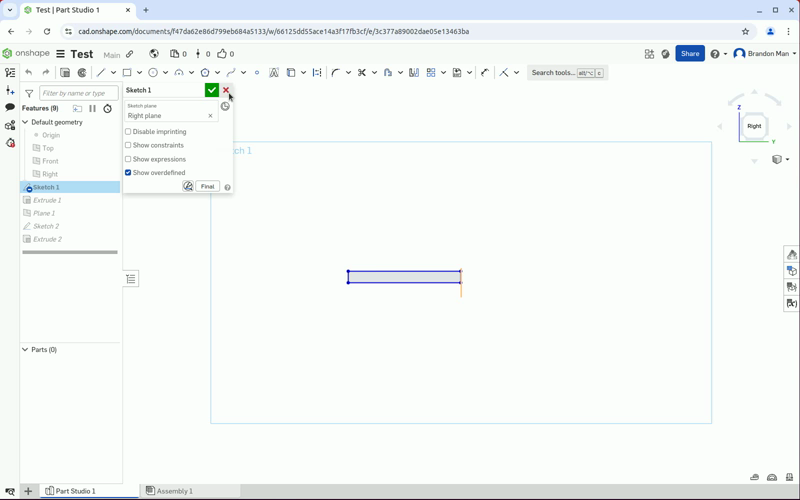
key(shift+s)
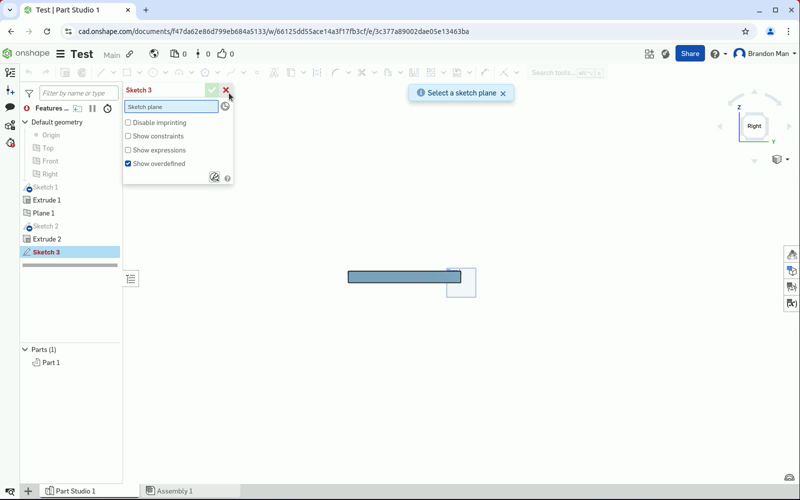
mouse_move(73, 215)
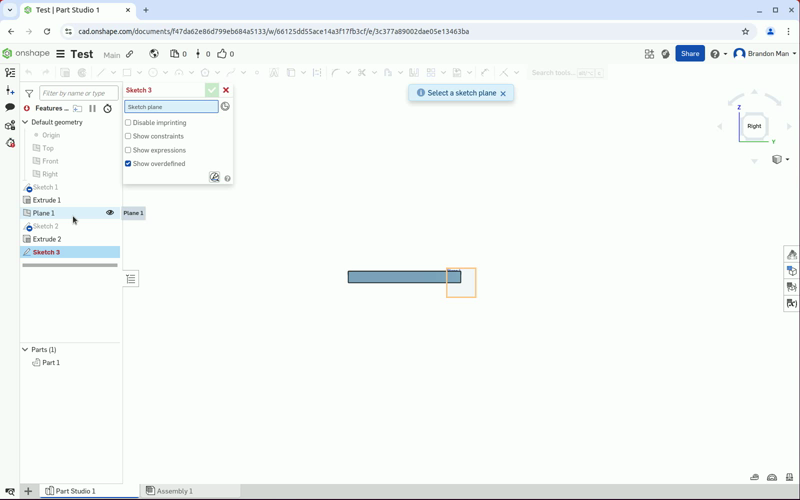
click(73, 215)
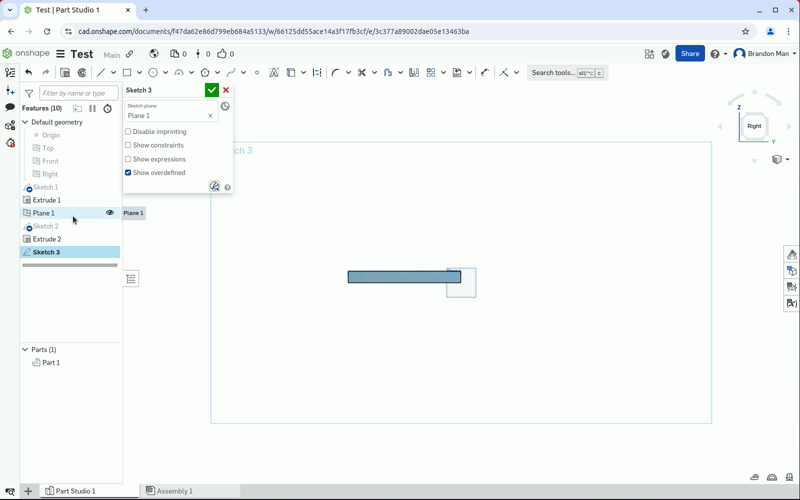
mouse_move(73, 352)
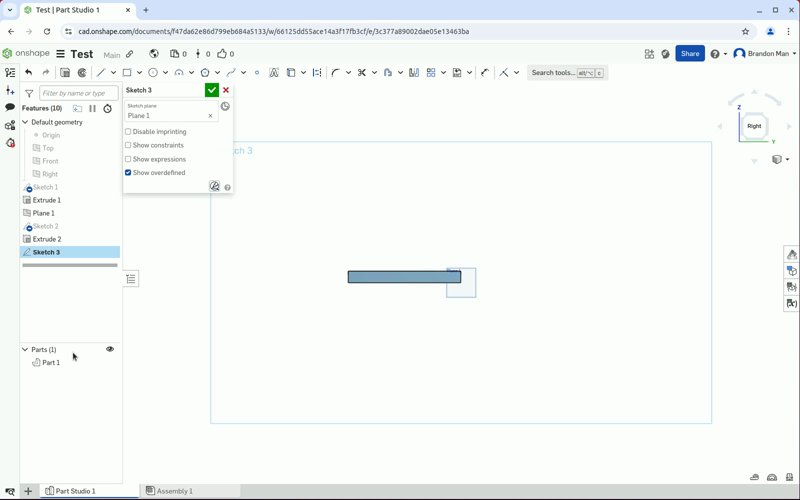
key(y)
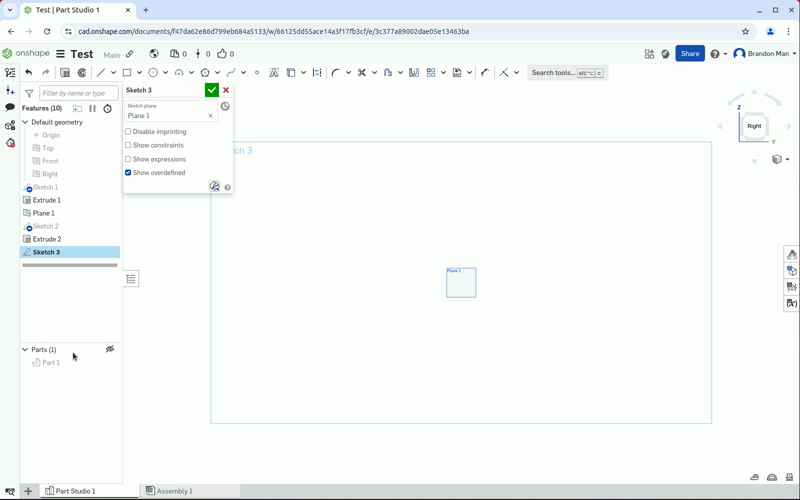
key(l)
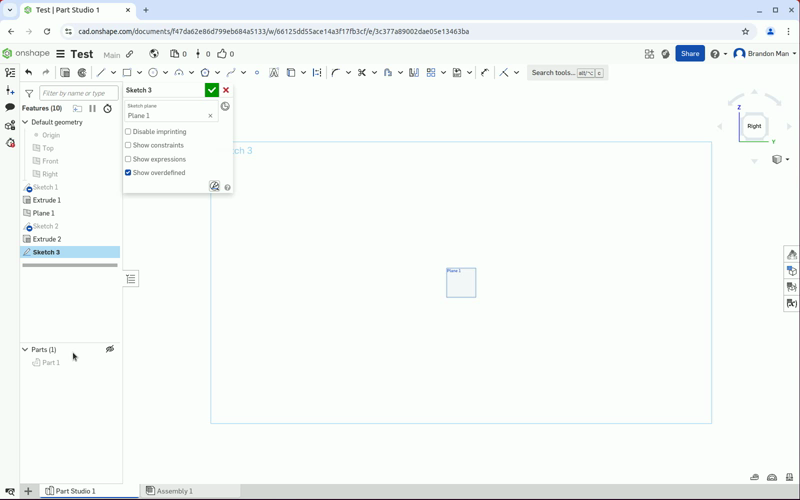
key_down(shift)
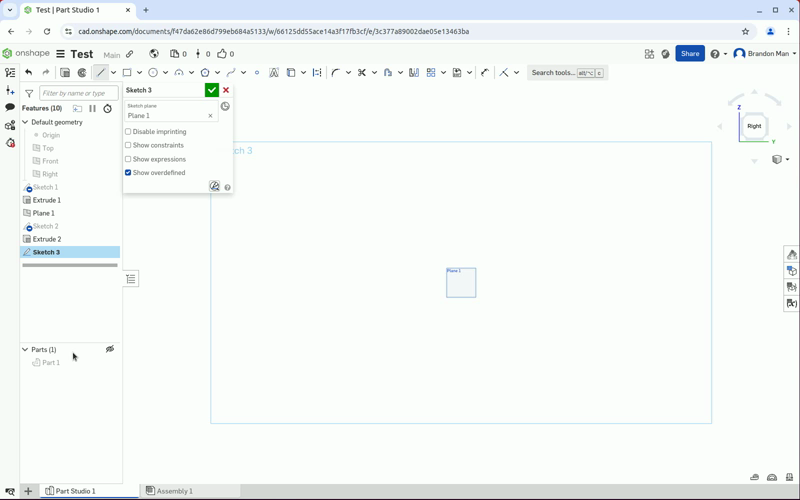
mouse_move(348, 282)
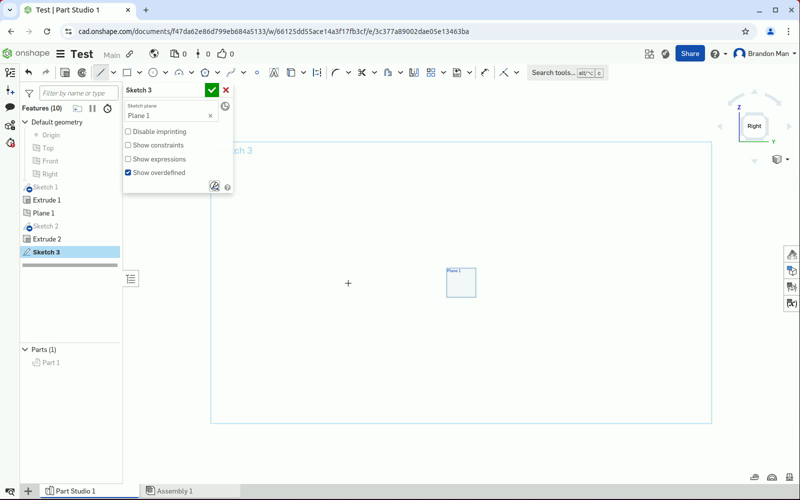
click(348, 282)
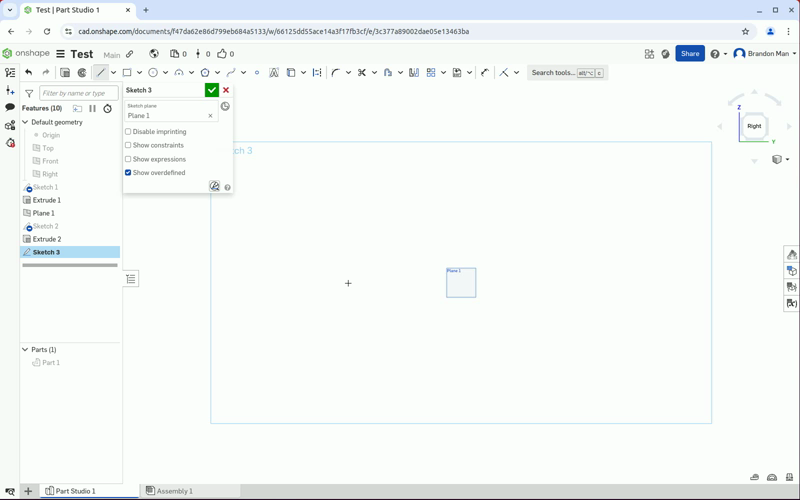
key_up(shift)
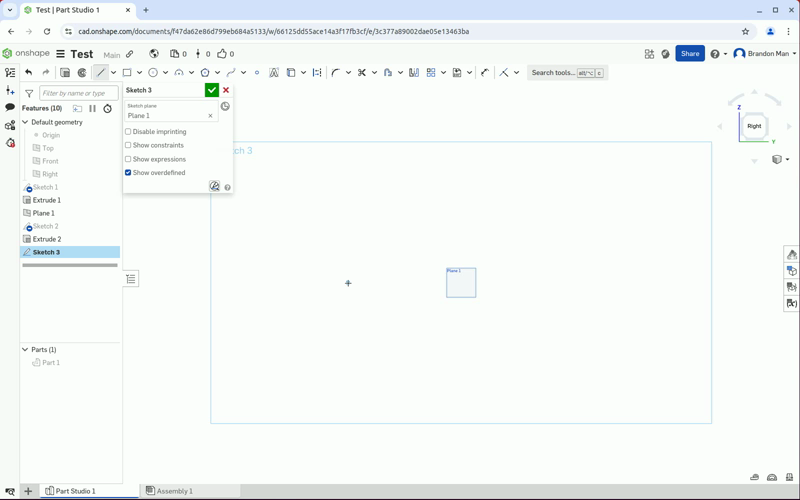
key_down(shift)
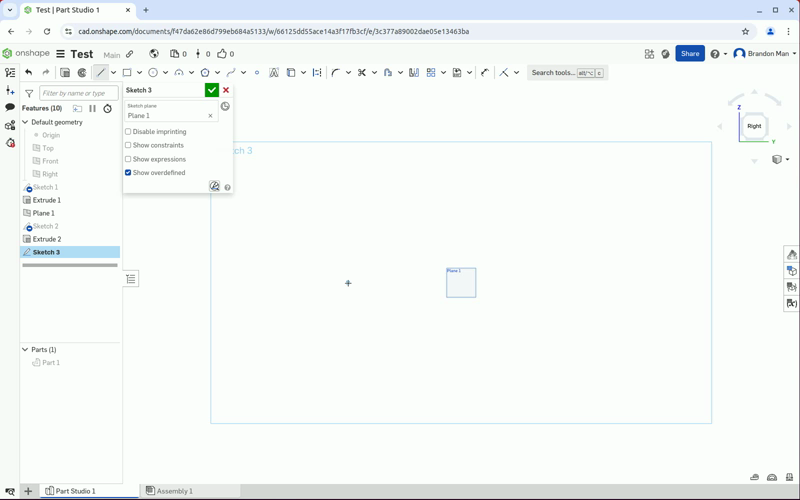
mouse_move(460, 282)
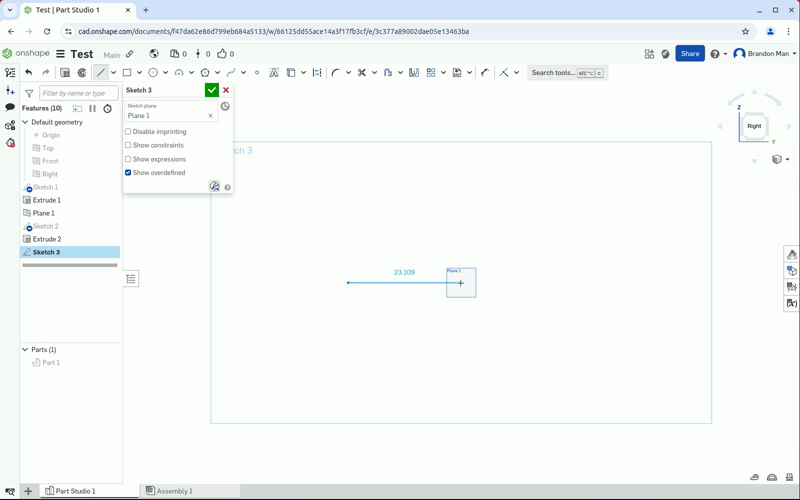
click(460, 282)
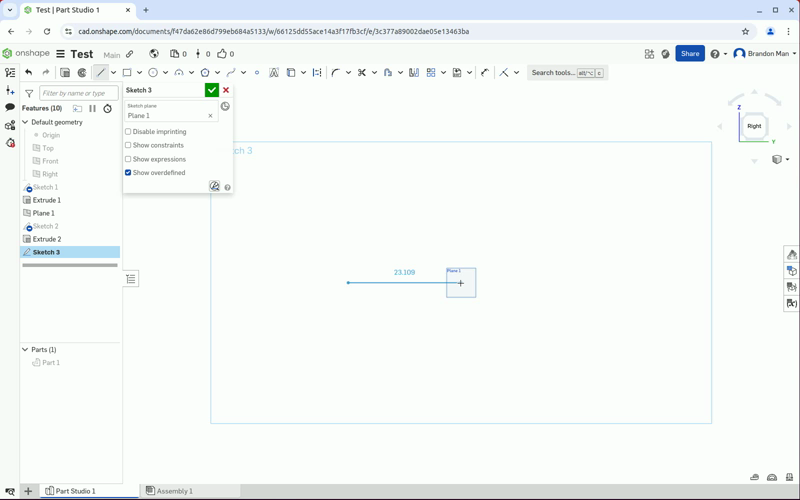
key_up(shift)
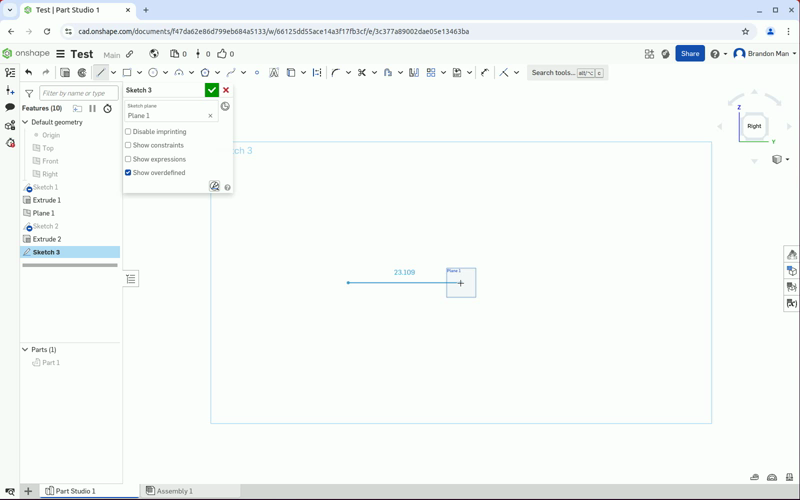
key_down(shift)
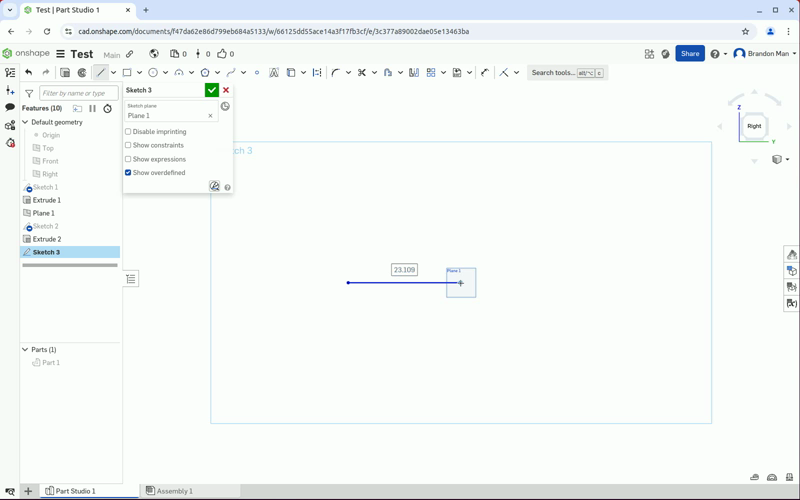
mouse_move(490, 282)
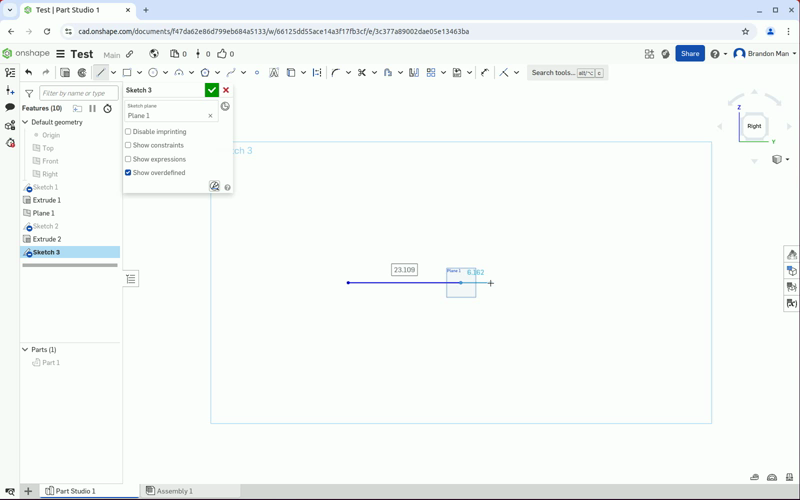
mouse_move(460, 279)
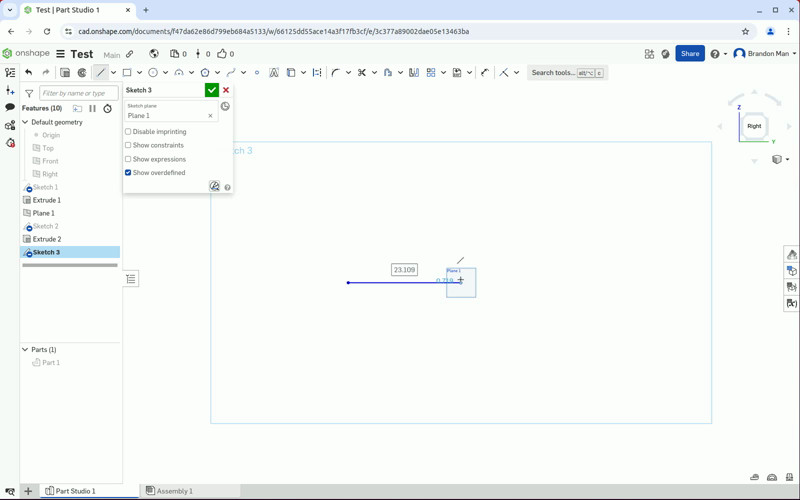
scroll(6)
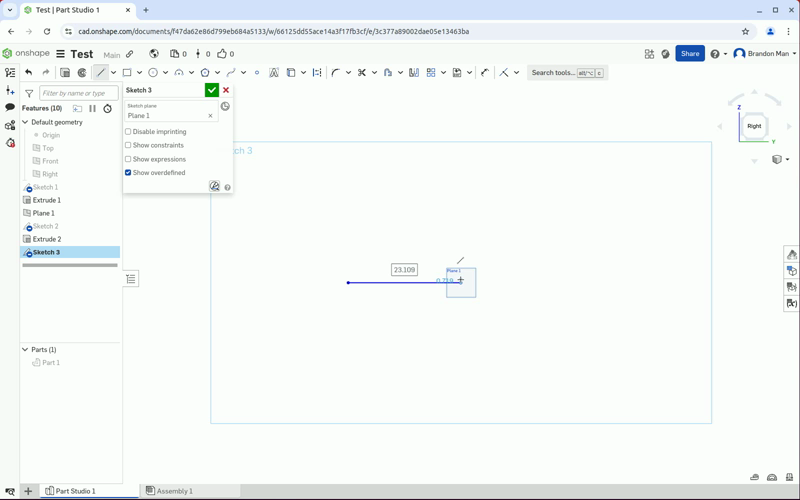
scroll(6)
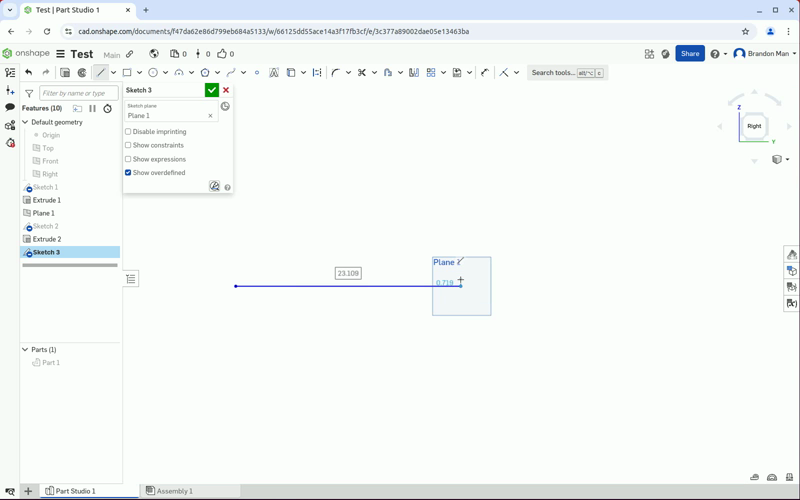
scroll(6)
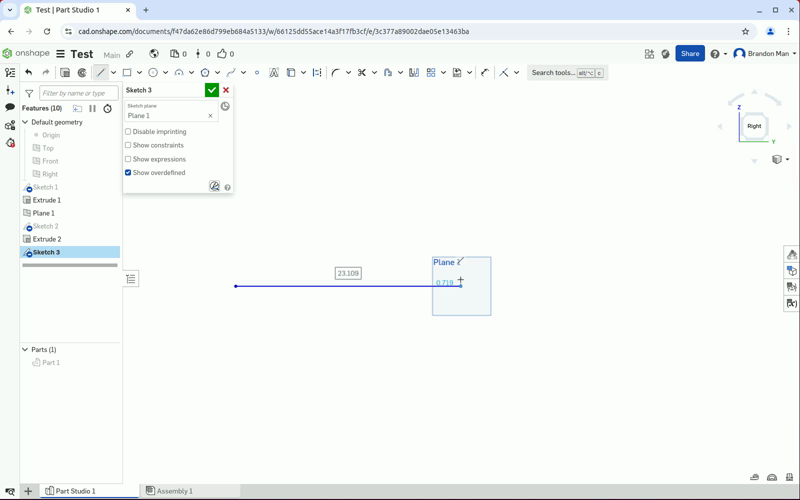
scroll(6)
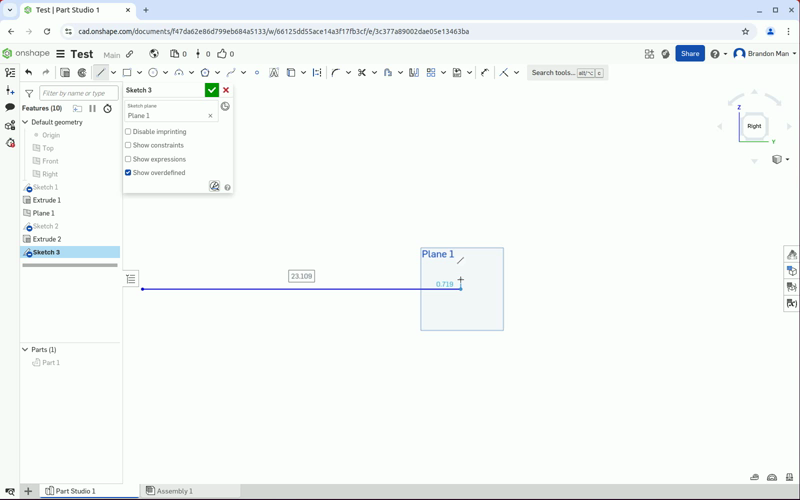
scroll(6)
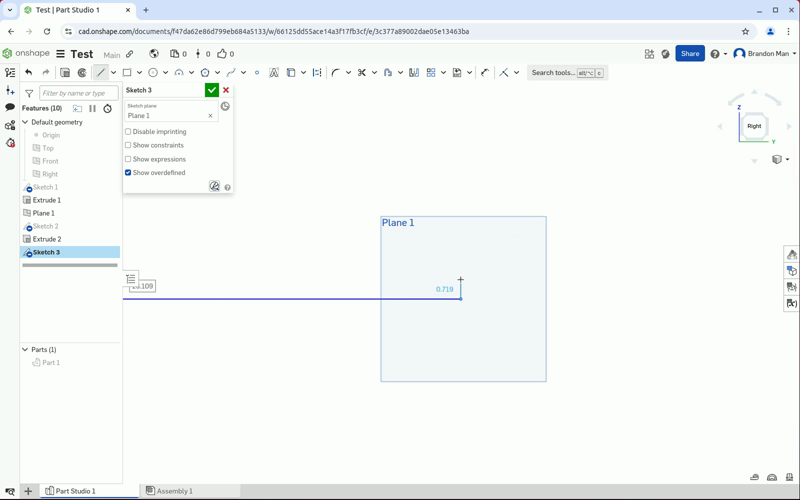
scroll(6)
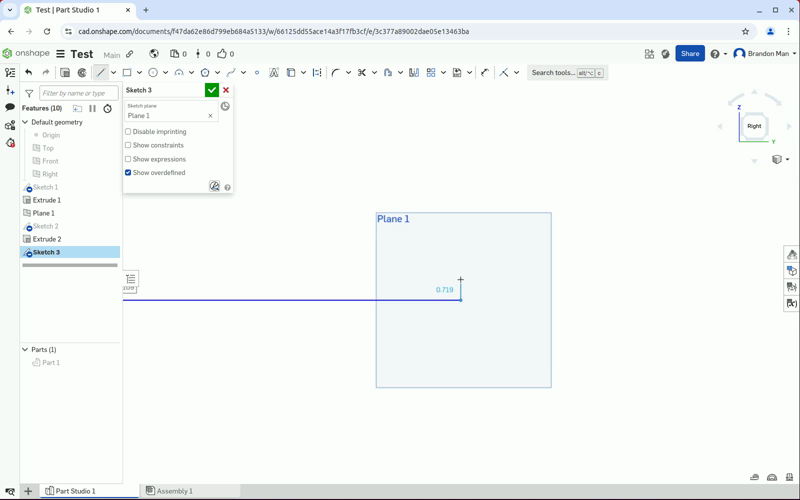
scroll(6)
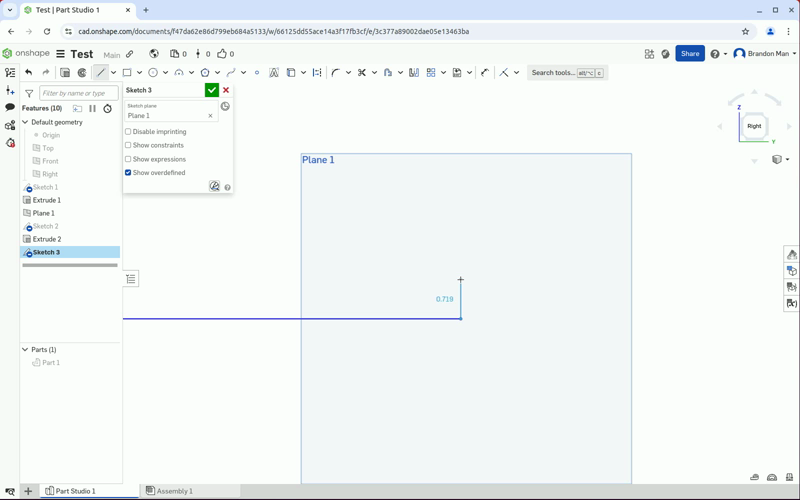
click(460, 279)
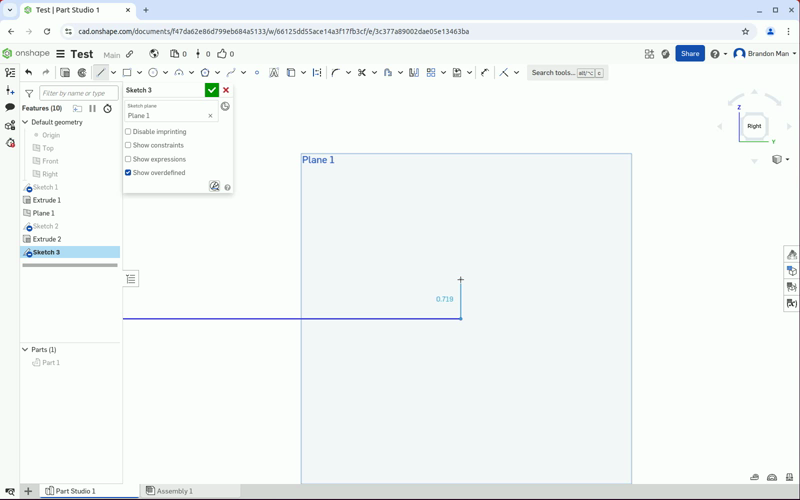
scroll(-6)
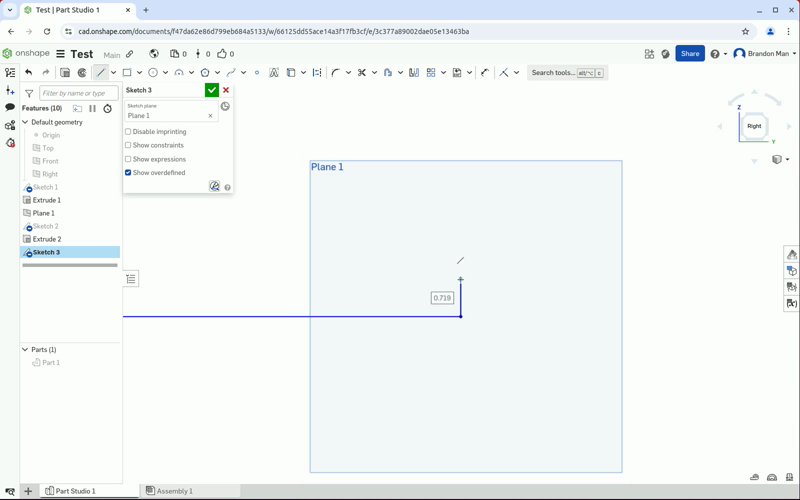
scroll(-6)
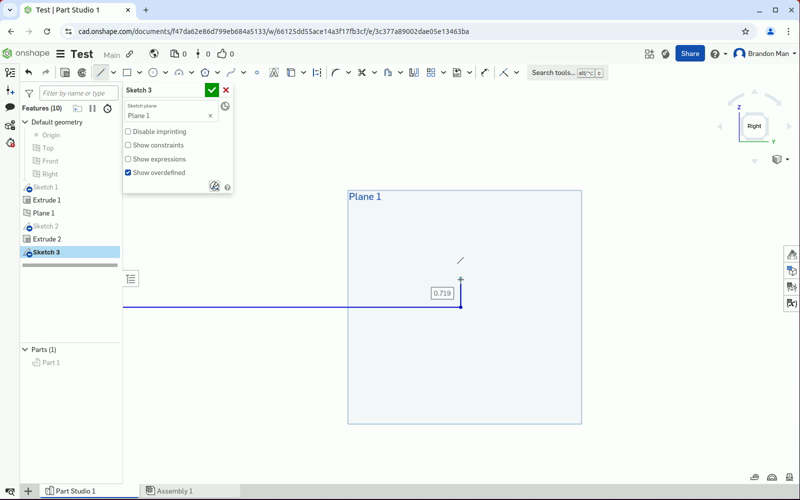
scroll(-6)
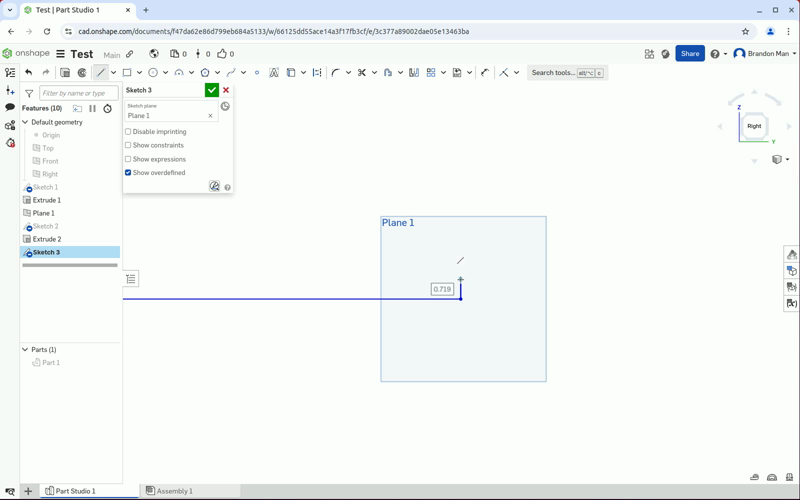
scroll(-6)
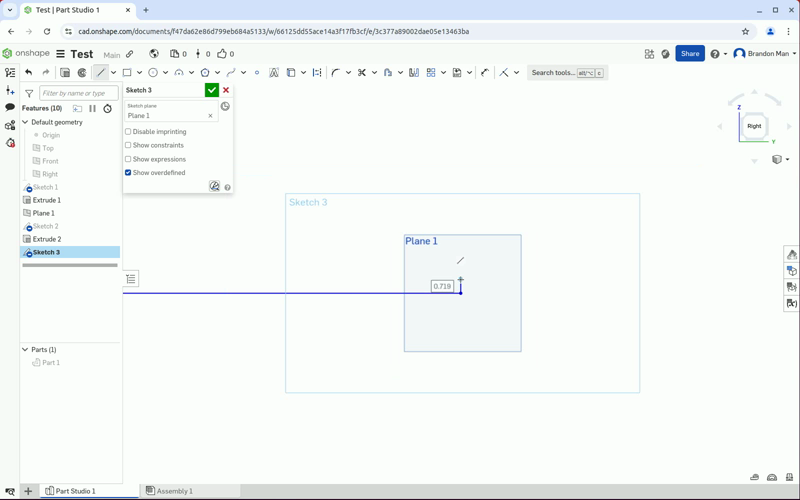
scroll(-6)
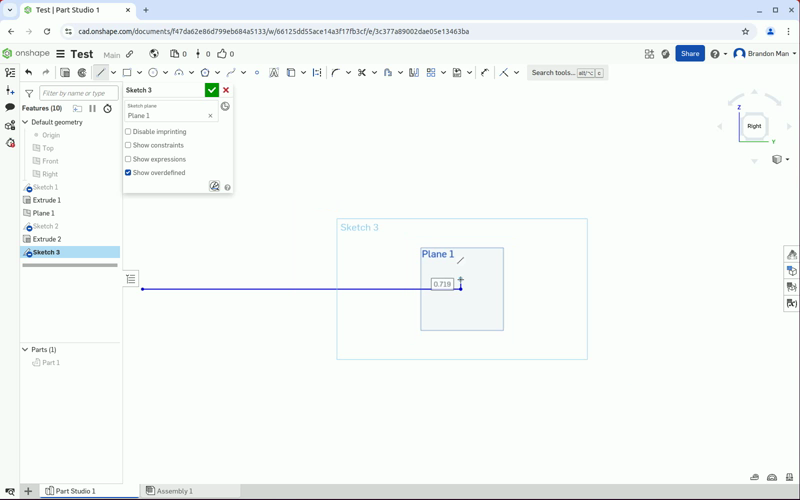
scroll(-6)
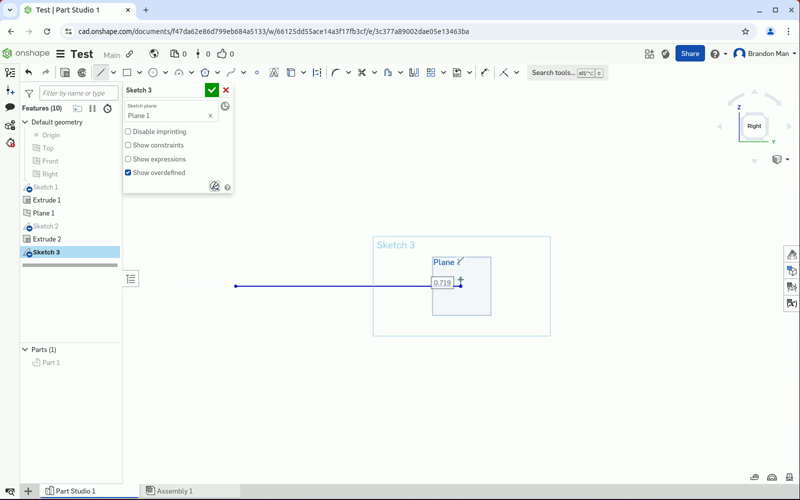
scroll(-6)
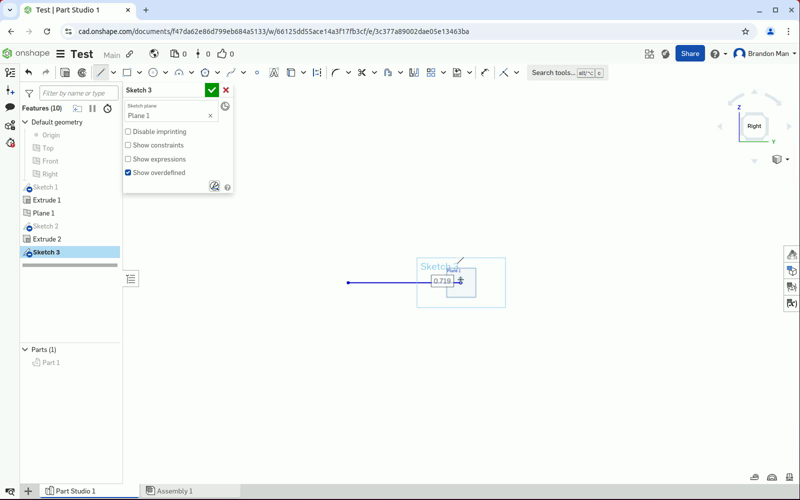
key_up(shift)
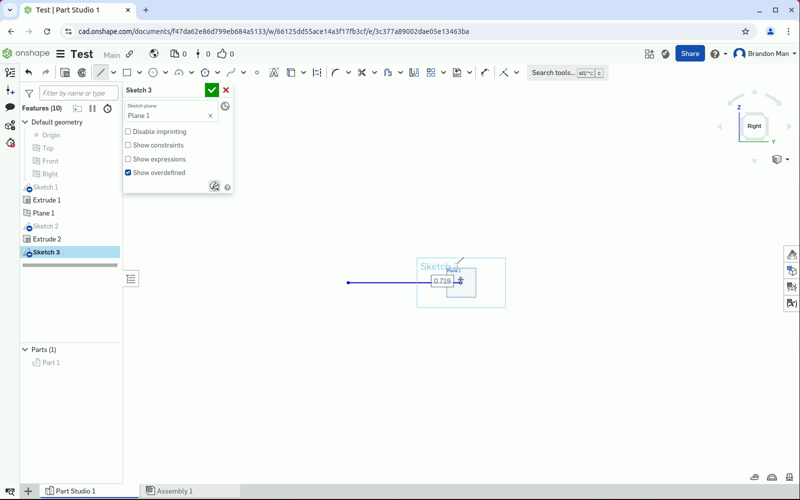
key_down(shift)
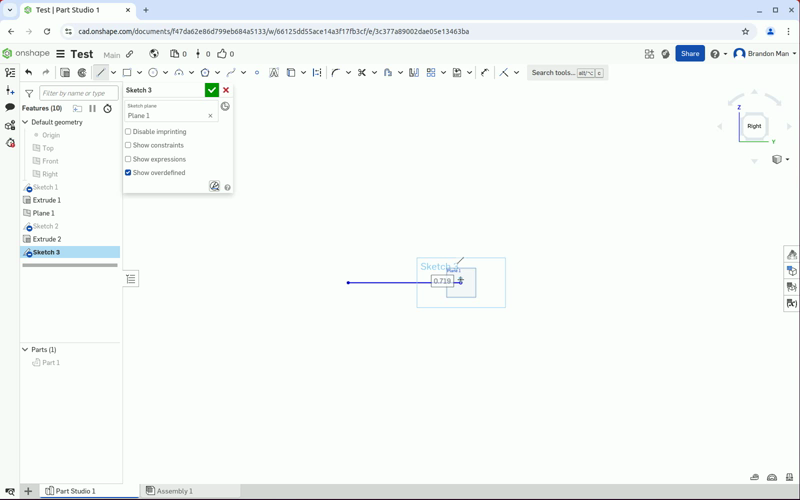
mouse_move(348, 279)
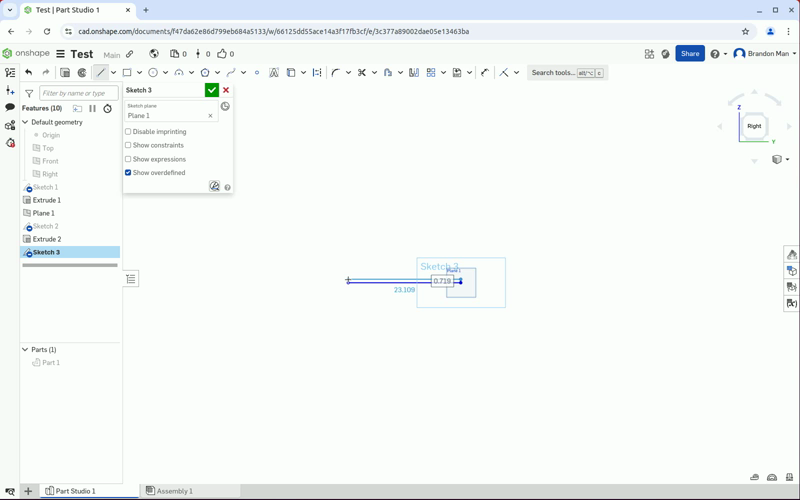
scroll(6)
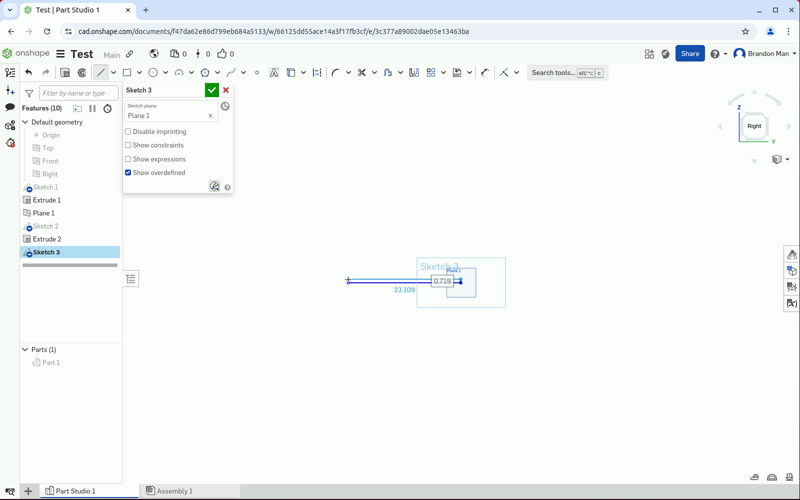
scroll(6)
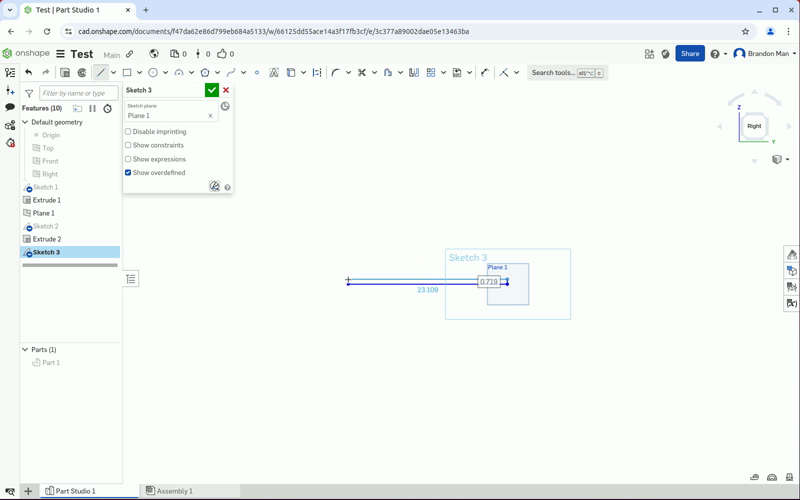
scroll(6)
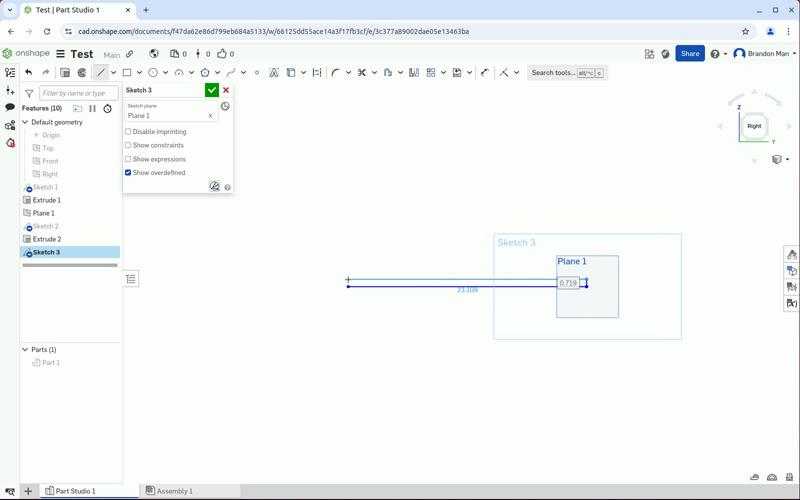
scroll(6)
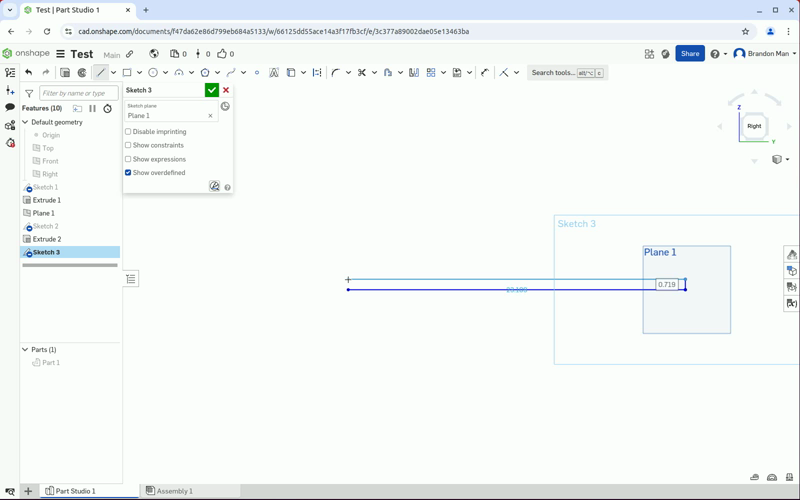
scroll(6)
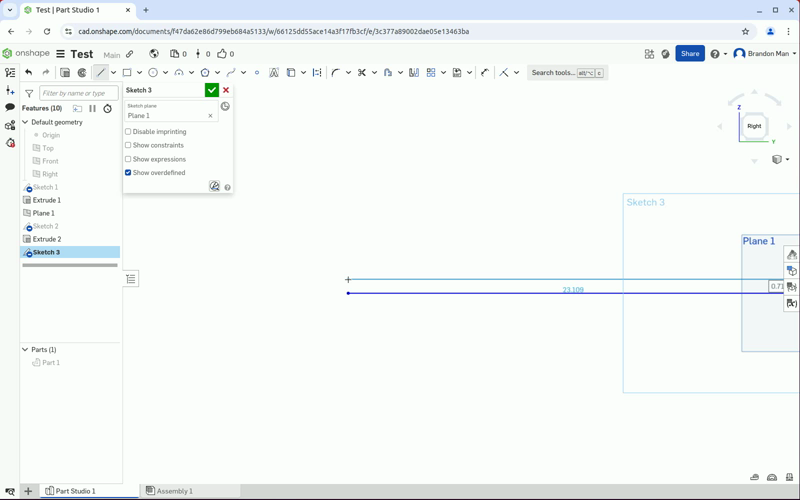
scroll(6)
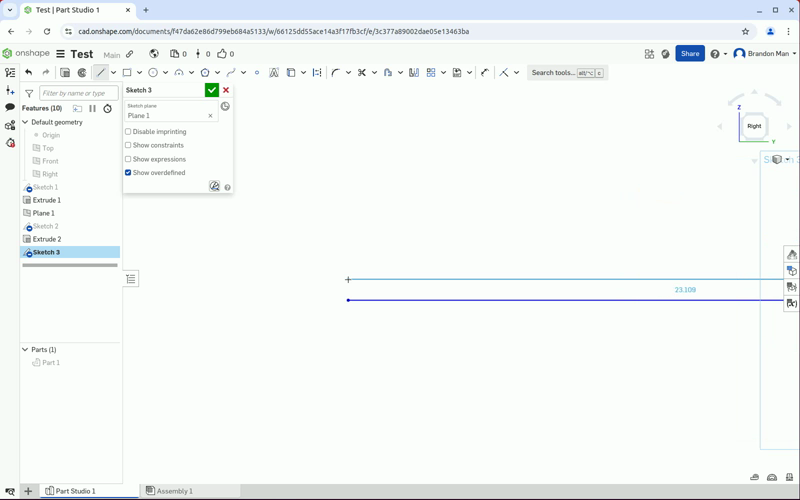
scroll(6)
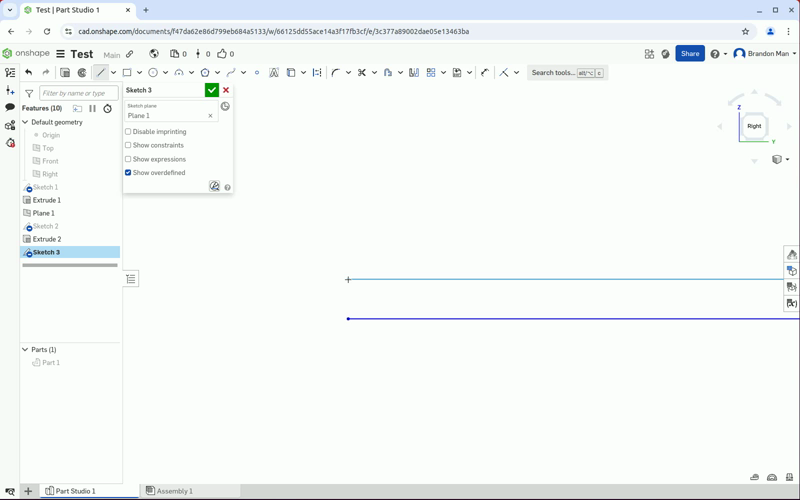
click(348, 279)
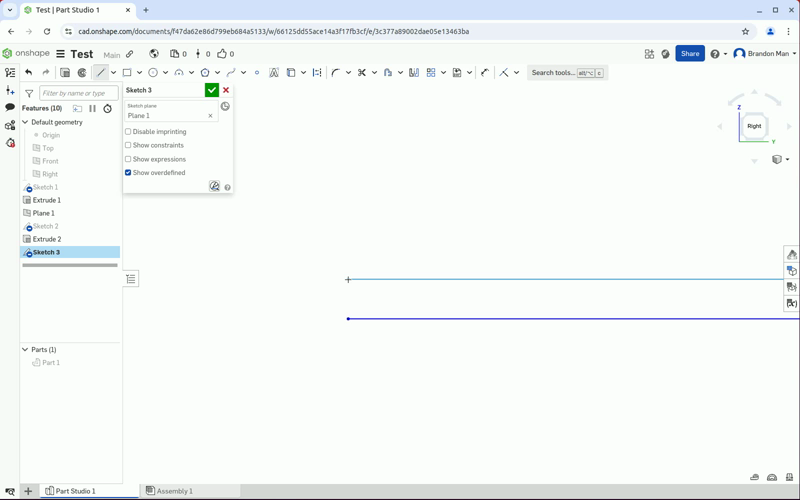
scroll(-6)
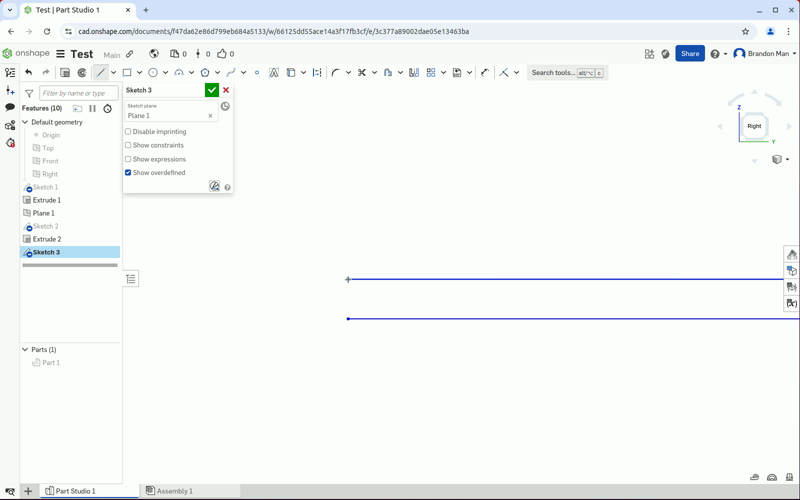
scroll(-6)
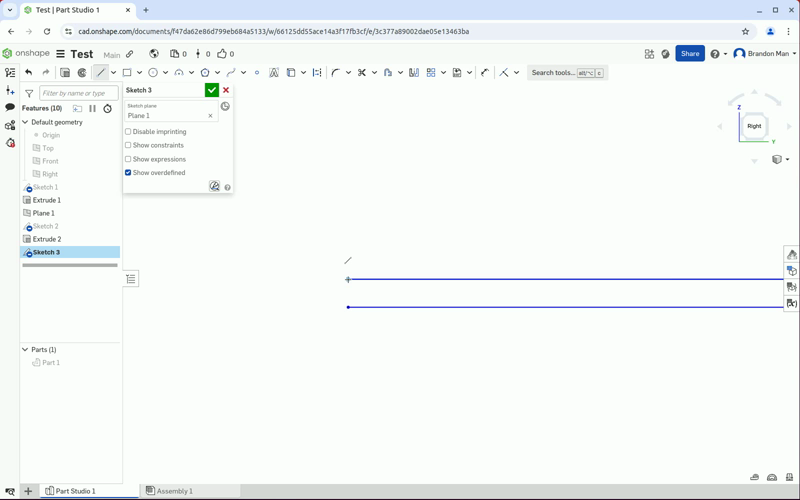
scroll(-6)
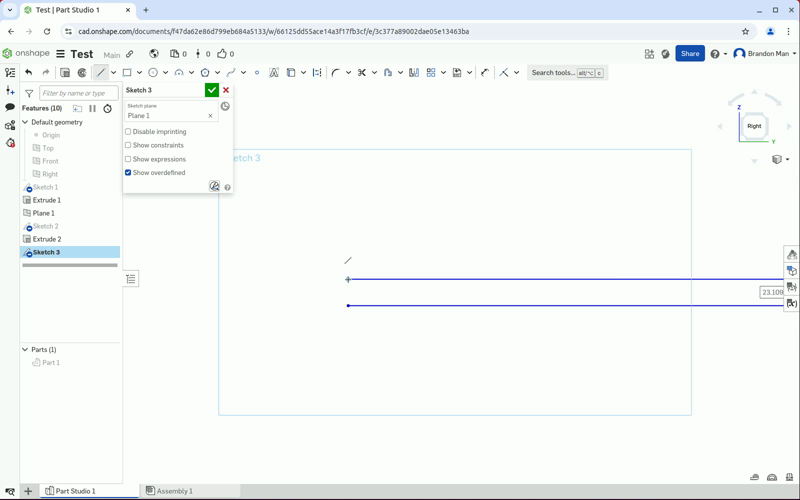
scroll(-6)
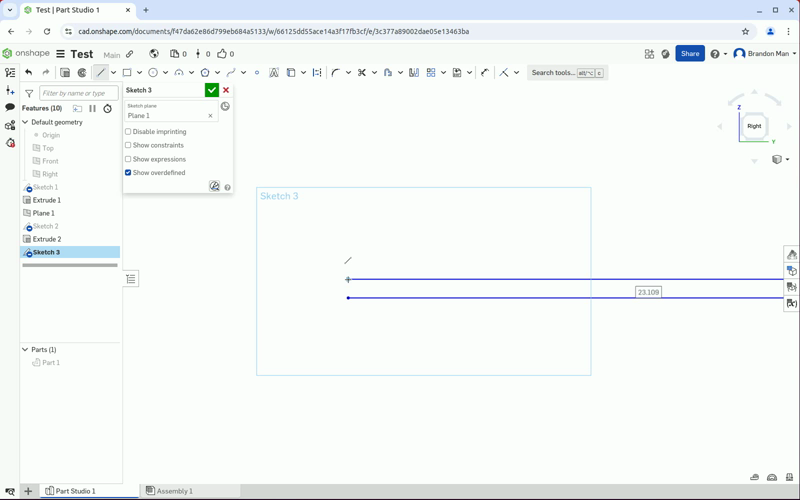
scroll(-6)
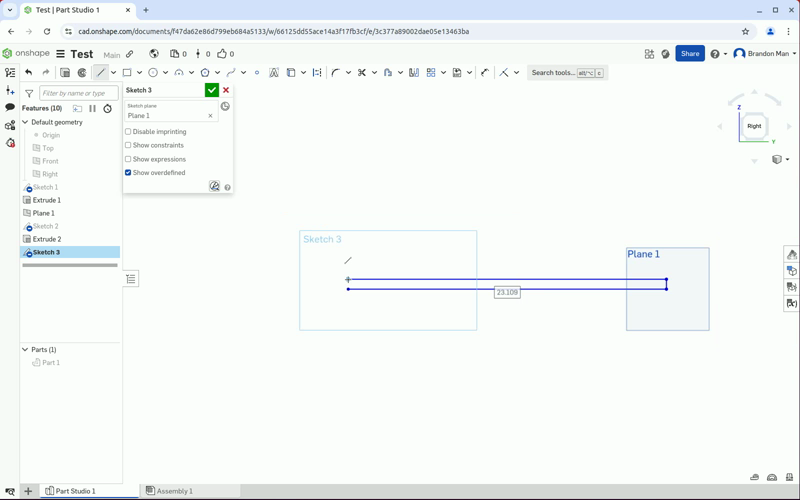
scroll(-6)
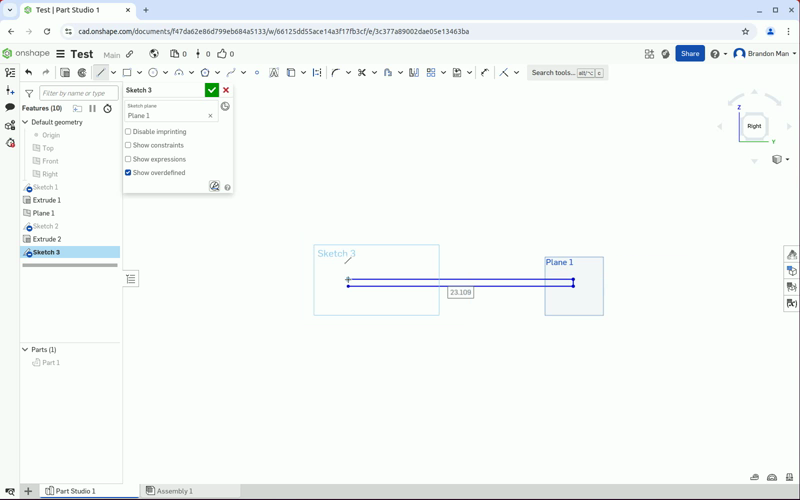
scroll(-6)
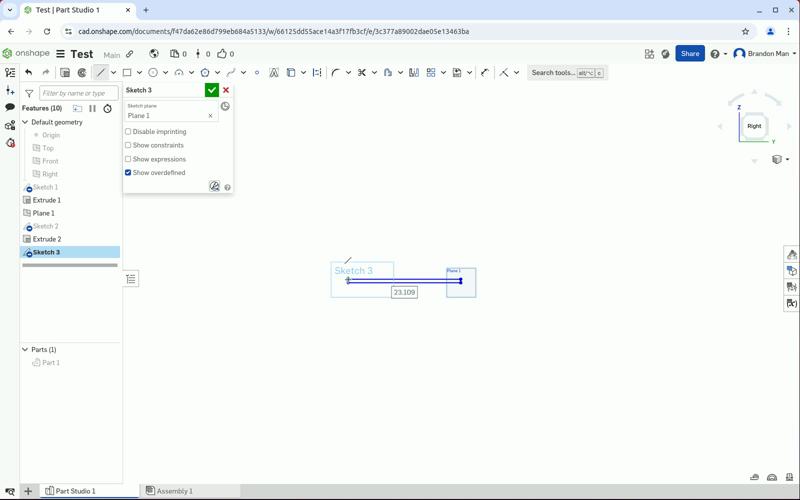
key_up(shift)
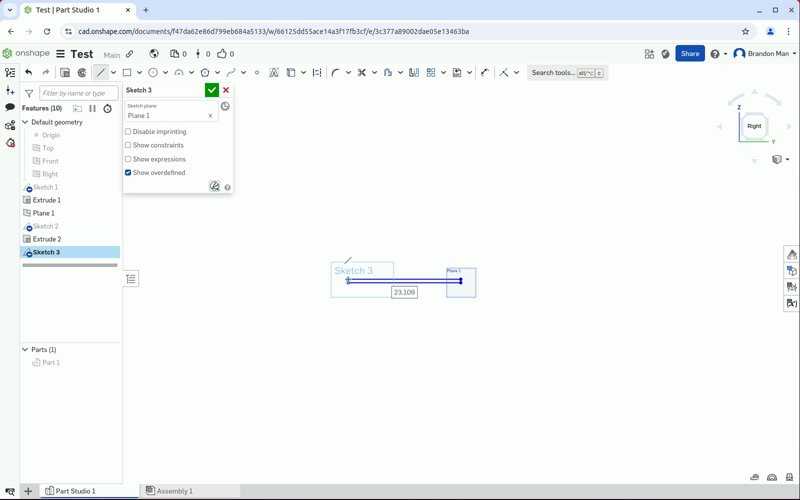
mouse_move(378, 279)
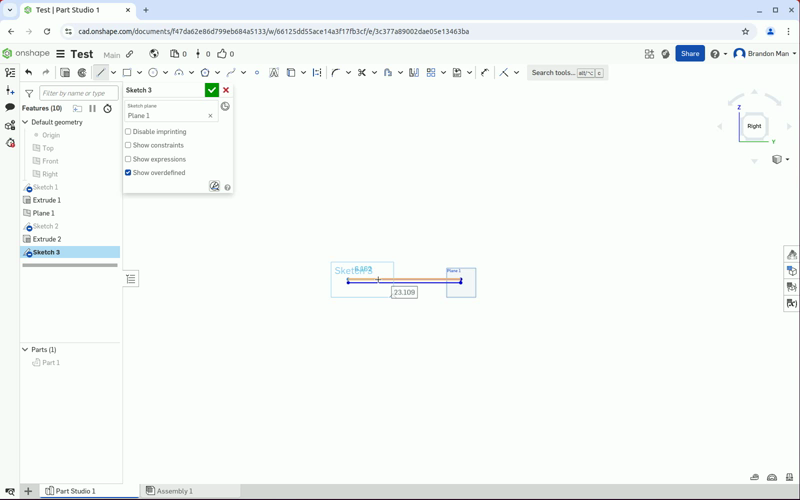
key_down(shift)
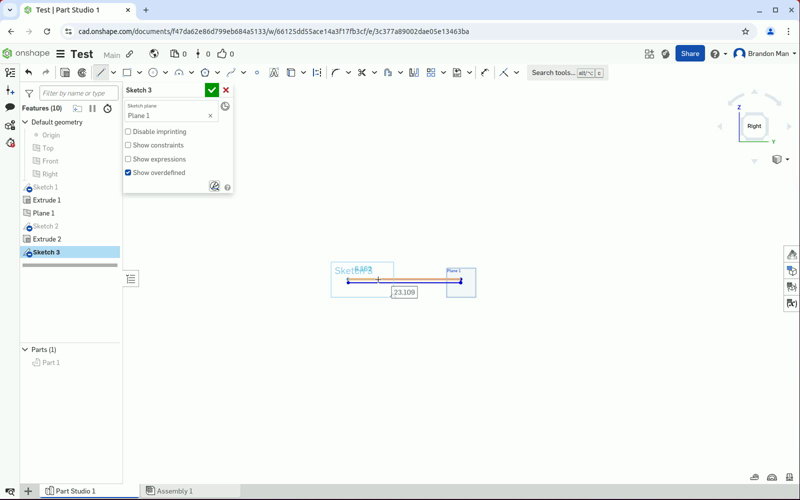
mouse_move(348, 282)
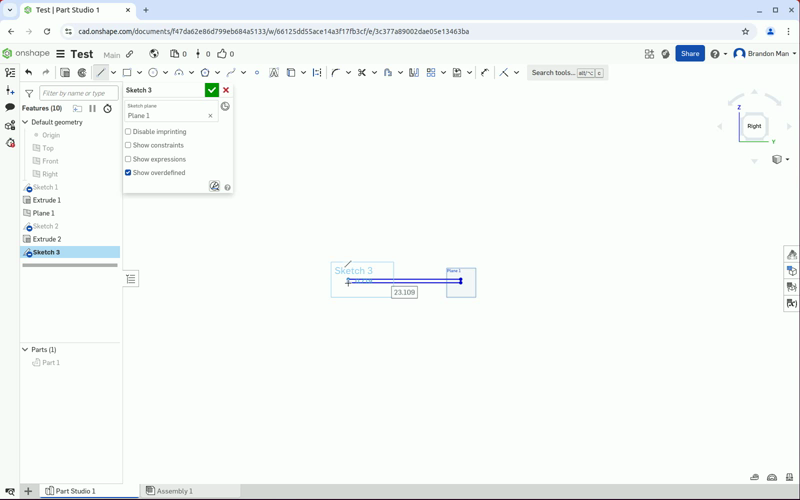
scroll(6)
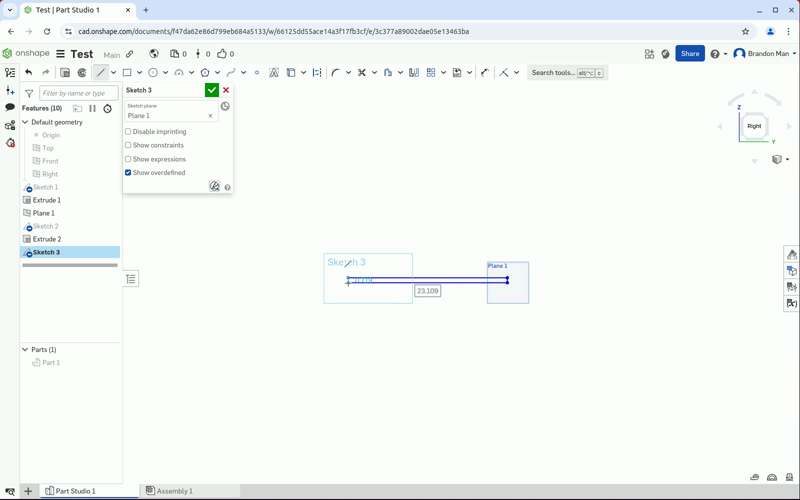
scroll(6)
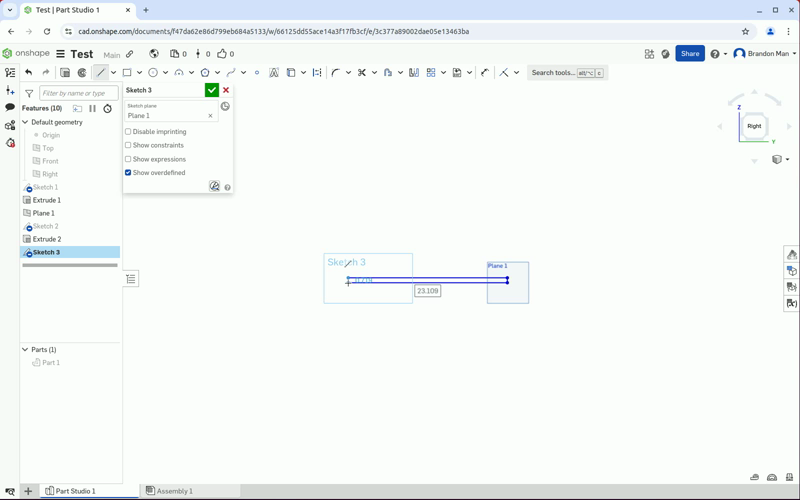
scroll(6)
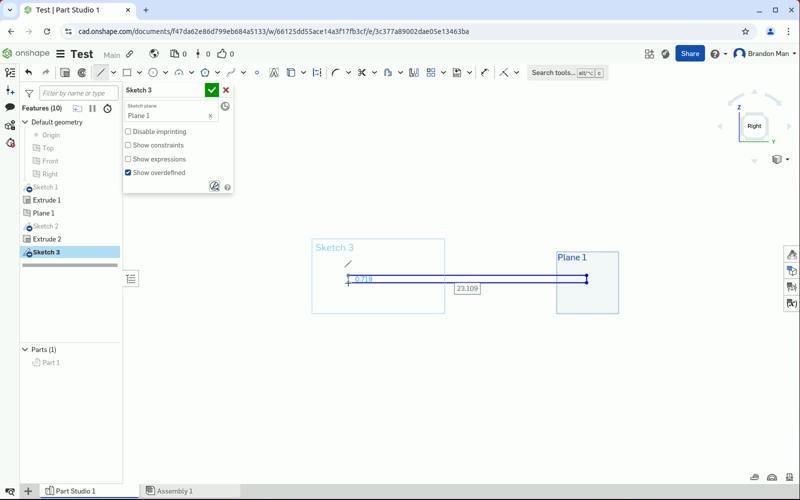
scroll(6)
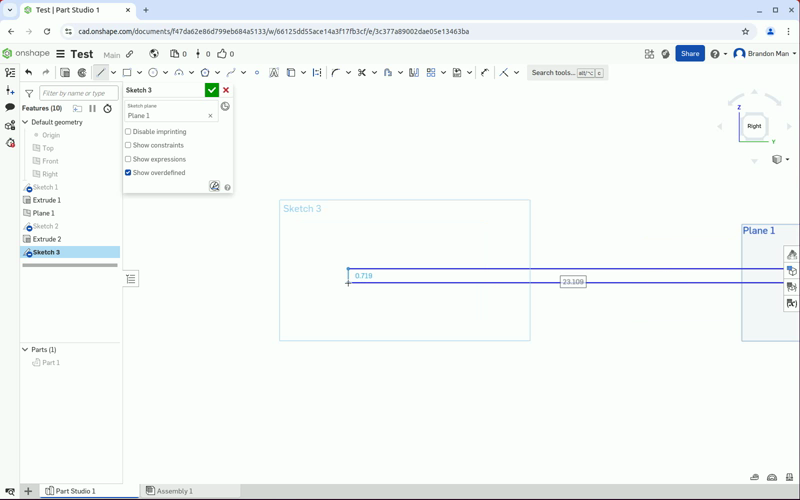
scroll(6)
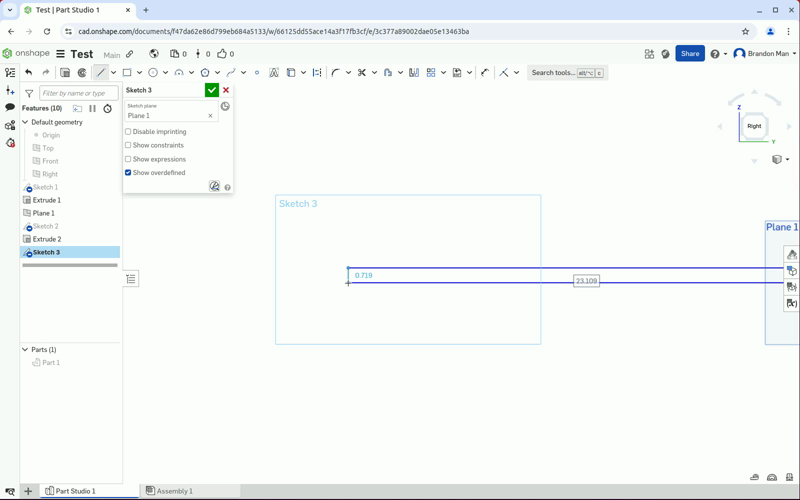
scroll(6)
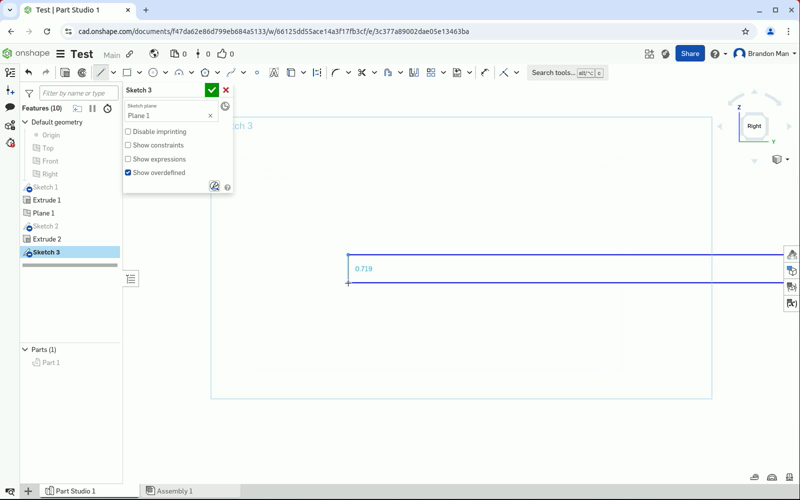
scroll(6)
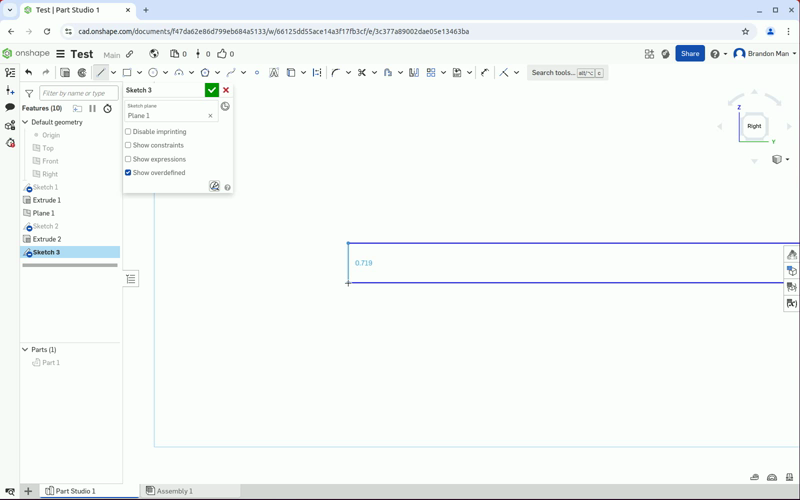
key_up(shift)
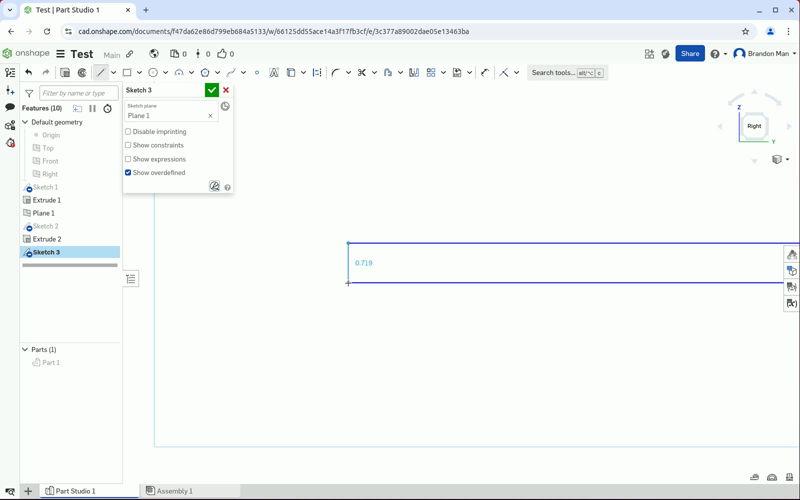
click(348, 282)
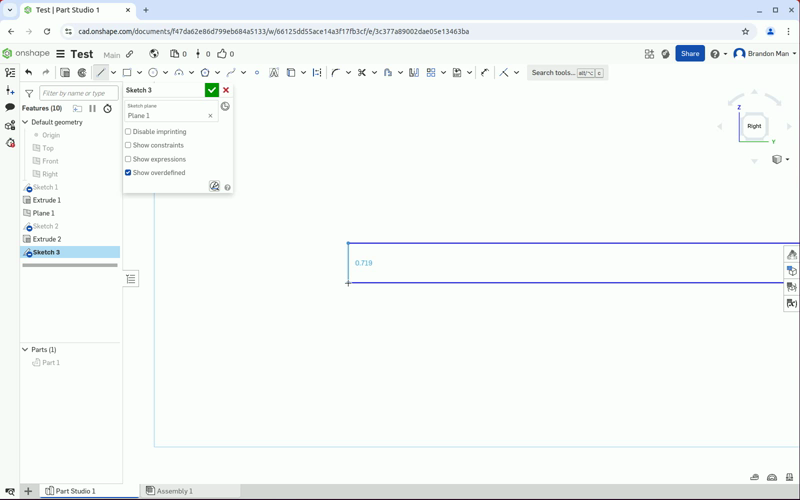
scroll(-6)
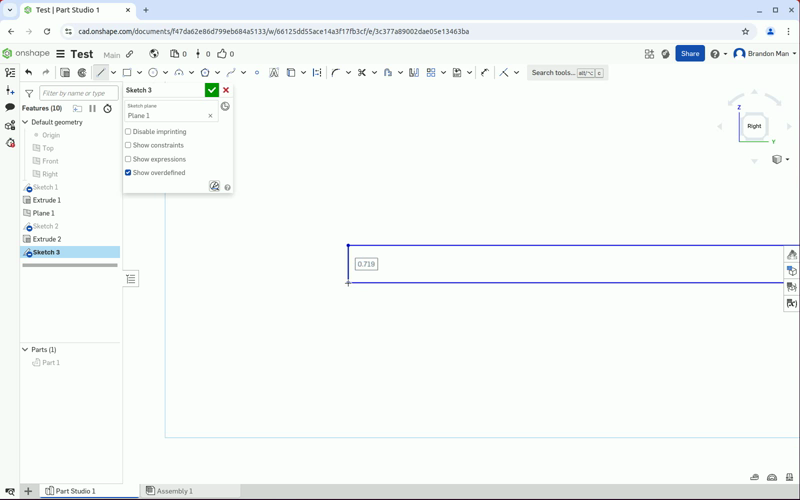
scroll(-6)
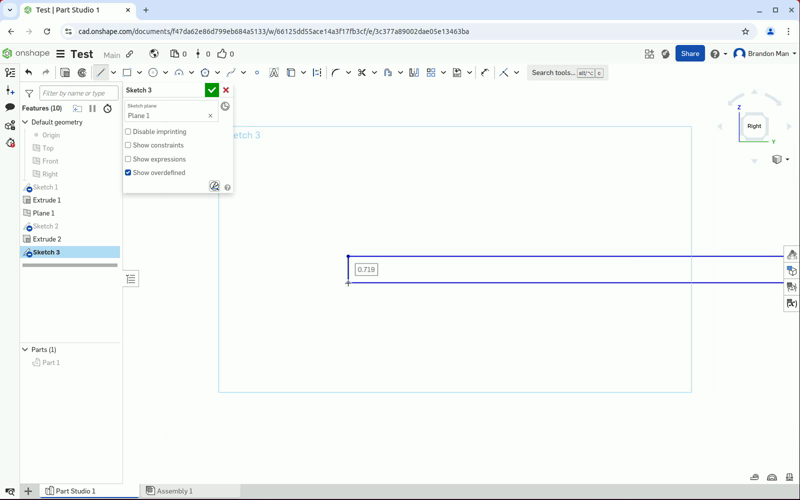
scroll(-6)
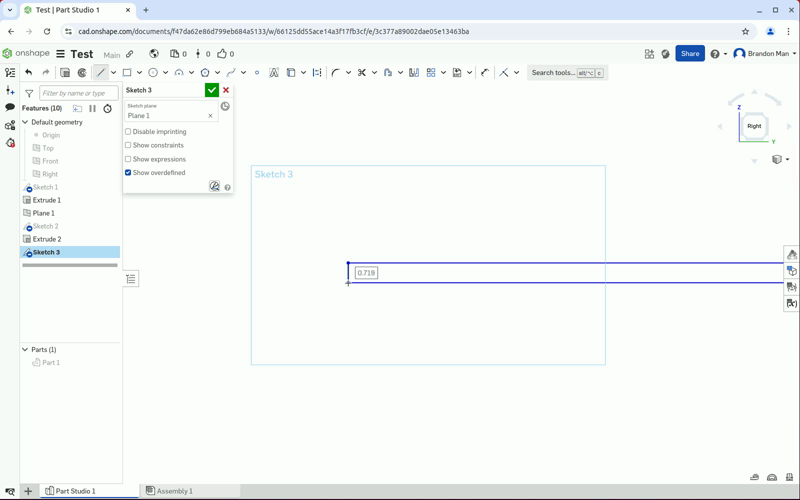
scroll(-6)
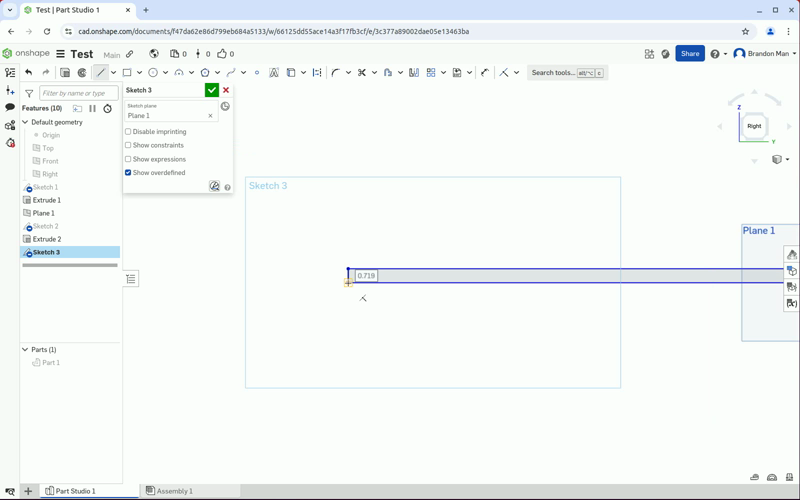
scroll(-6)
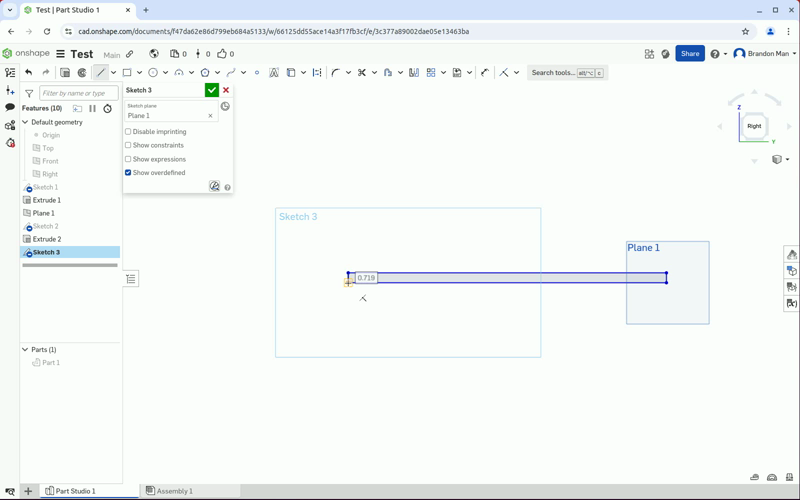
scroll(-6)
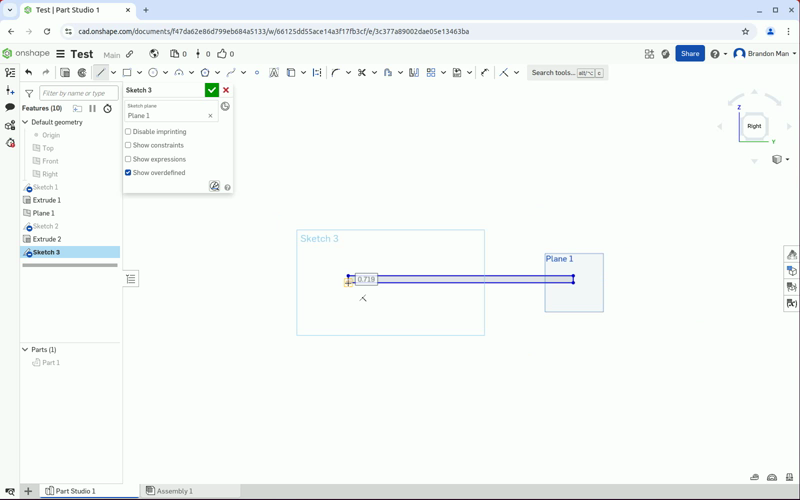
scroll(-6)
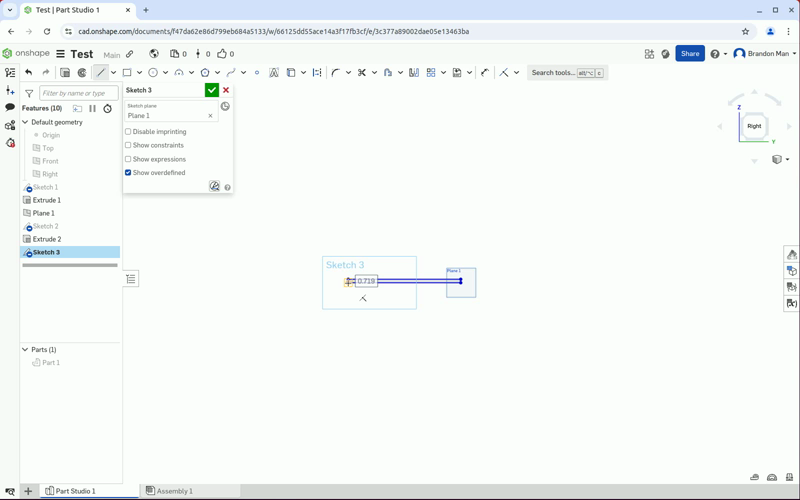
key(esc)
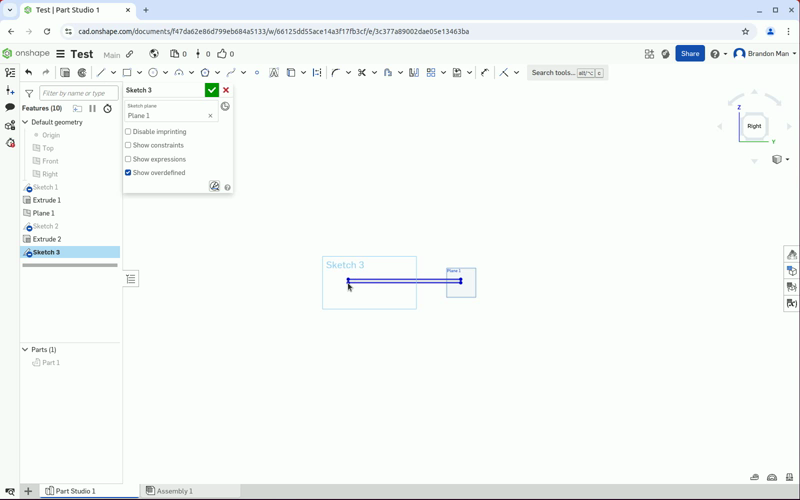
mouse_move(366, 282)
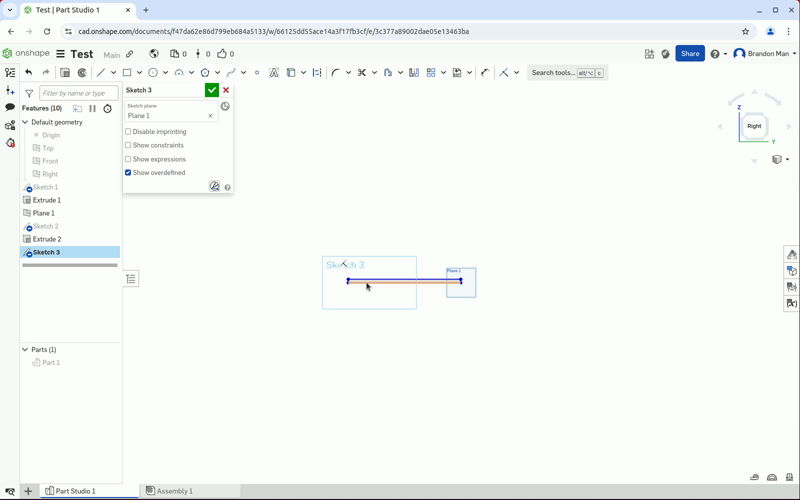
scroll(6)
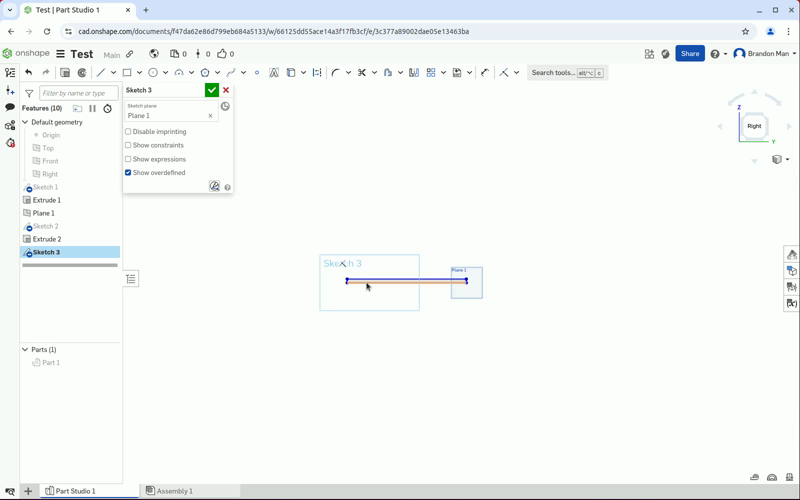
scroll(6)
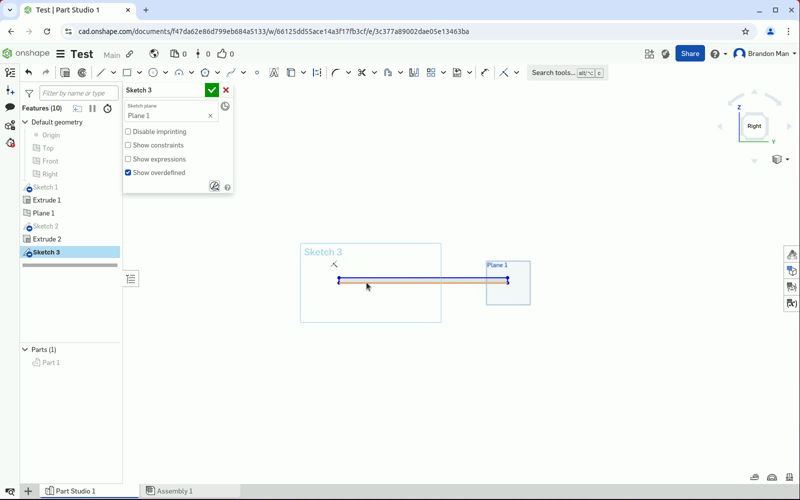
scroll(6)
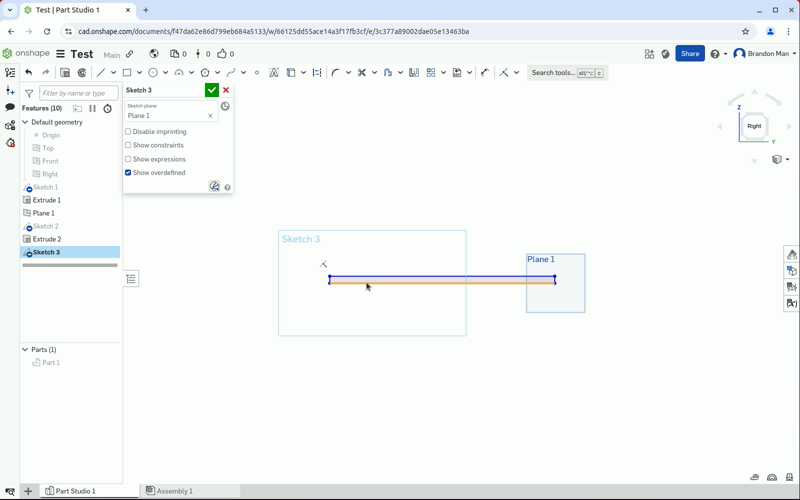
scroll(6)
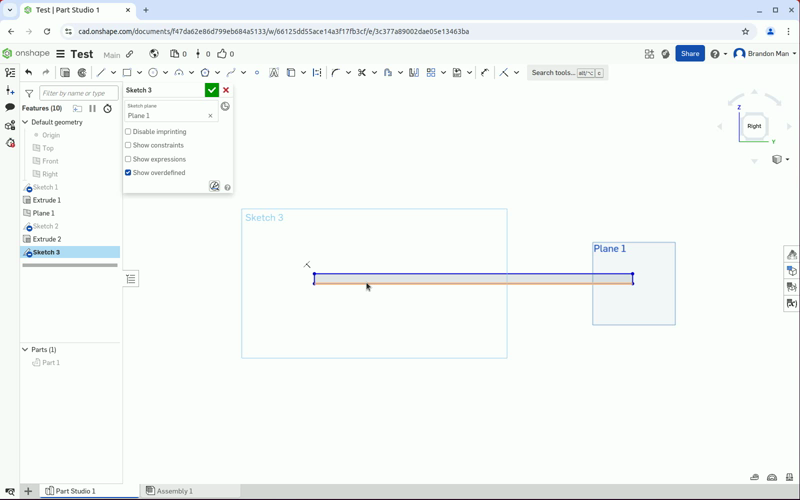
scroll(6)
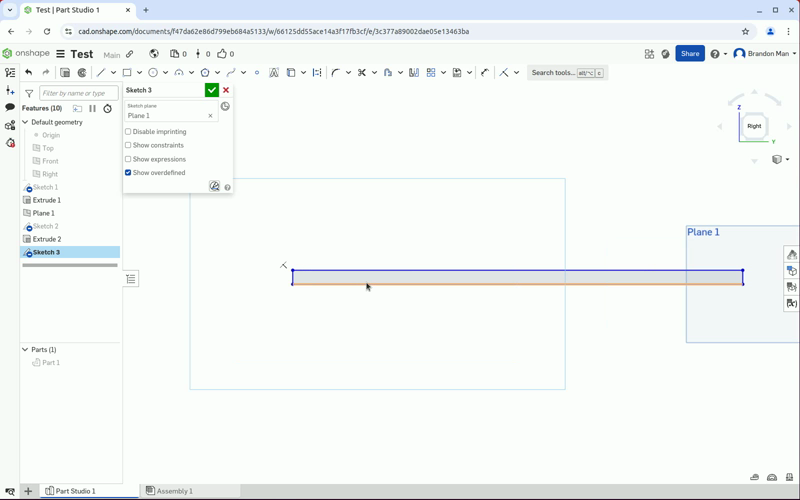
scroll(6)
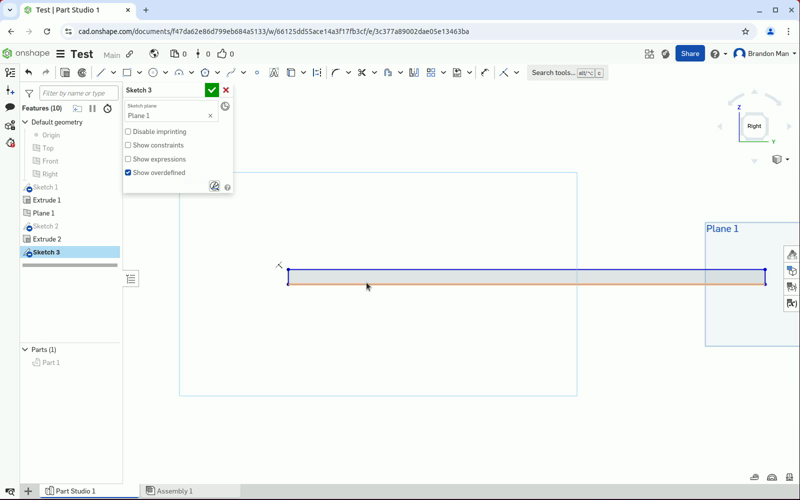
scroll(6)
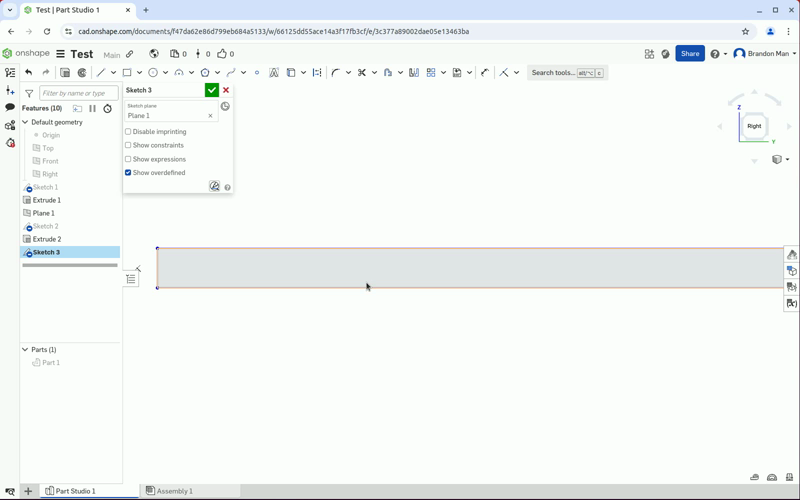
click(366, 282)
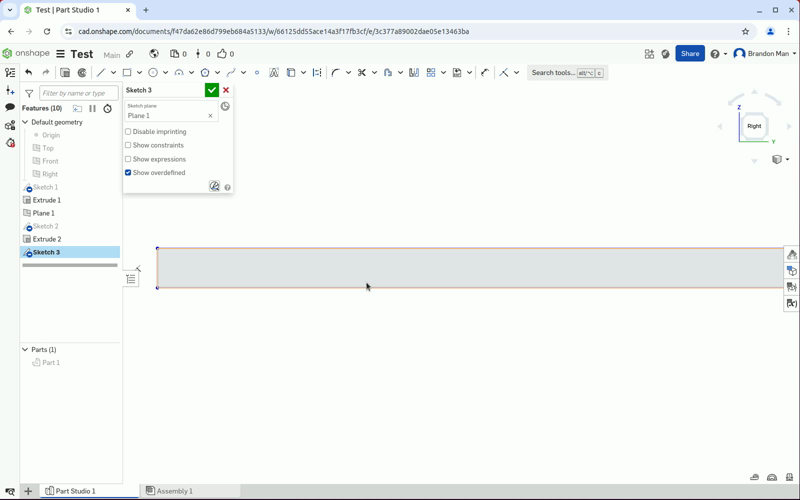
scroll(-6)
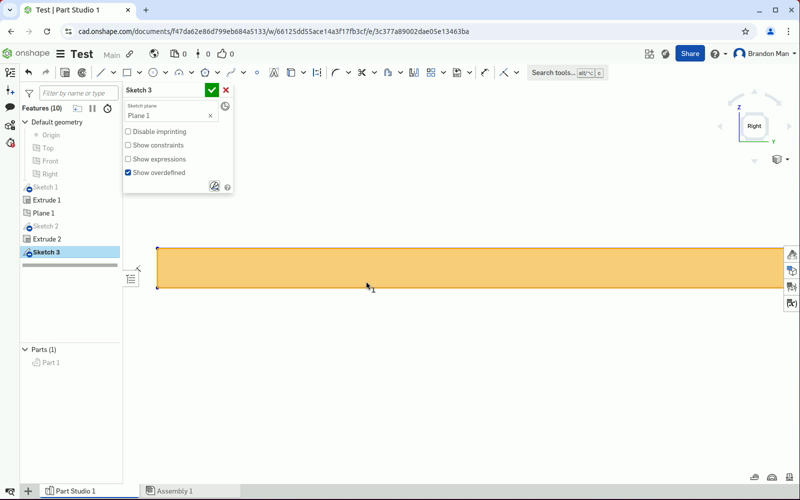
scroll(-6)
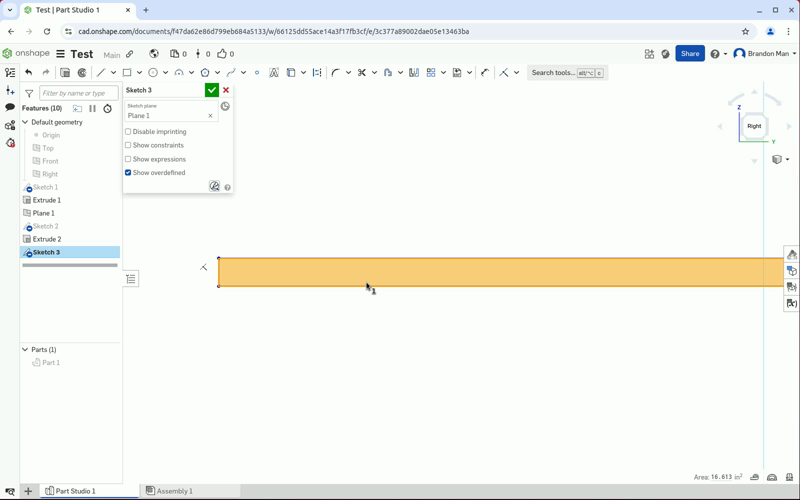
scroll(-6)
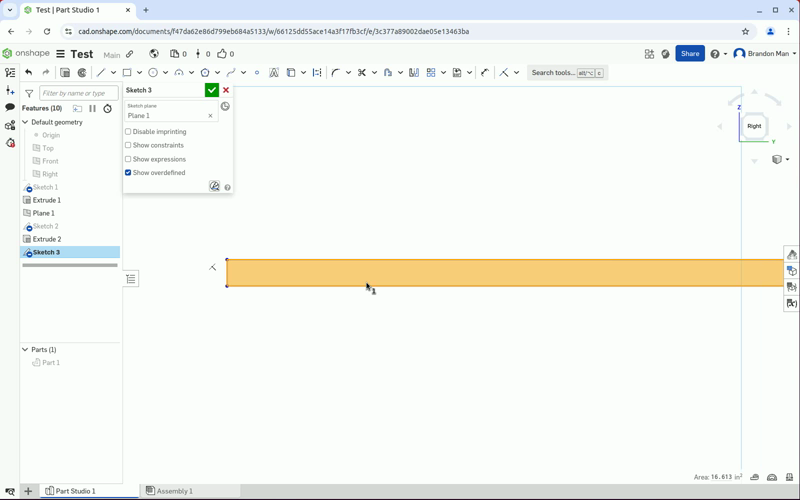
scroll(-6)
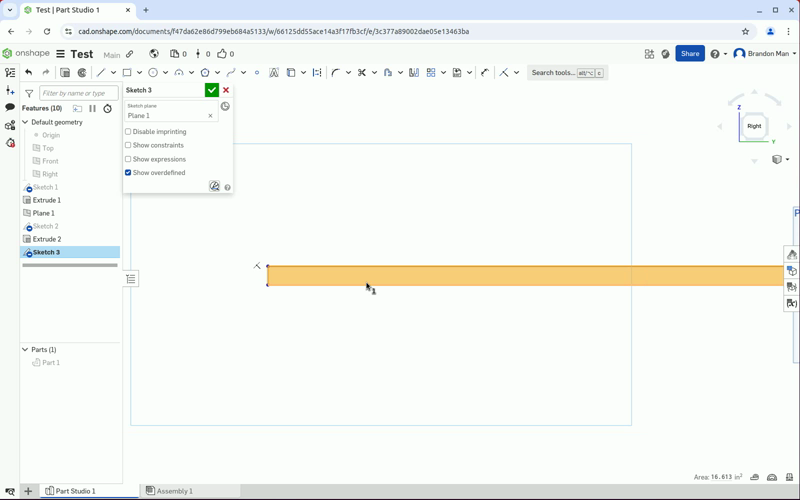
scroll(-6)
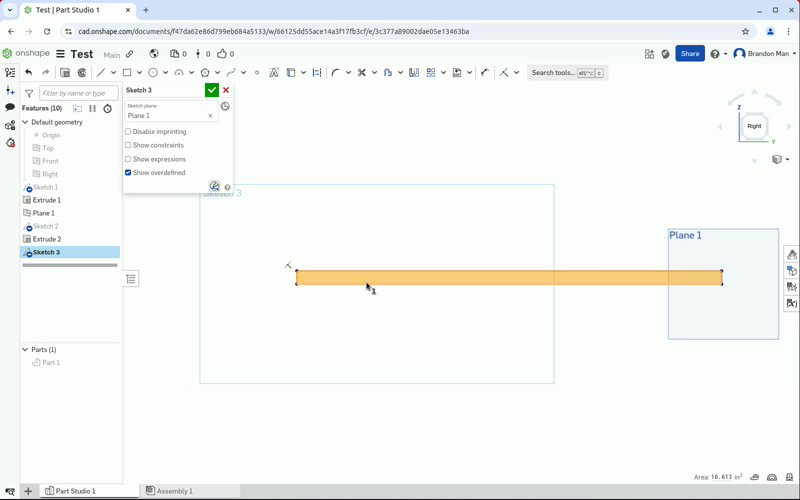
scroll(-6)
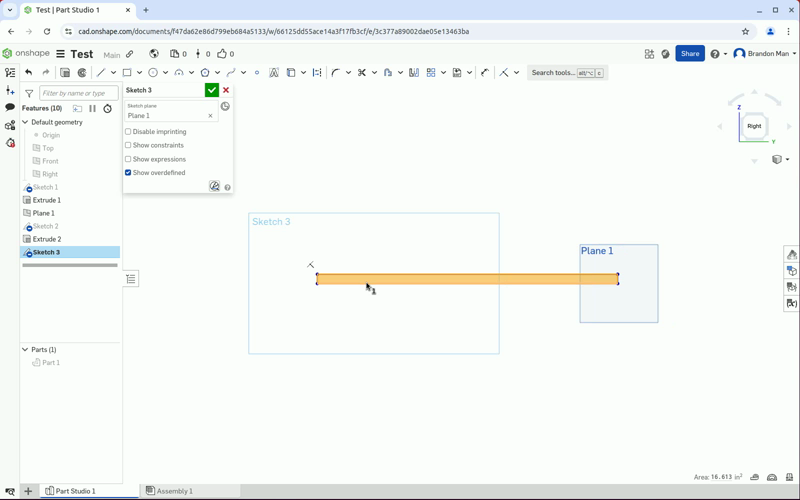
scroll(-6)
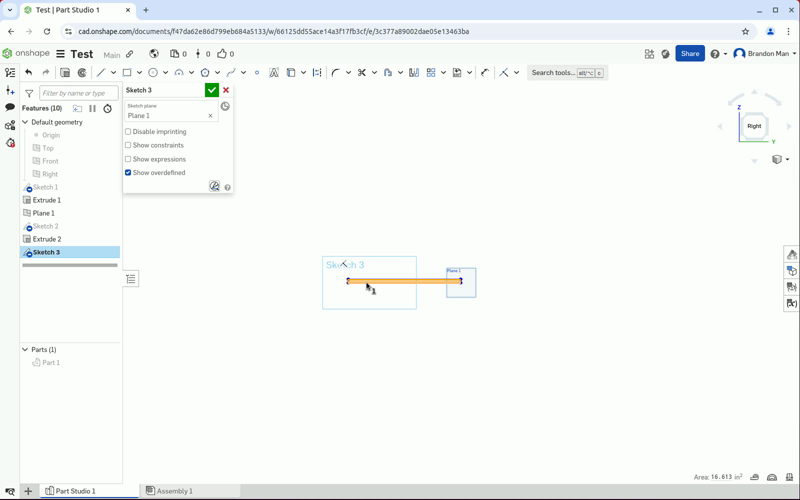
mouse_move(73, 352)
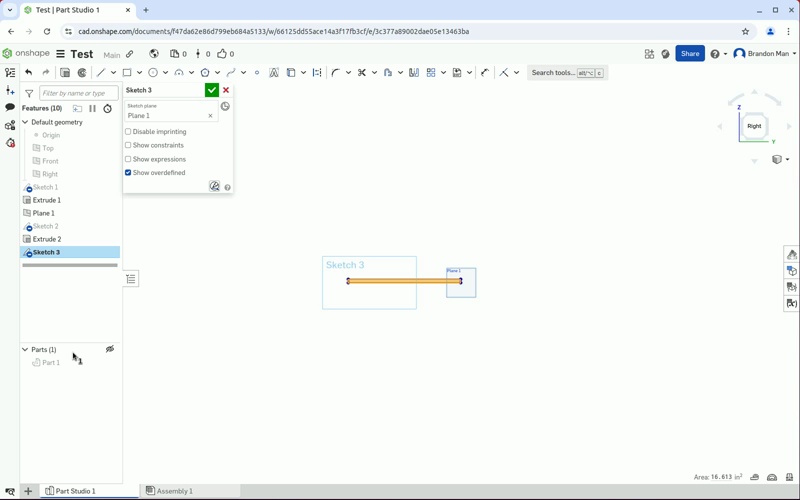
key(shift+y)
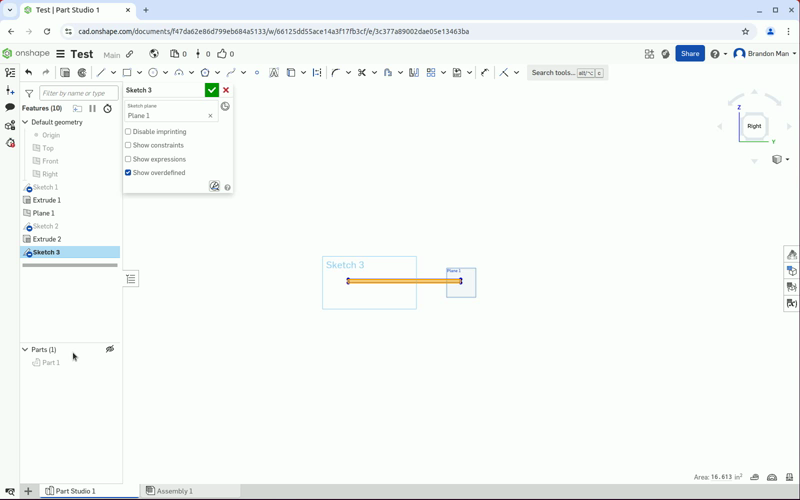
key(shift+e)
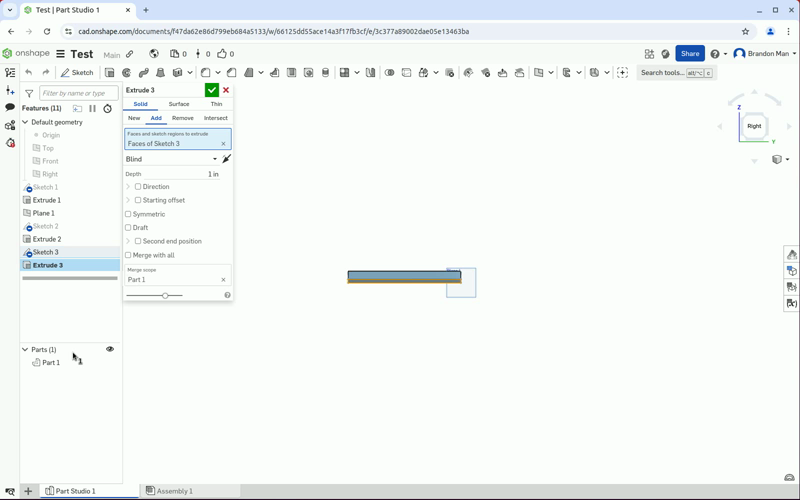
mouse_move(143, 106)
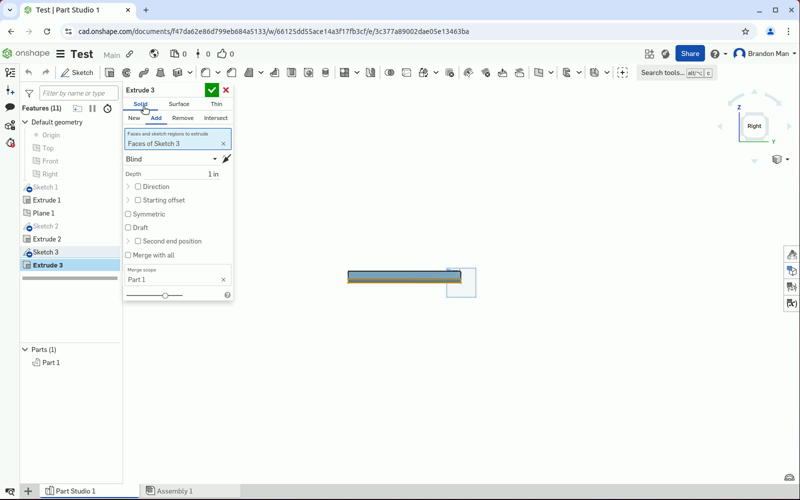
click(143, 106)
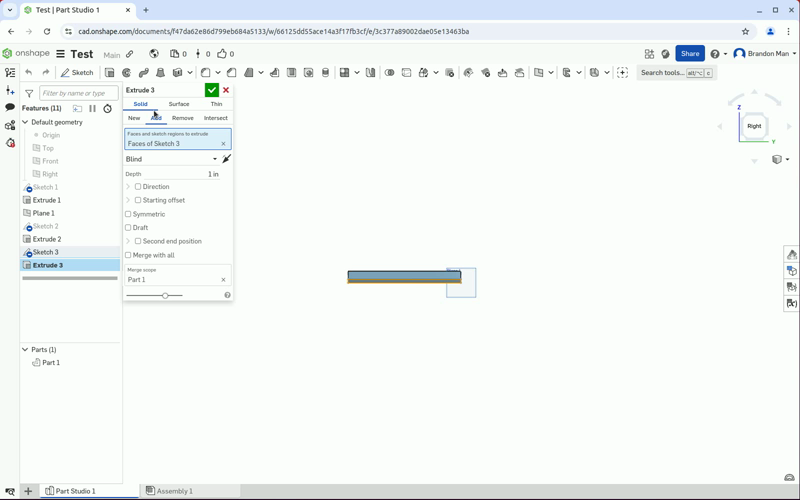
mouse_move(186, 120)
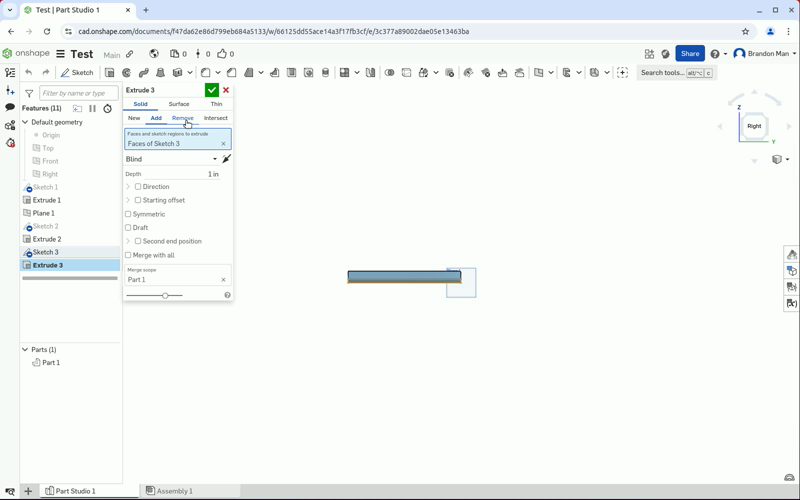
click(186, 120)
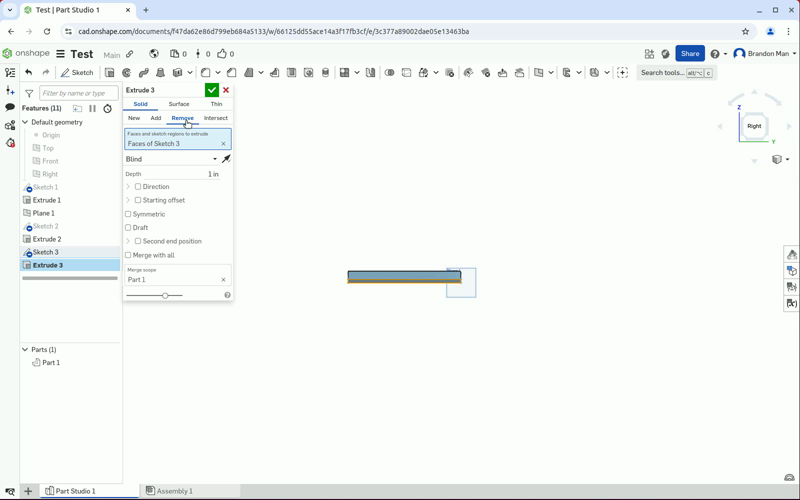
key(tab, 4)
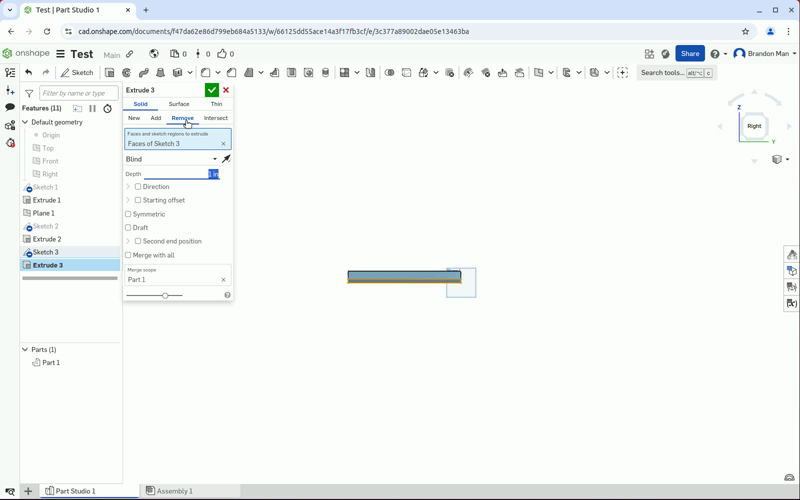
text(0.241)
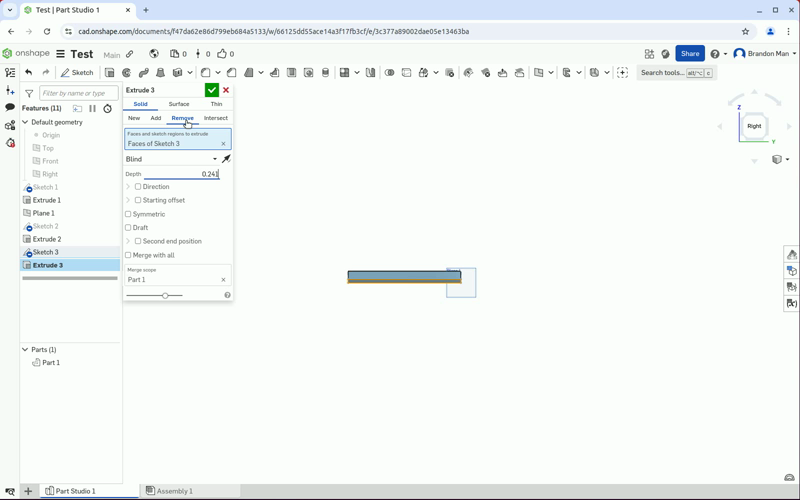
key(tab, 6)
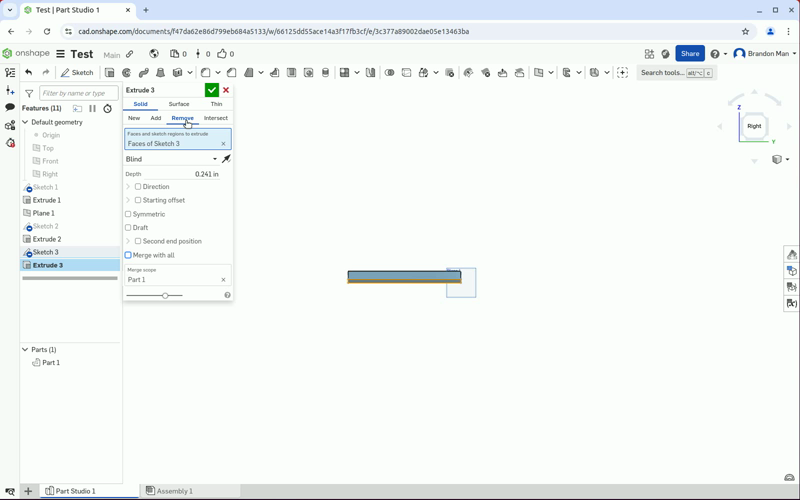
key(space)
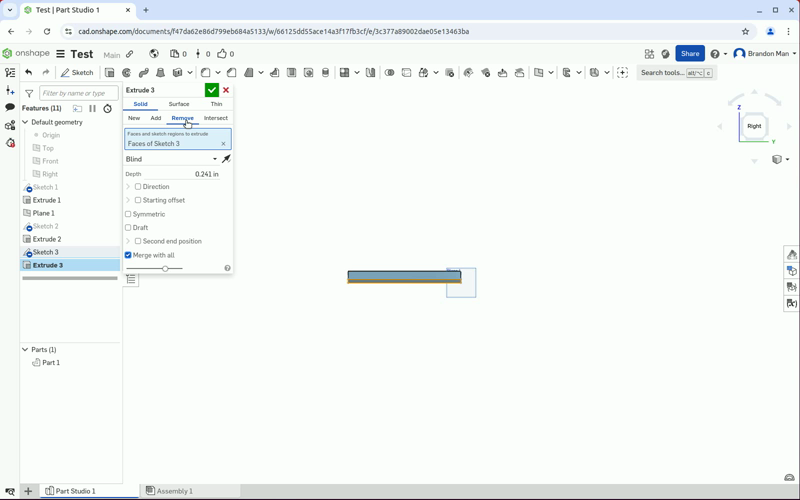
key(enter)
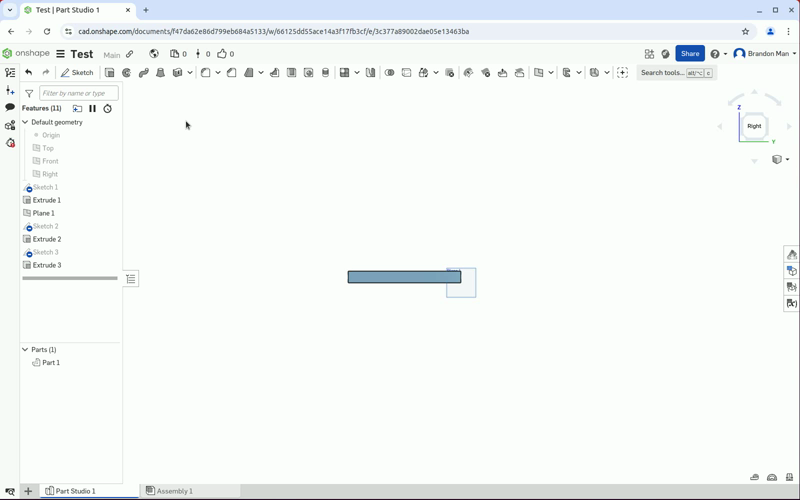
key(shift+h)
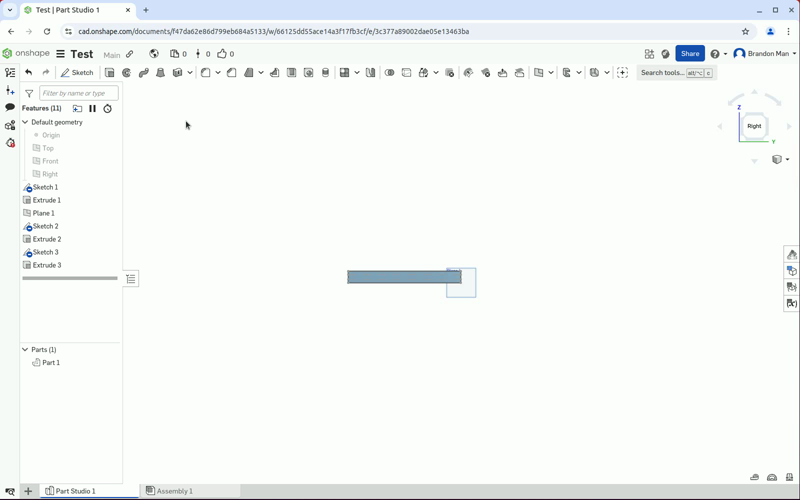
key(shift+h)
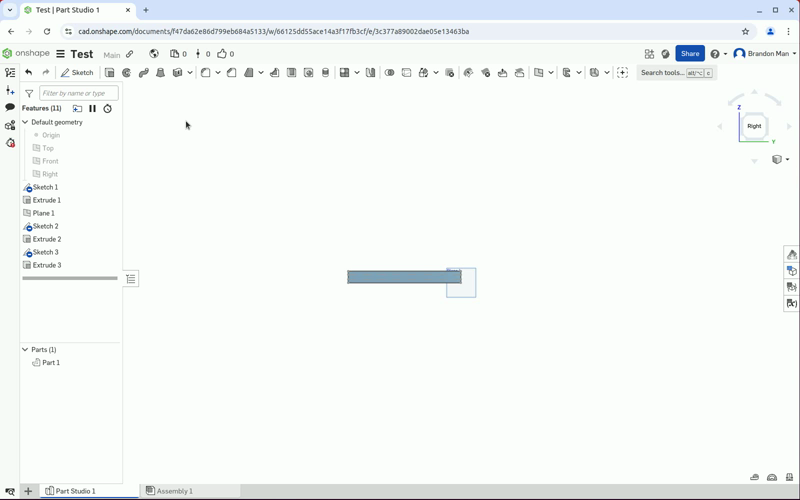
key(shift+7)
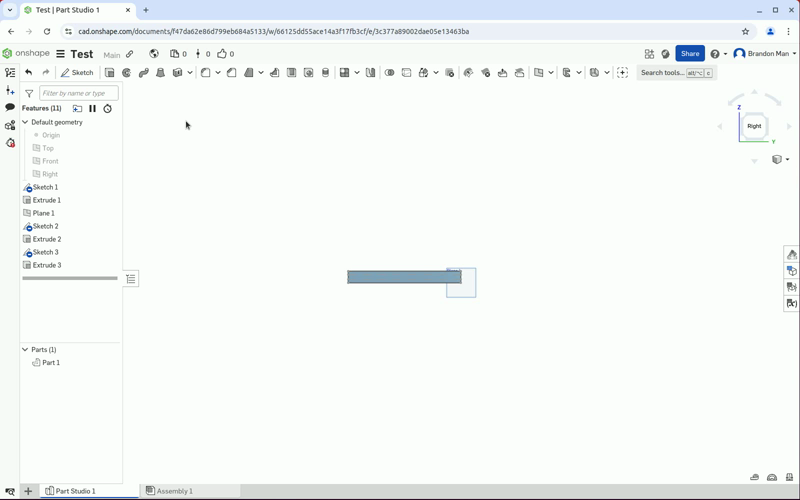
key(right, 2)
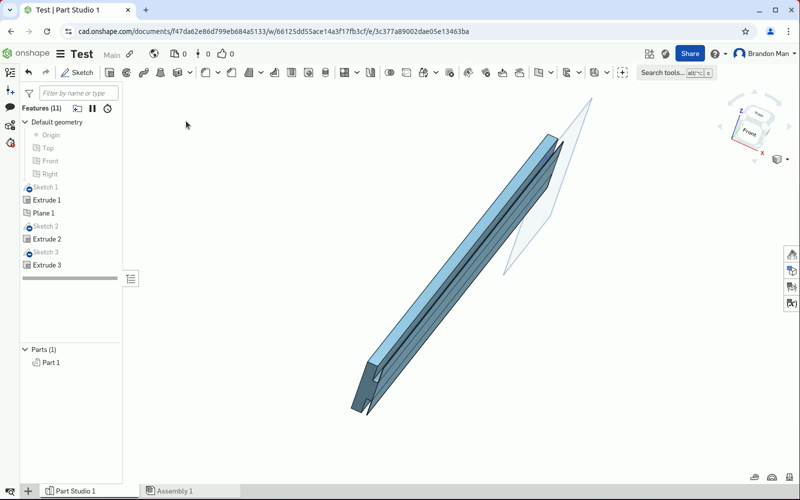
key(down, 2)
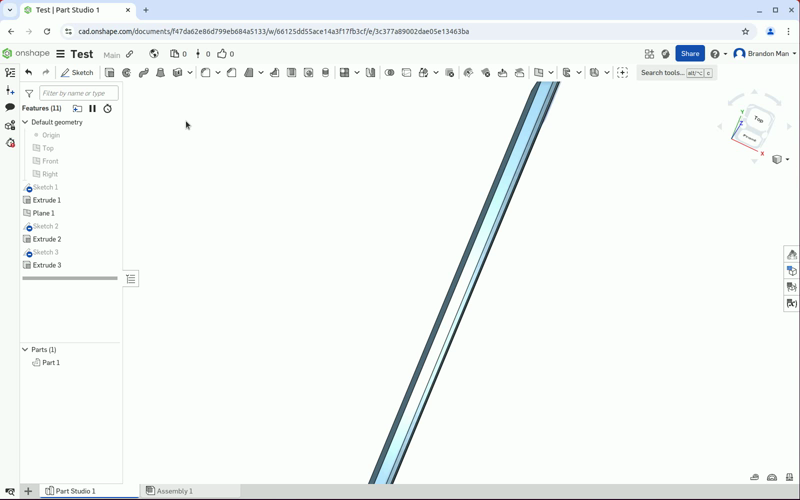
key(up, 2)
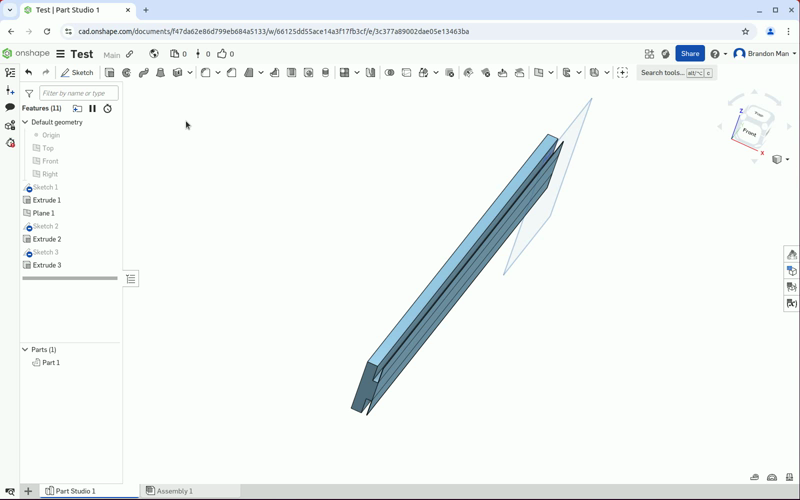
key(left, 2)
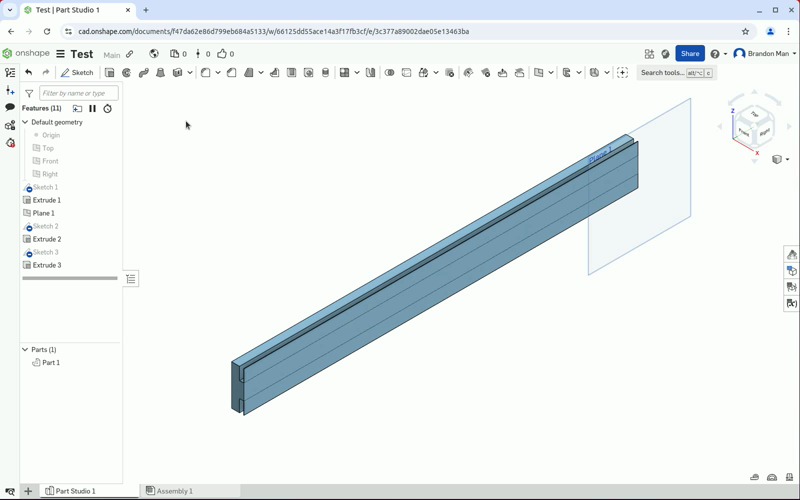
mouse_move(73, 189)
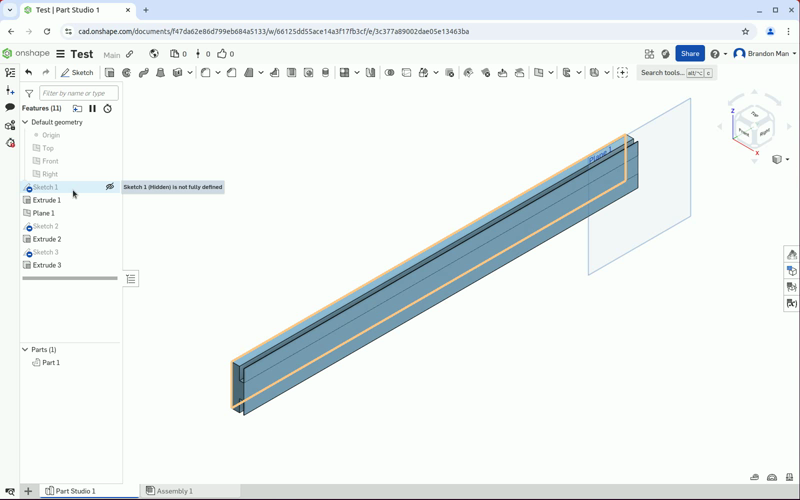
click(73, 189)